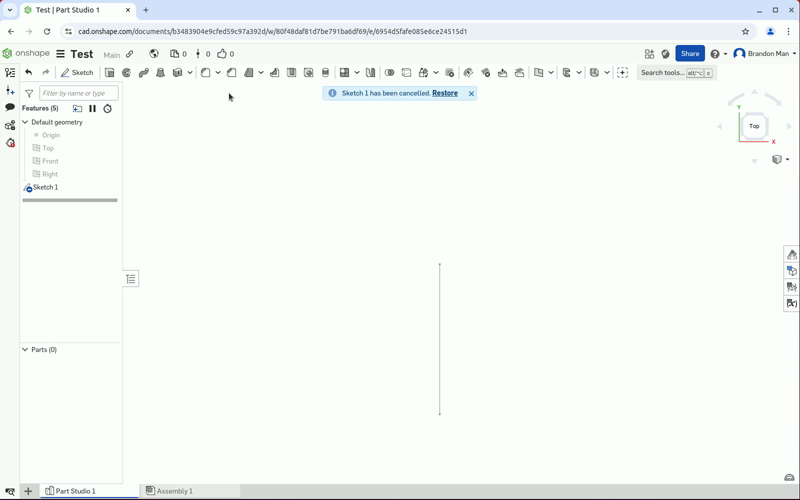
key(shift+h)
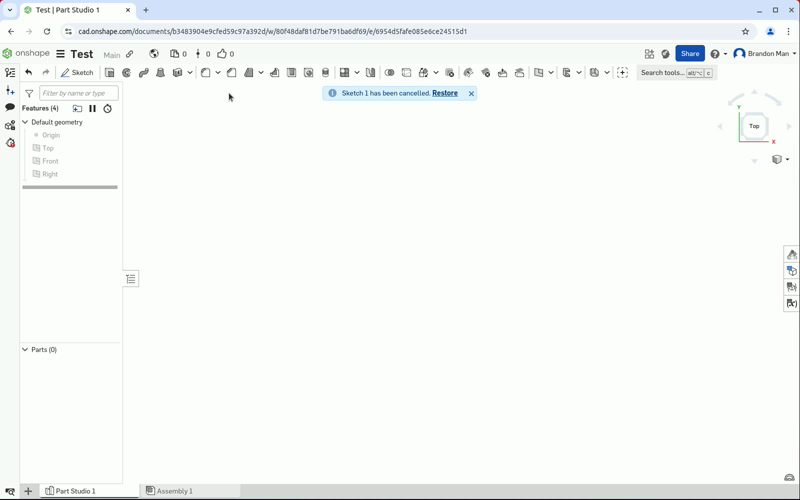
key(shift+s)
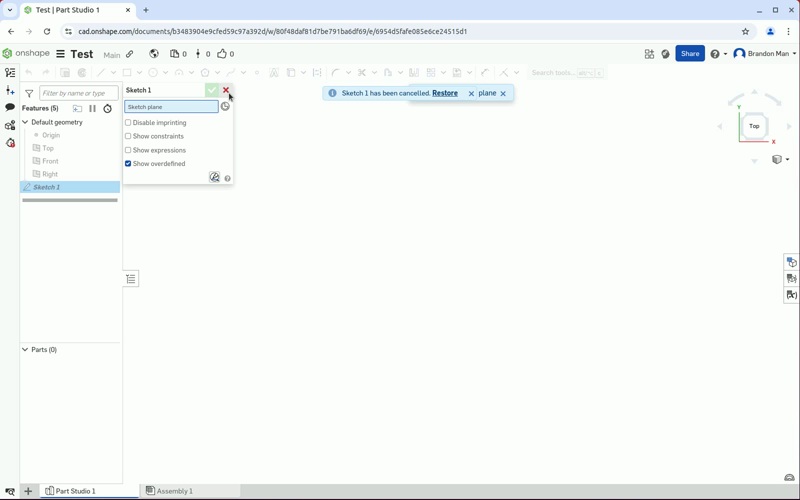
mouse_move(73, 150)
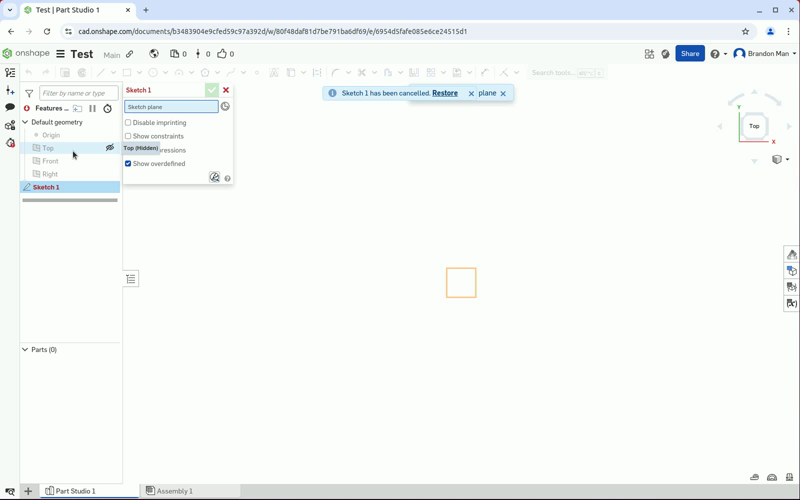
click(73, 150)
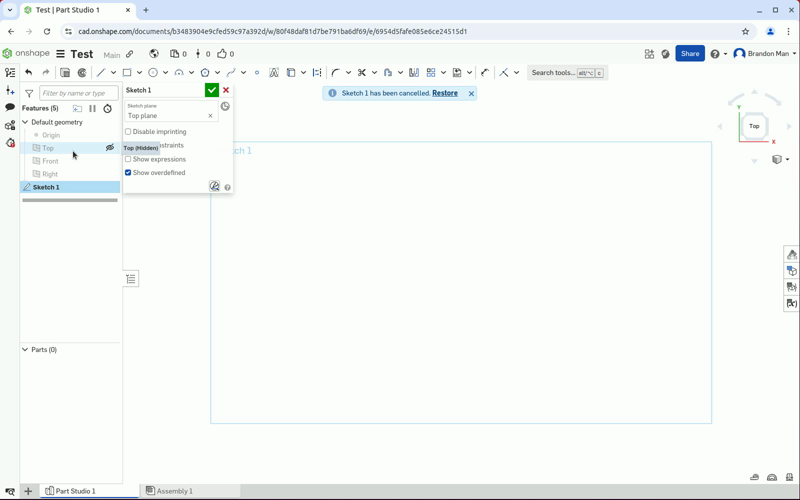
mouse_move(73, 352)
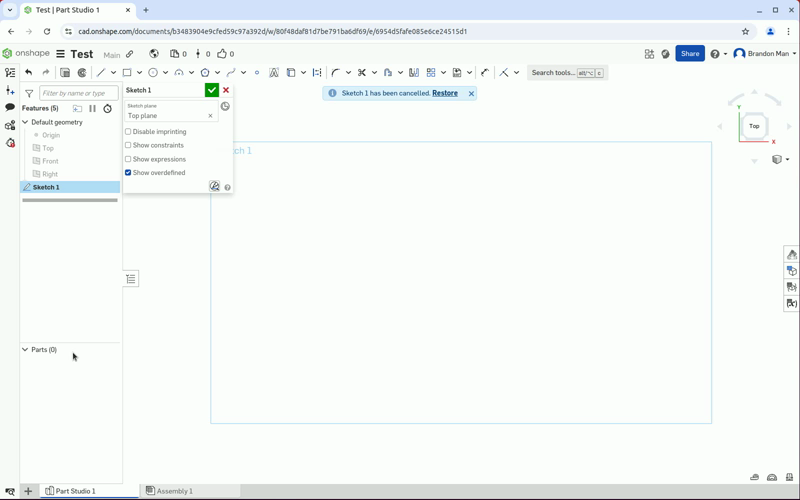
key(y)
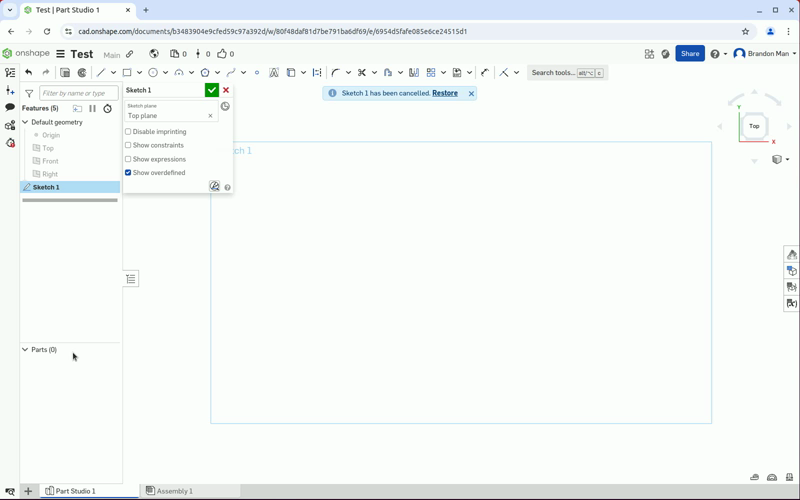
key(c)
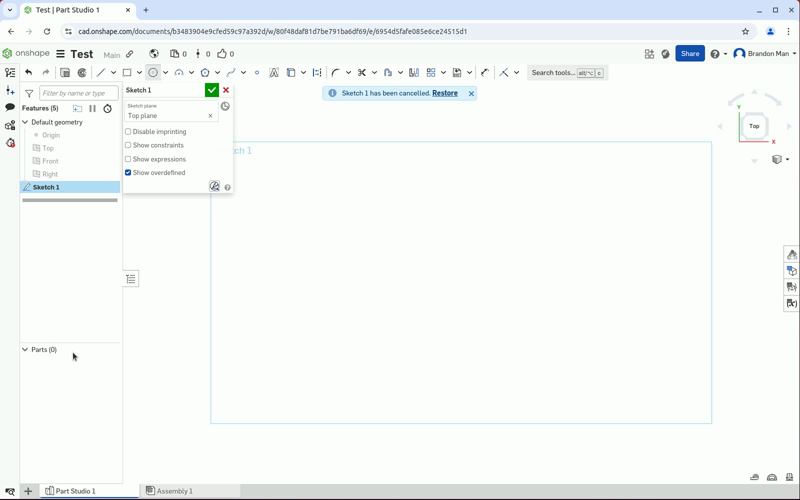
key_down(shift)
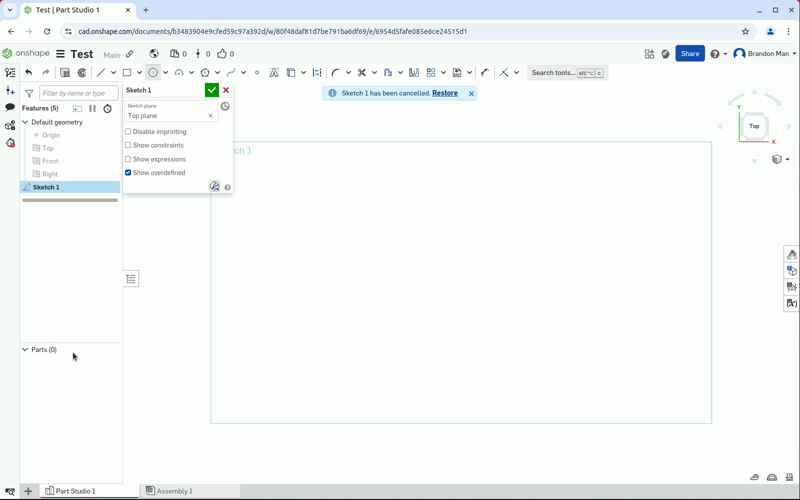
mouse_move(461, 282)
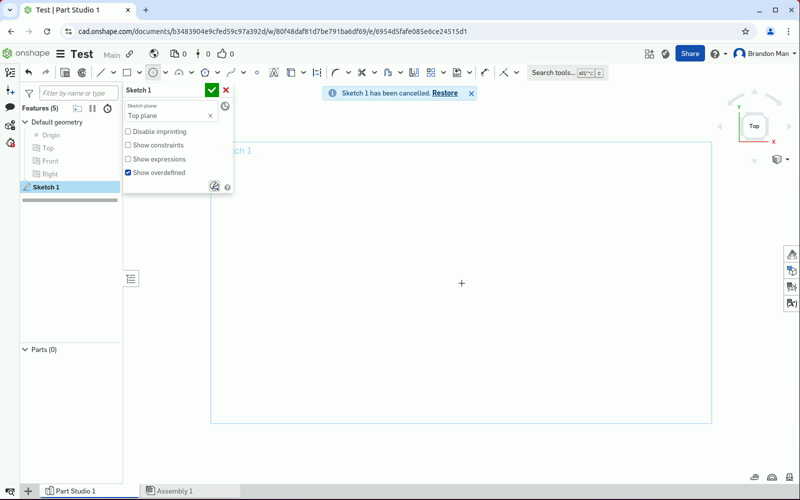
click(461, 282)
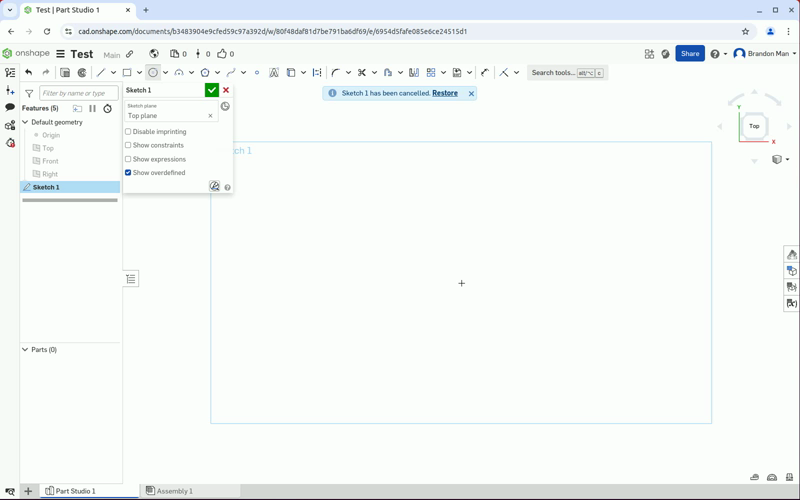
key_up(shift)
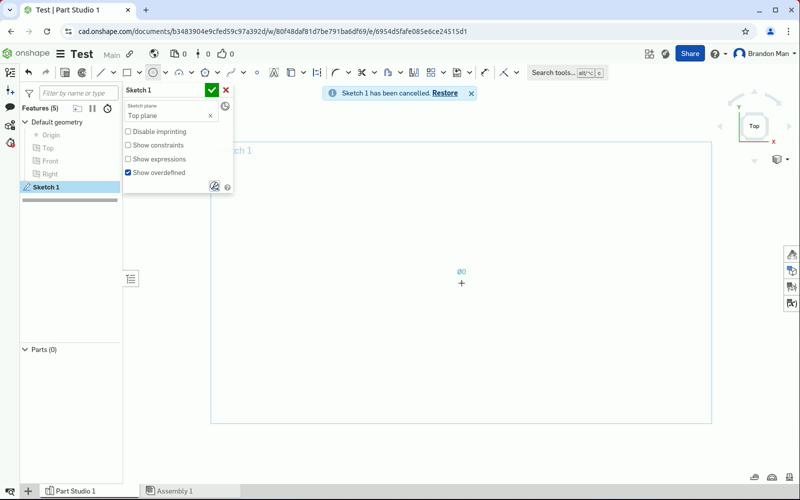
mouse_move(478, 282)
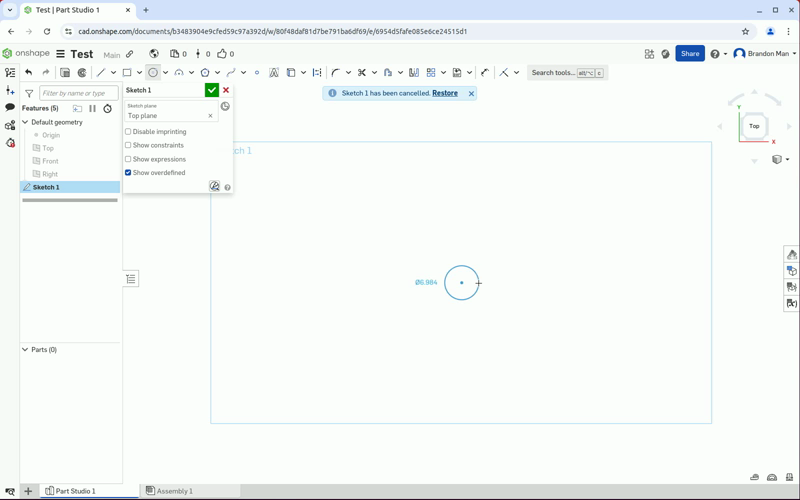
click(478, 282)
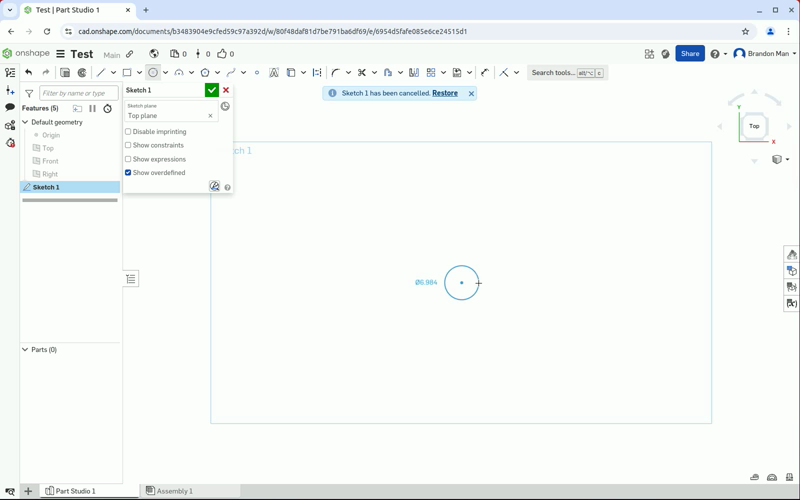
key(esc)
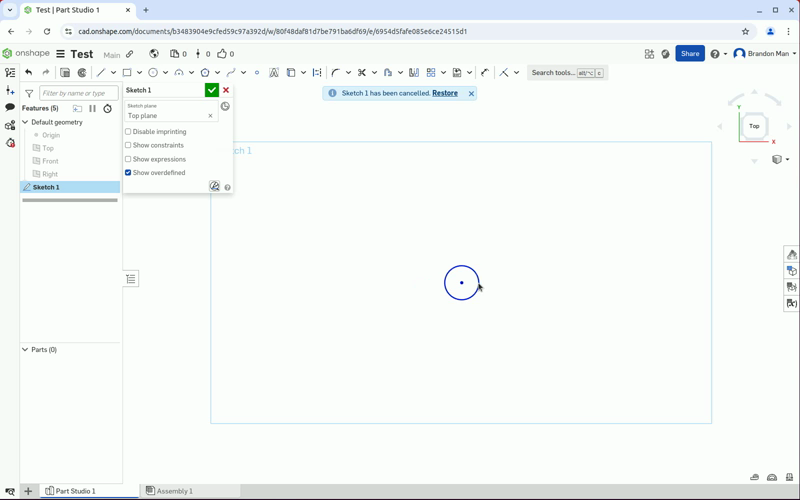
key(c)
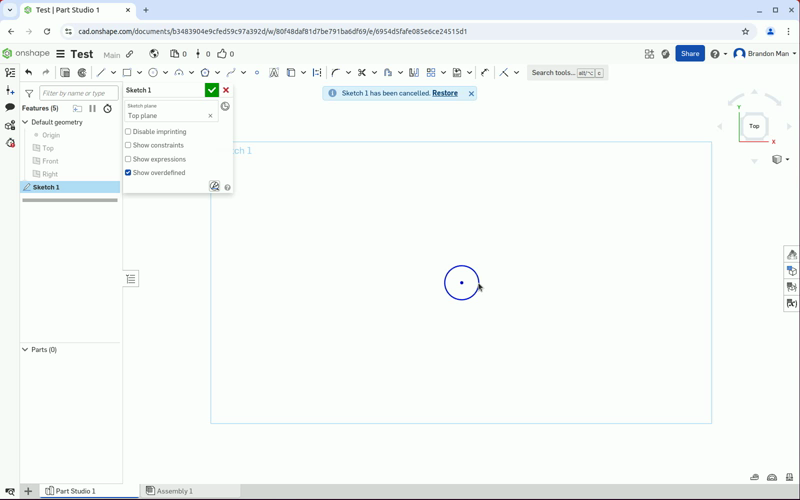
key_down(shift)
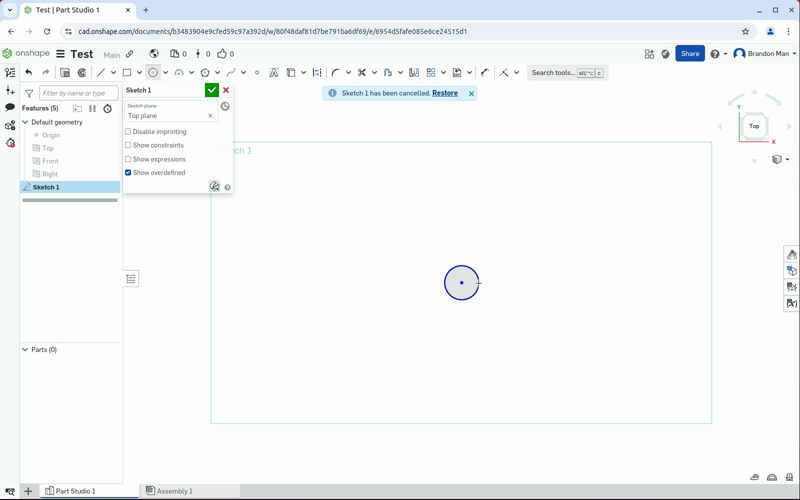
mouse_move(461, 282)
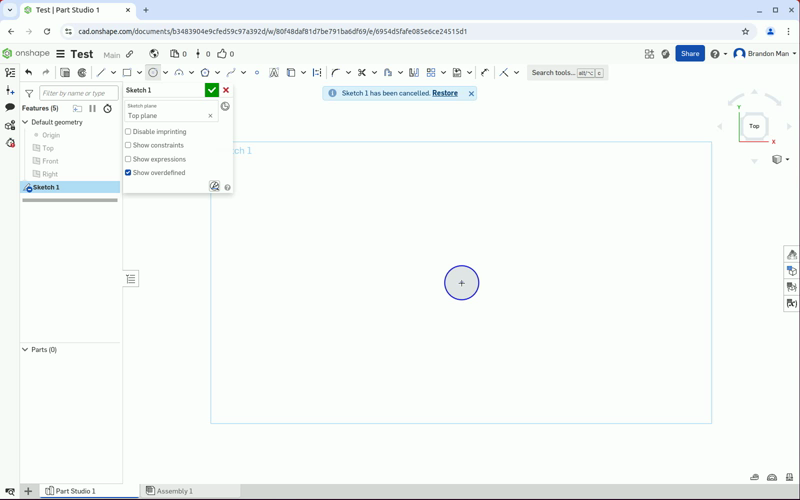
click(461, 282)
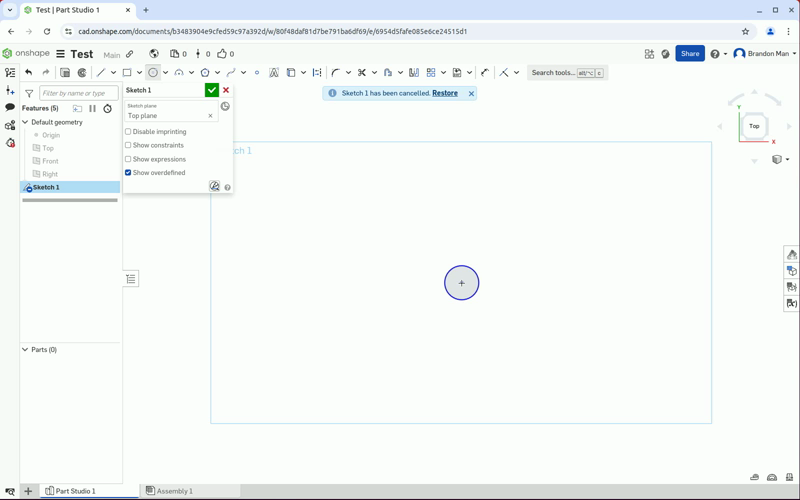
key_up(shift)
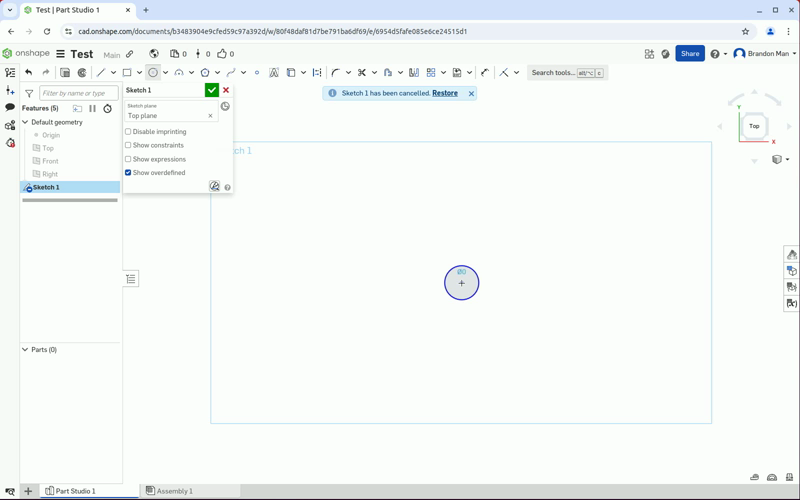
mouse_move(475, 282)
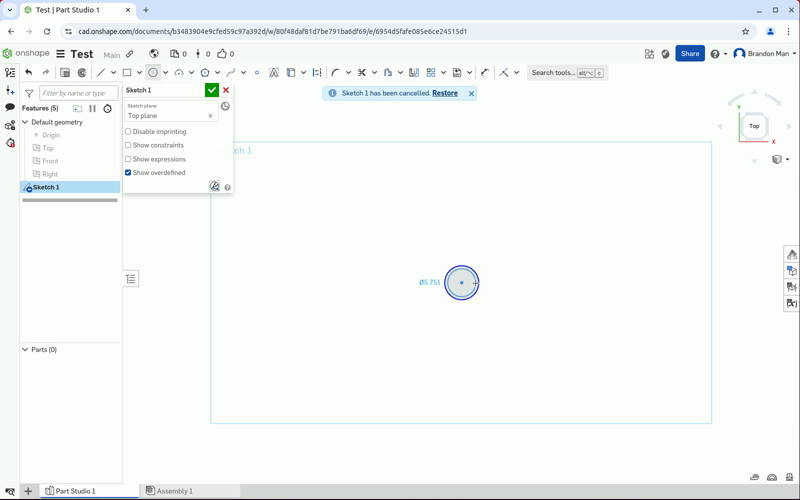
scroll(6)
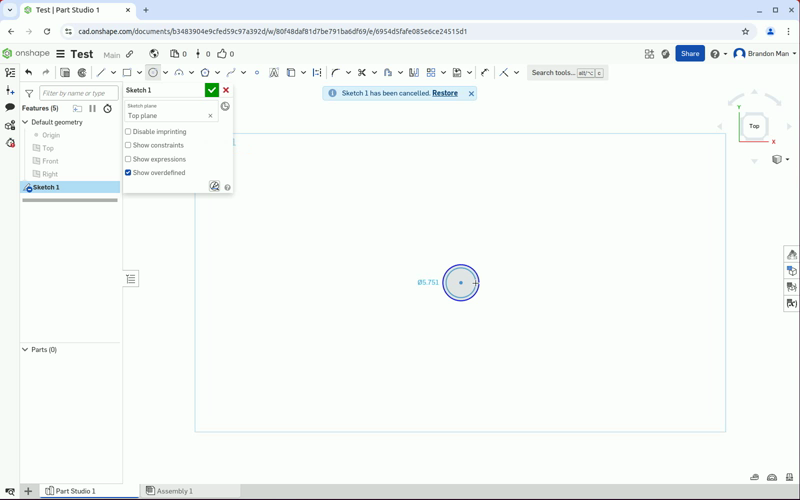
scroll(6)
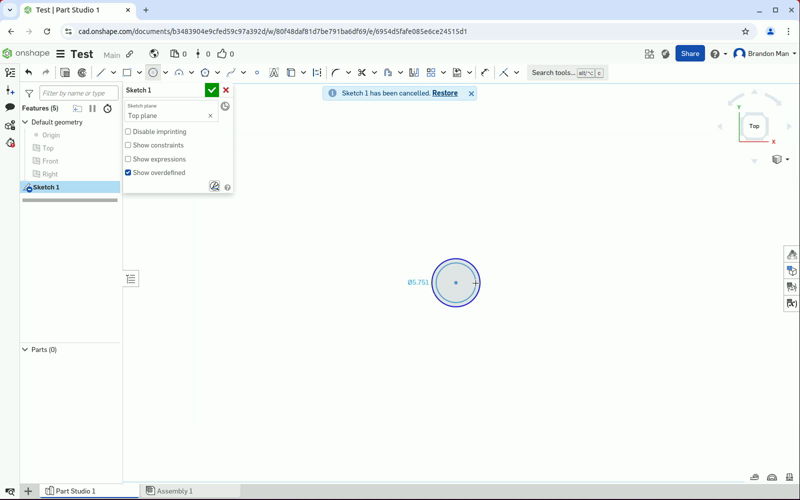
scroll(6)
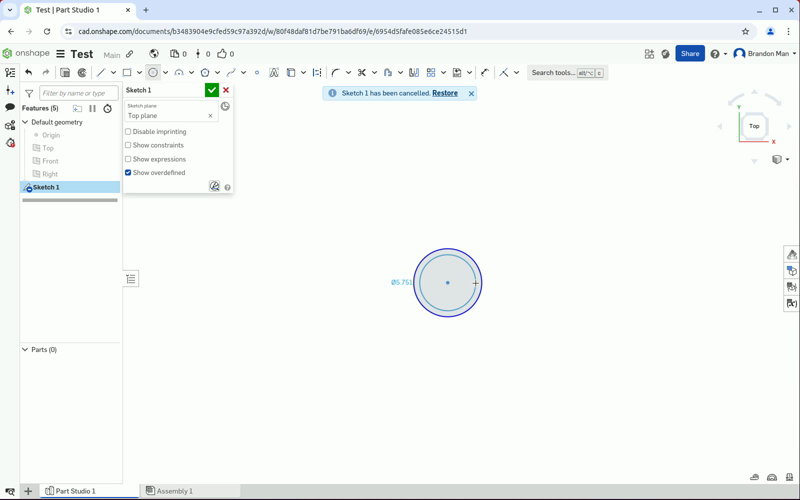
scroll(6)
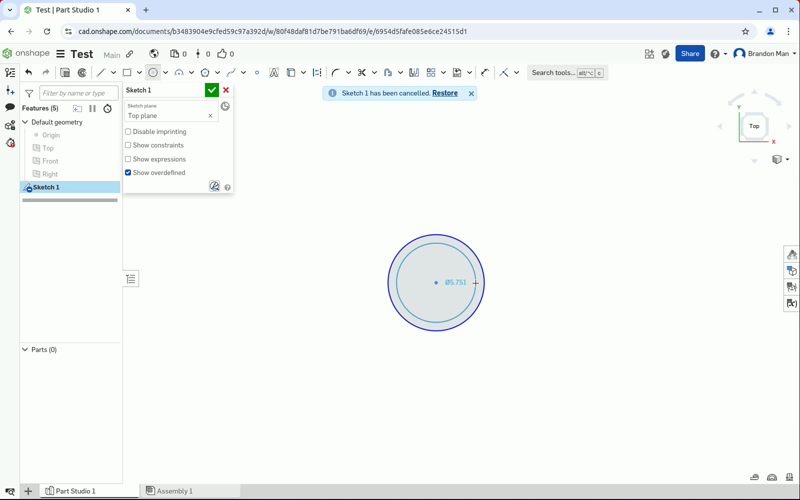
scroll(6)
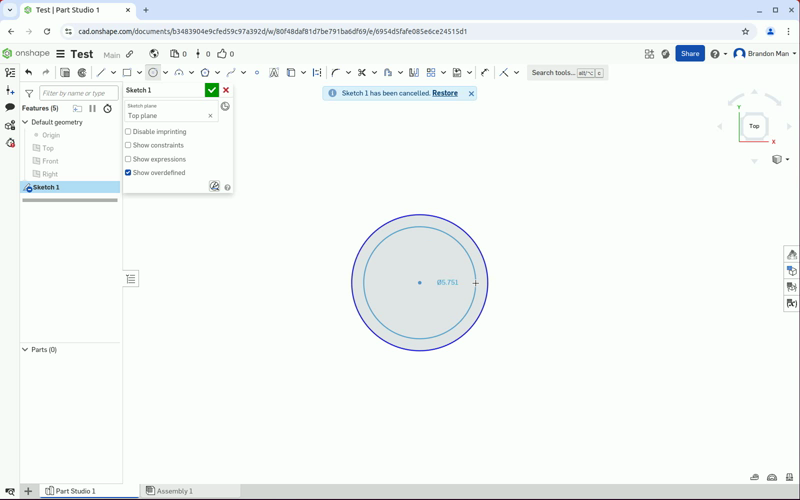
scroll(6)
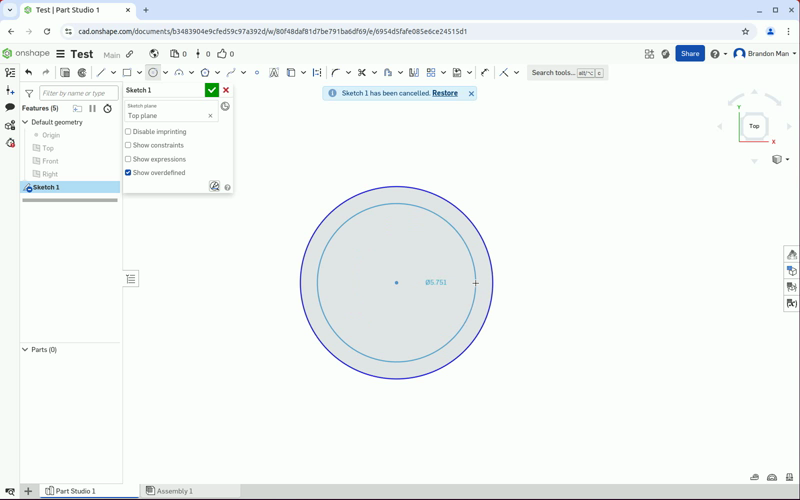
scroll(6)
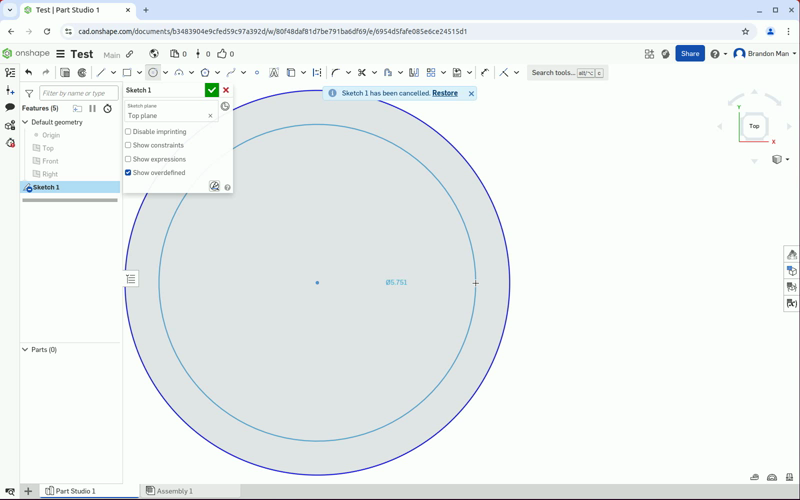
click(475, 282)
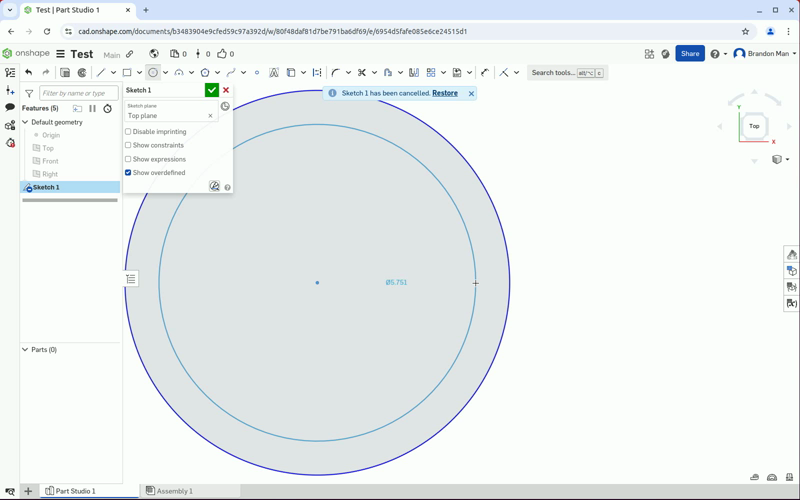
scroll(-6)
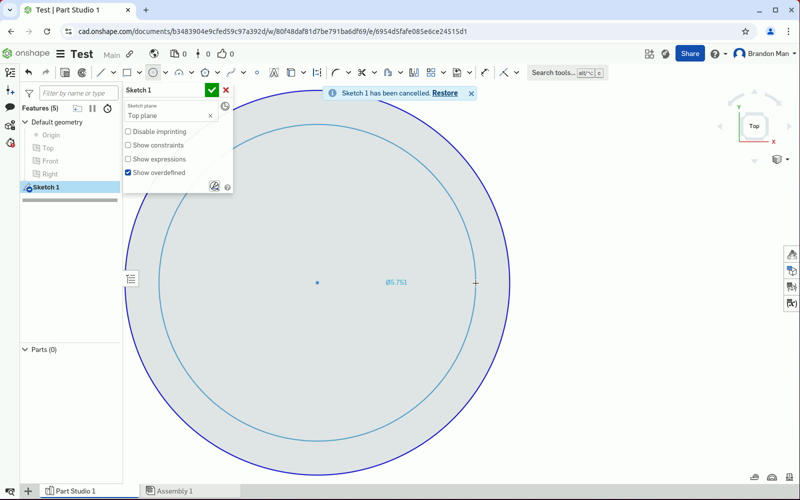
scroll(-6)
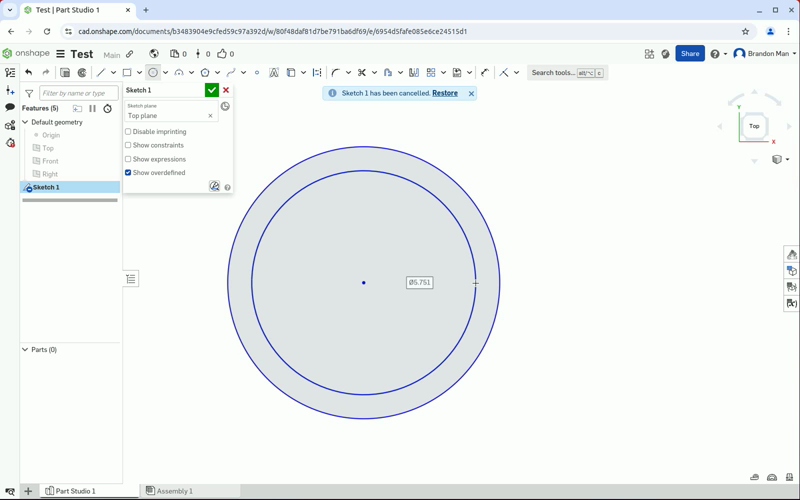
scroll(-6)
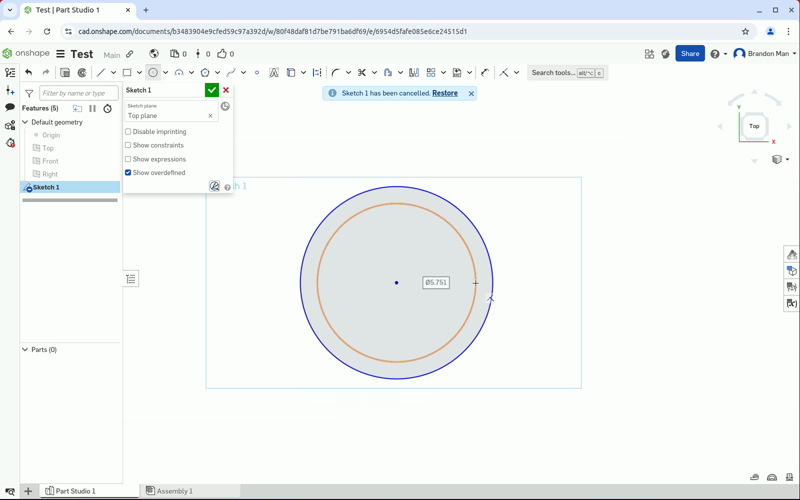
scroll(-6)
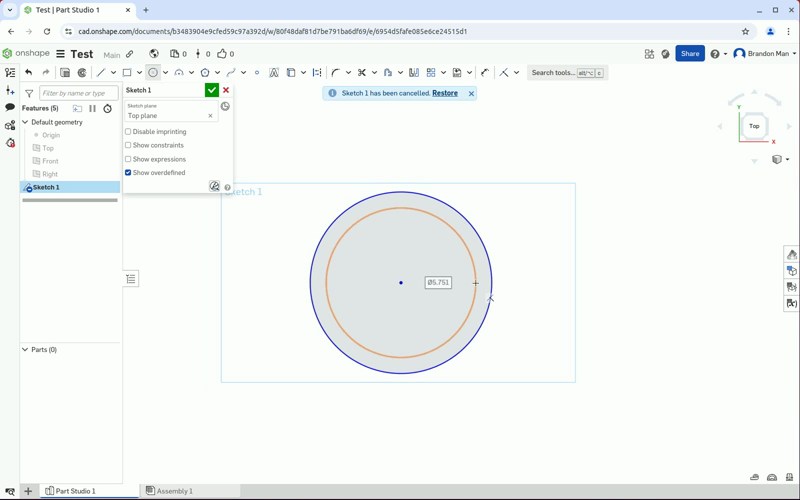
scroll(-6)
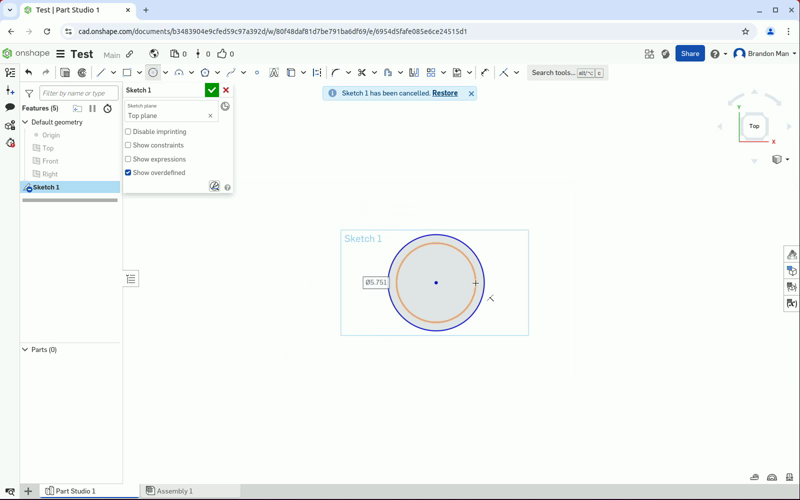
scroll(-6)
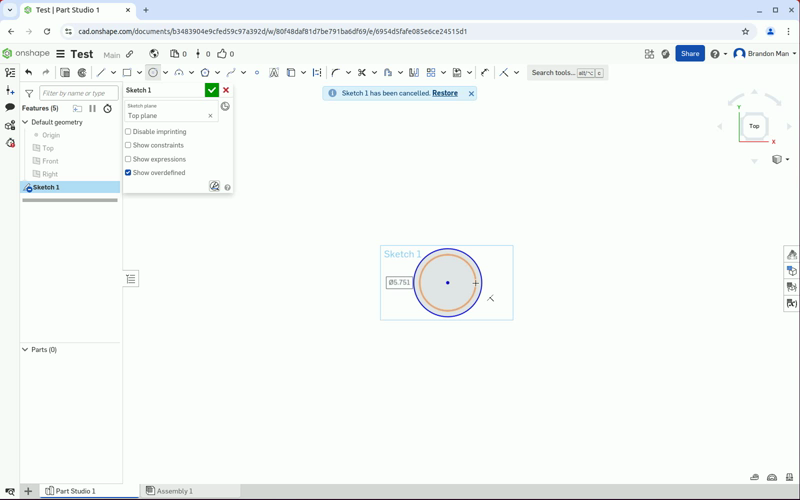
scroll(-6)
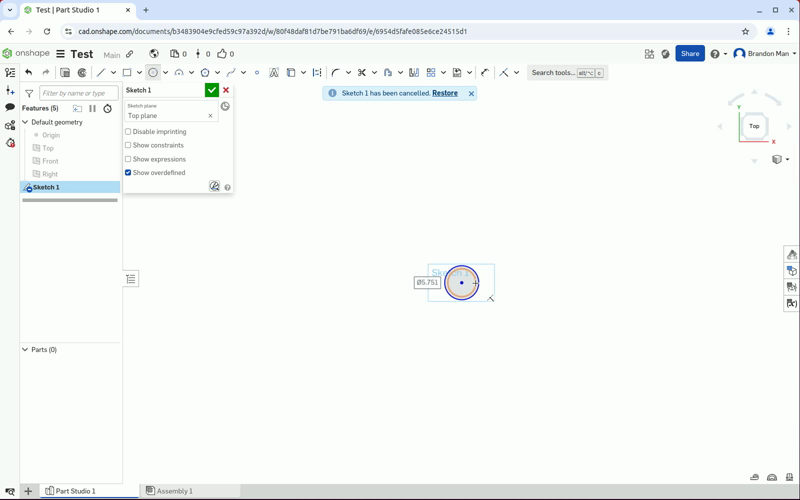
key(esc)
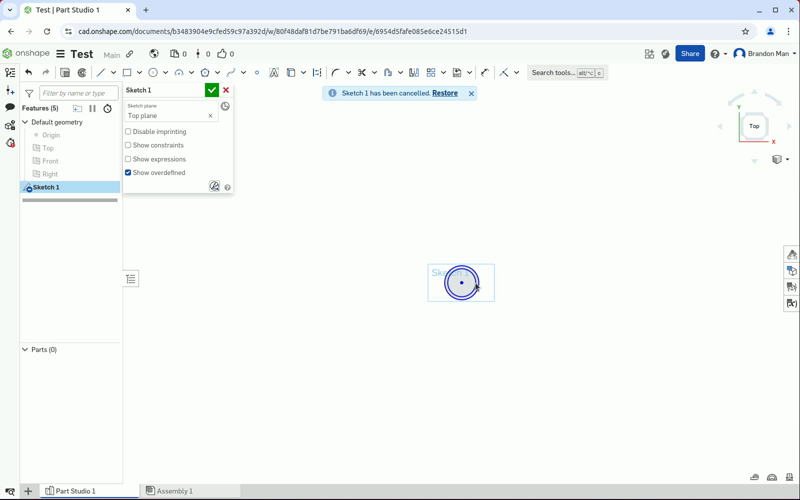
mouse_move(459, 296)
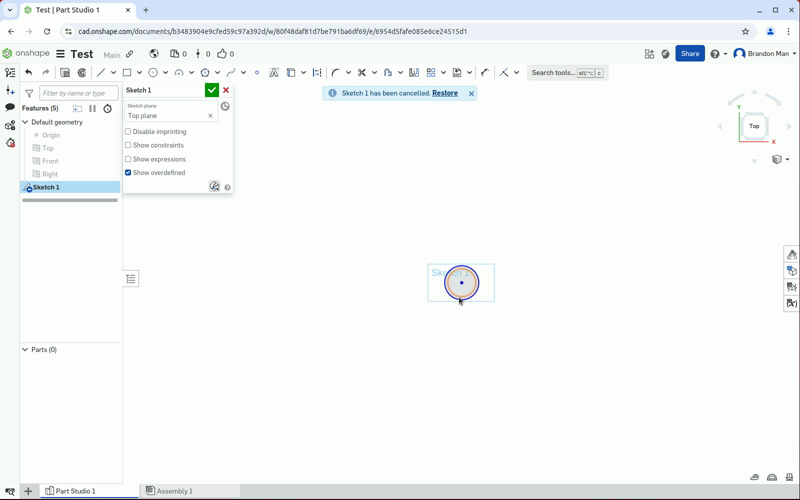
scroll(6)
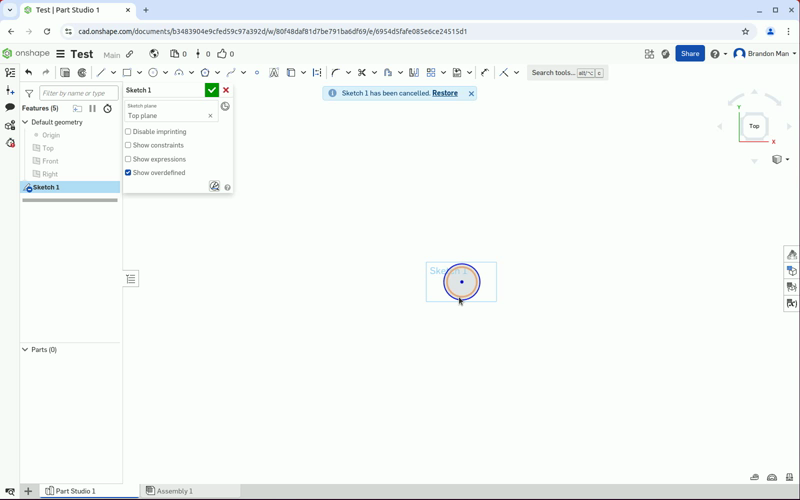
scroll(6)
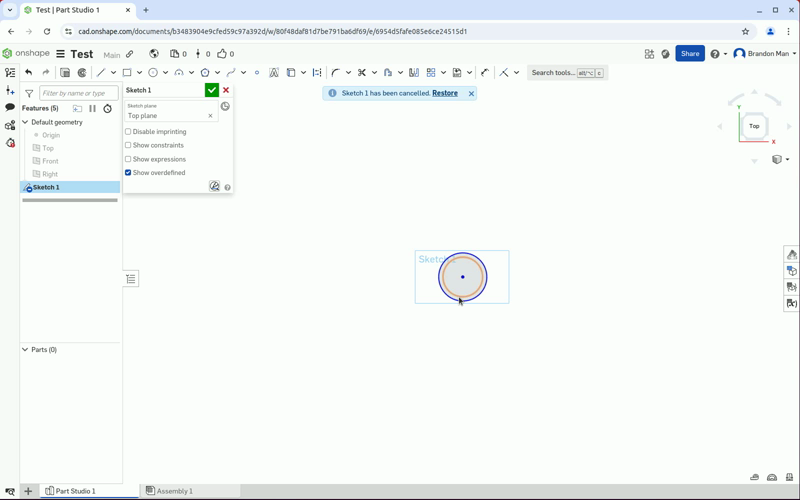
scroll(6)
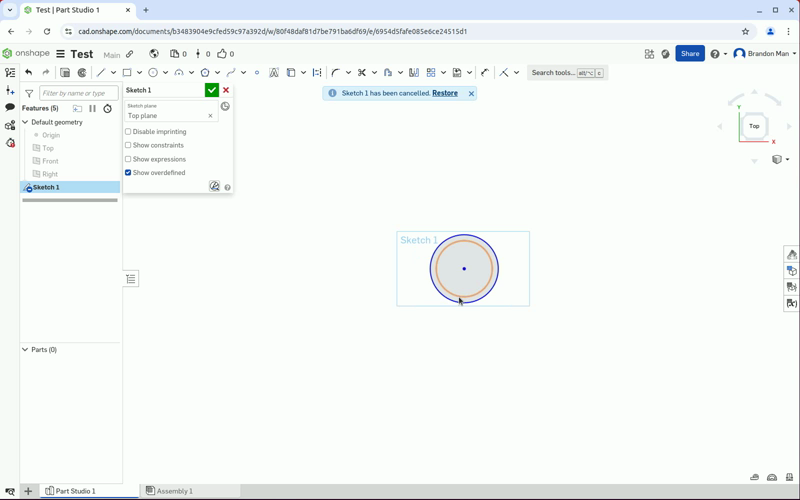
scroll(6)
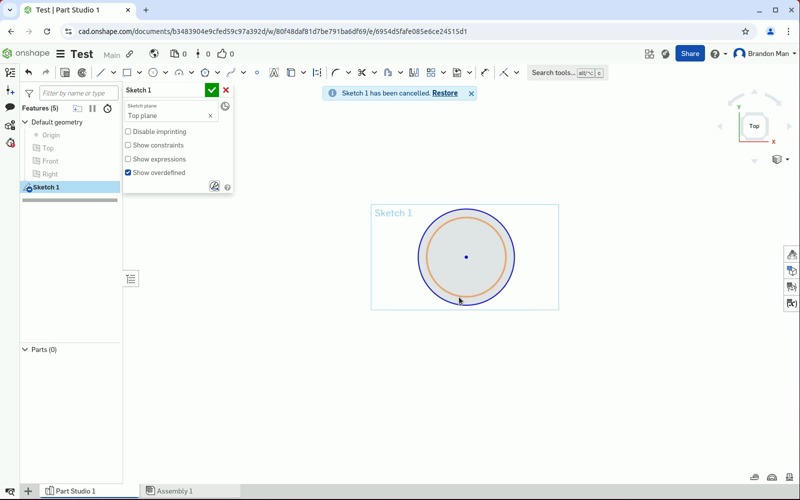
scroll(6)
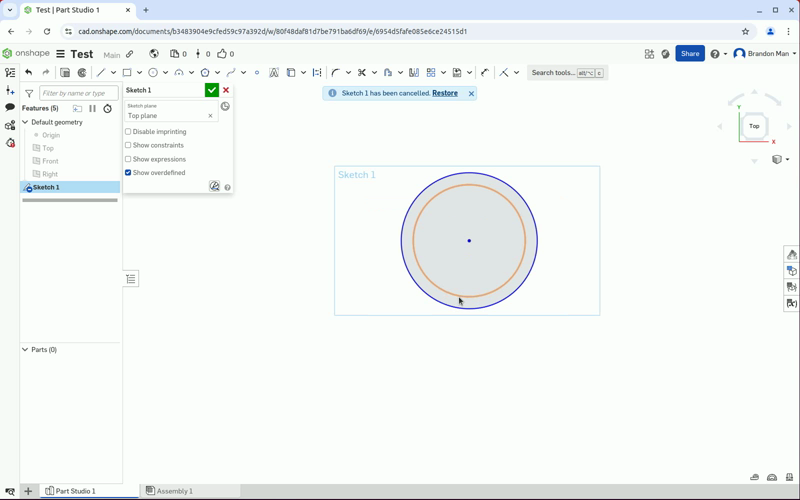
scroll(6)
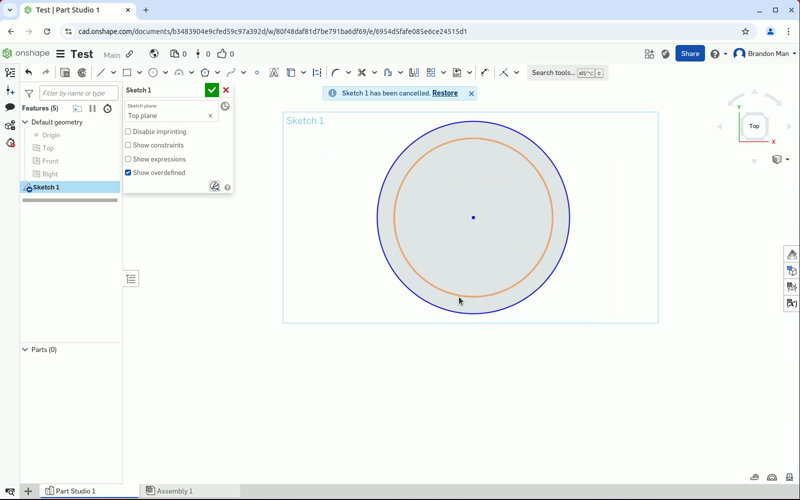
scroll(6)
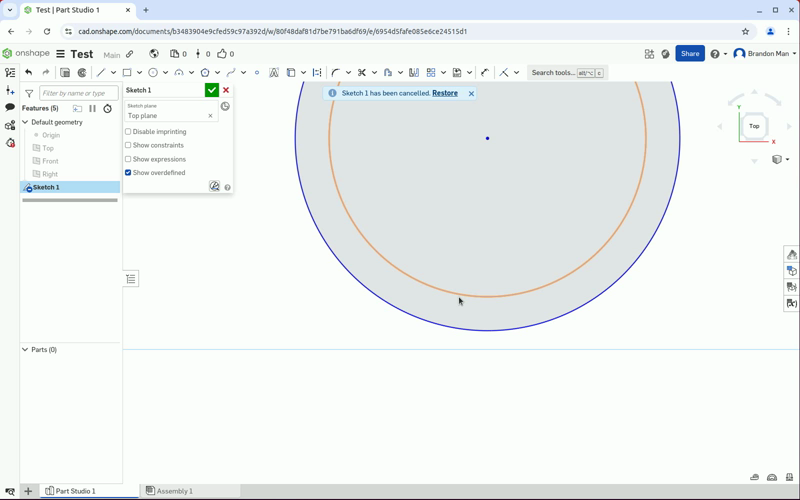
click(459, 296)
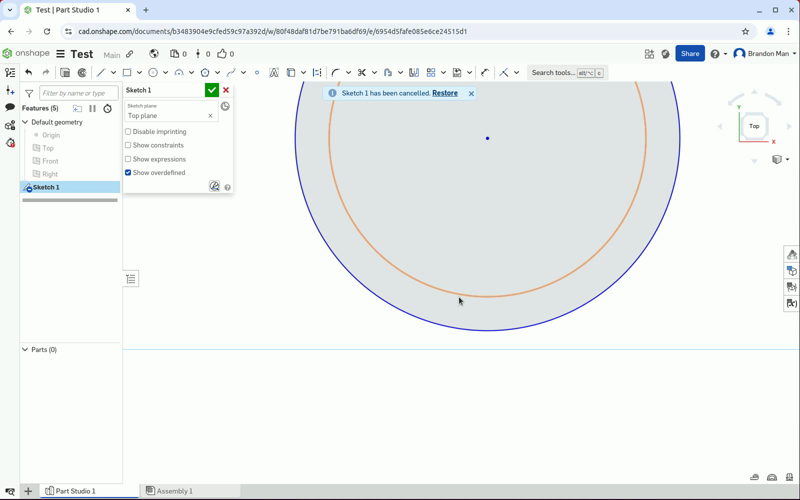
scroll(-6)
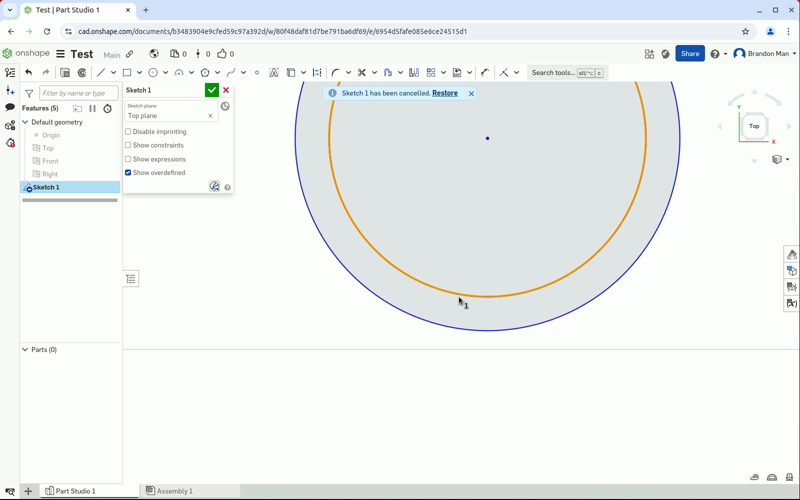
scroll(-6)
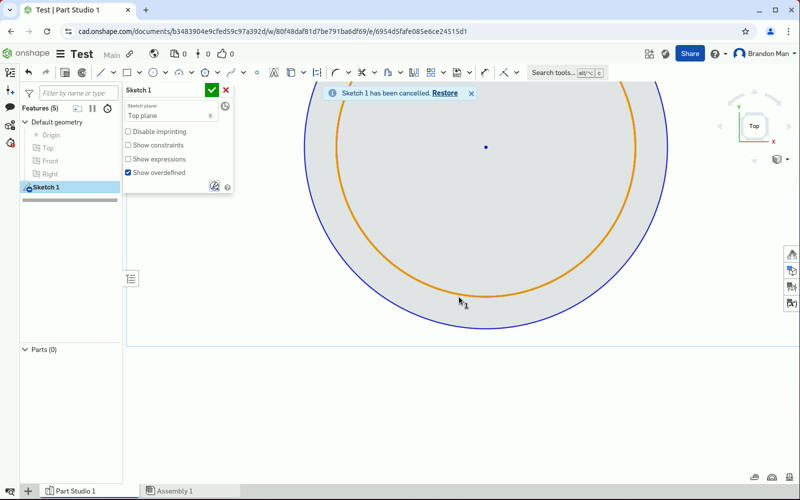
scroll(-6)
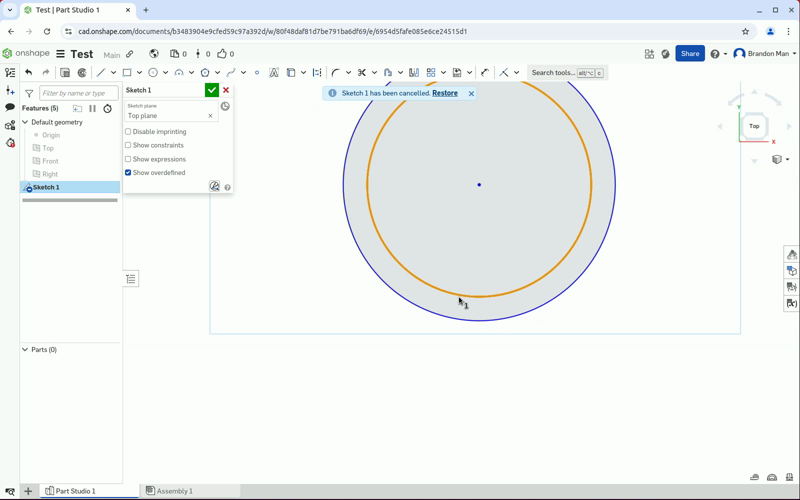
scroll(-6)
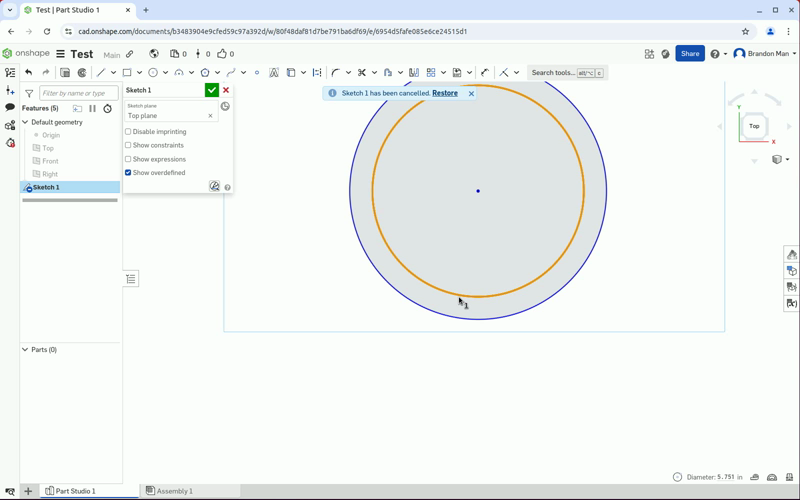
scroll(-6)
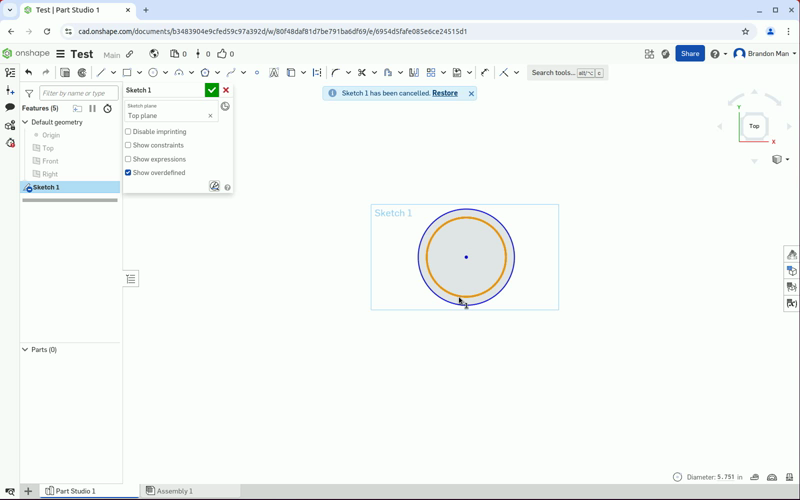
scroll(-6)
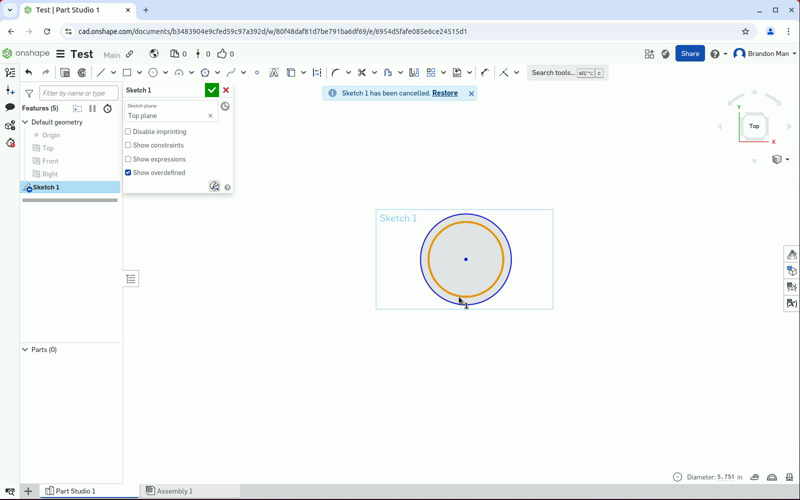
scroll(-6)
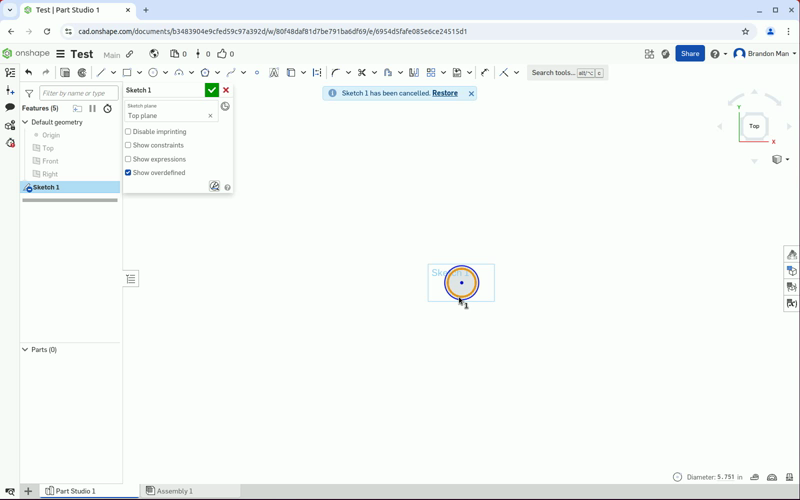
mouse_move(73, 352)
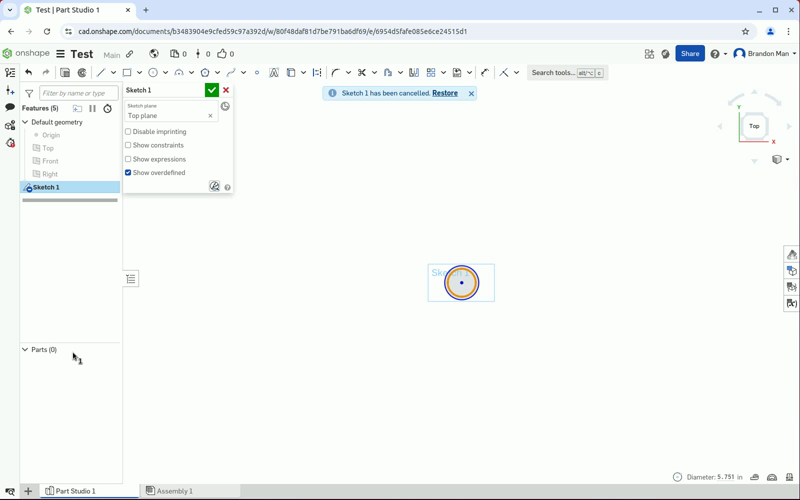
key(shift+y)
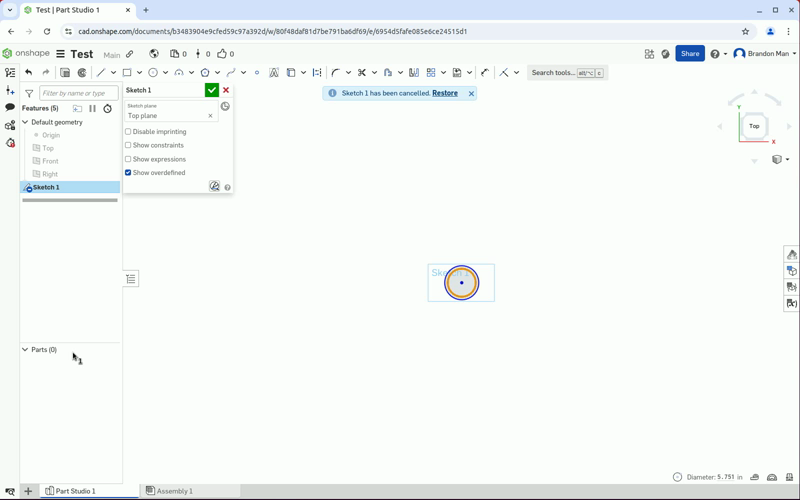
key(shift+e)
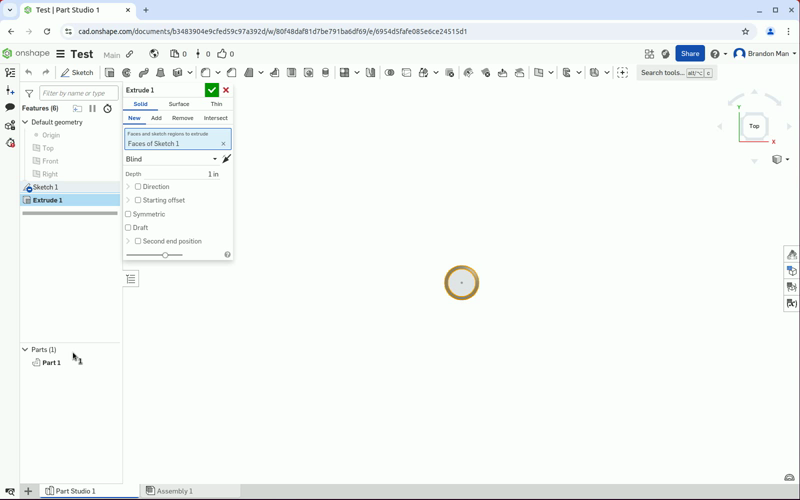
mouse_move(143, 106)
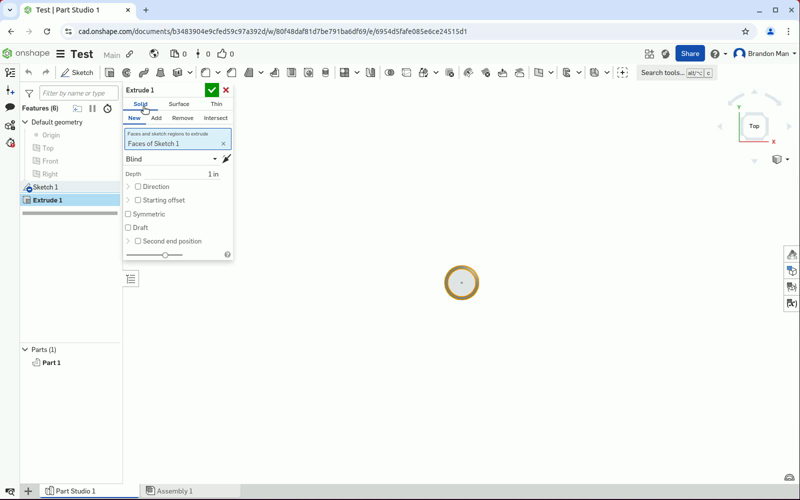
click(143, 106)
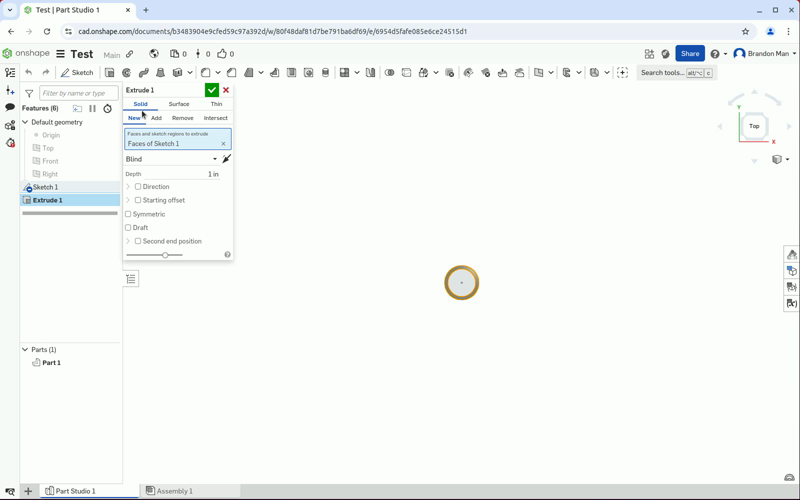
mouse_move(137, 120)
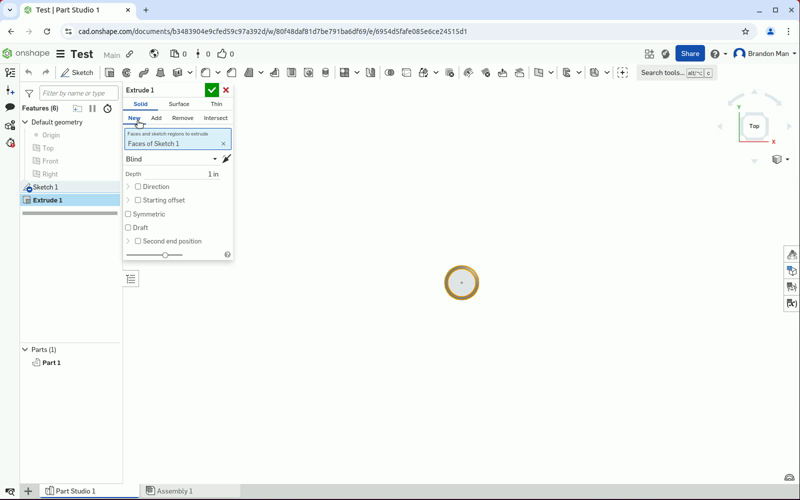
click(137, 120)
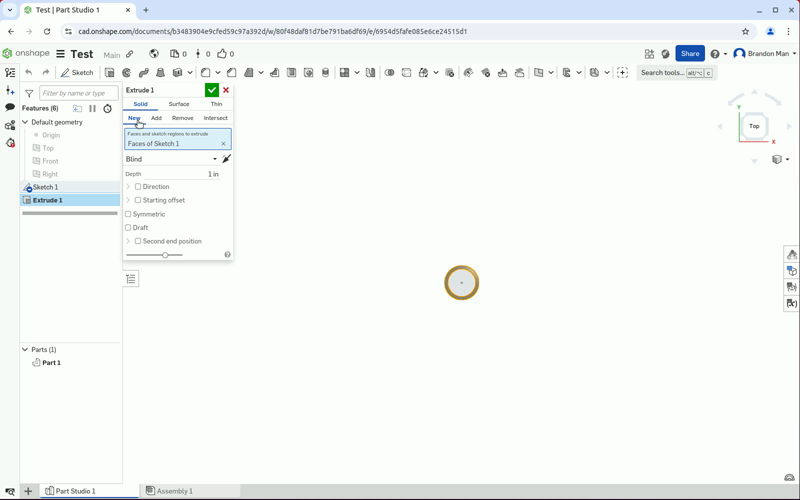
key(tab, 4)
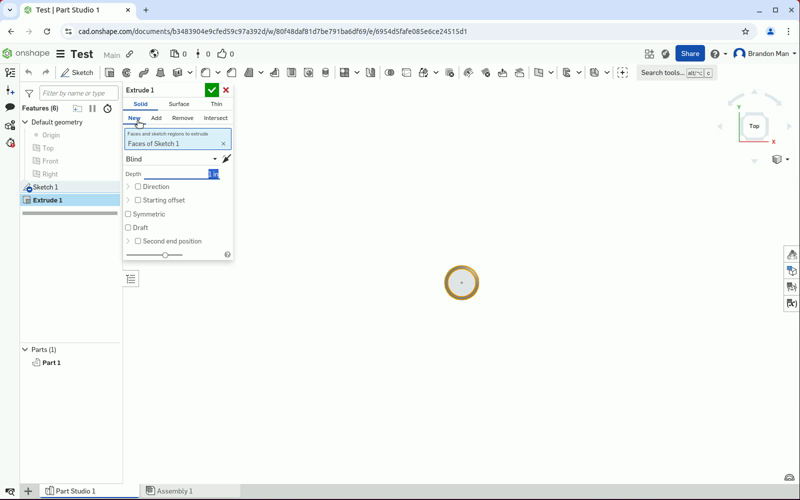
text(1.685)
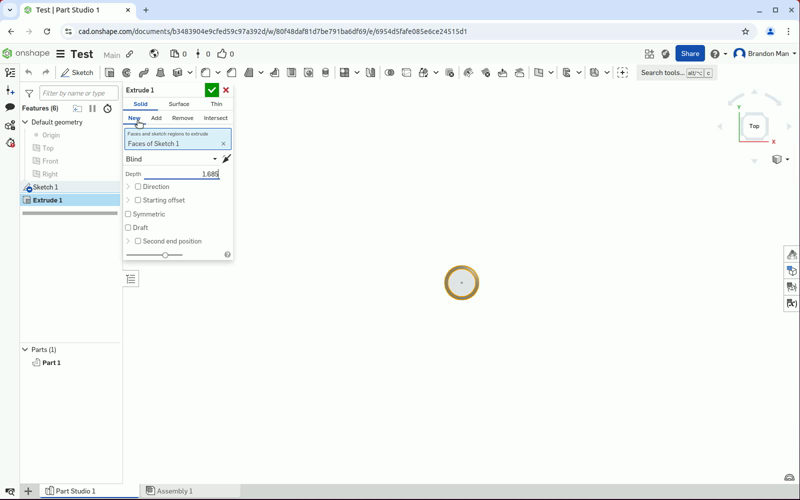
key(enter)
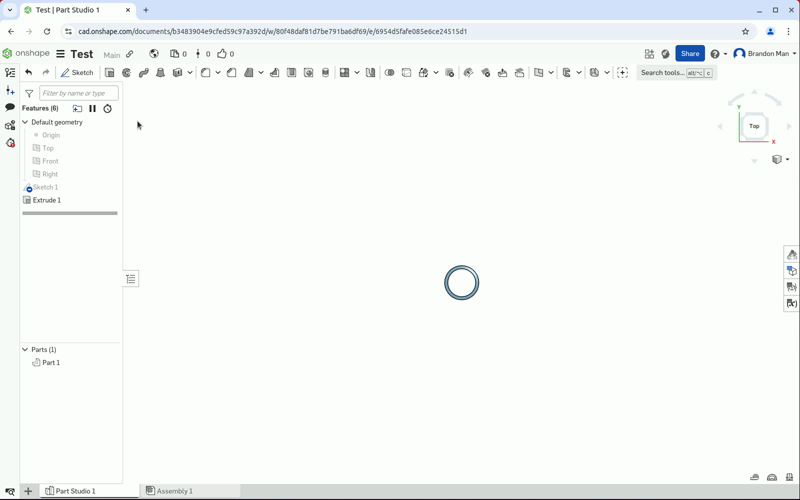
key(shift+h)
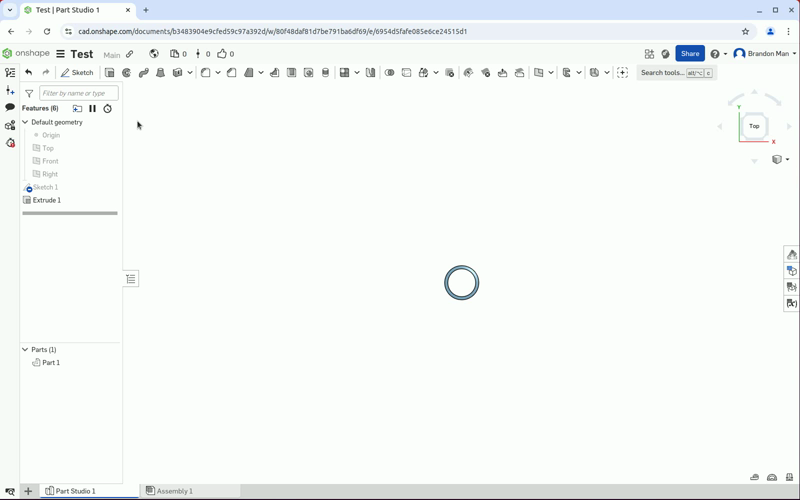
key(shift+h)
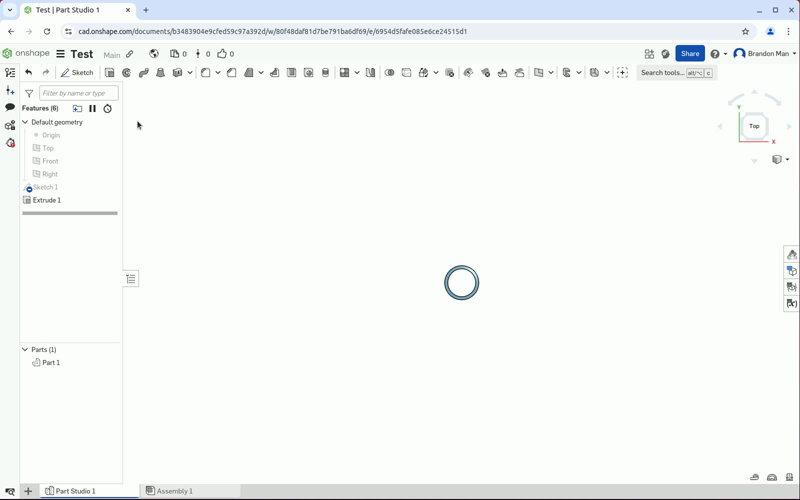
mouse_move(73, 189)
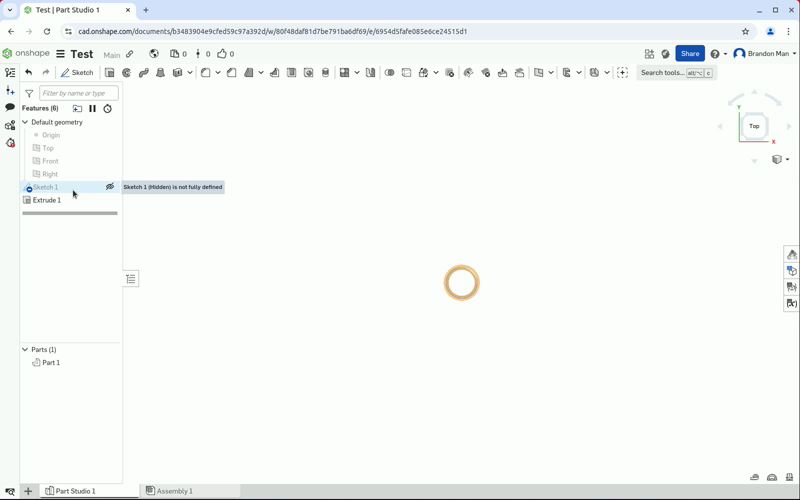
click(73, 189)
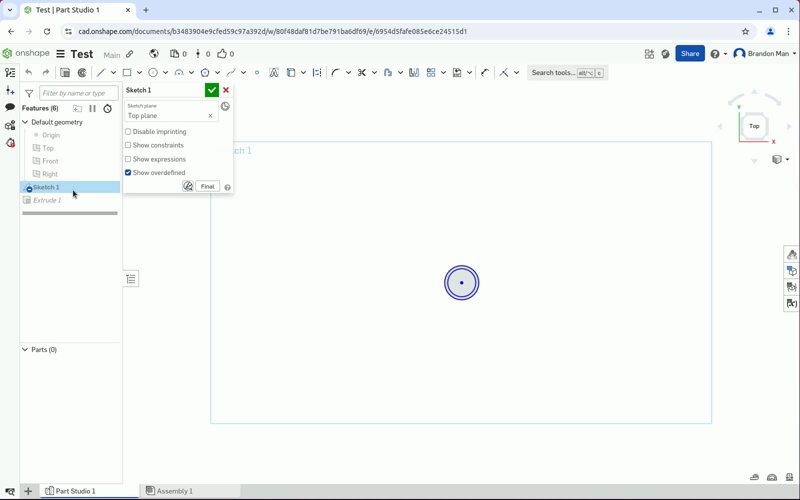
mouse_move(229, 92)
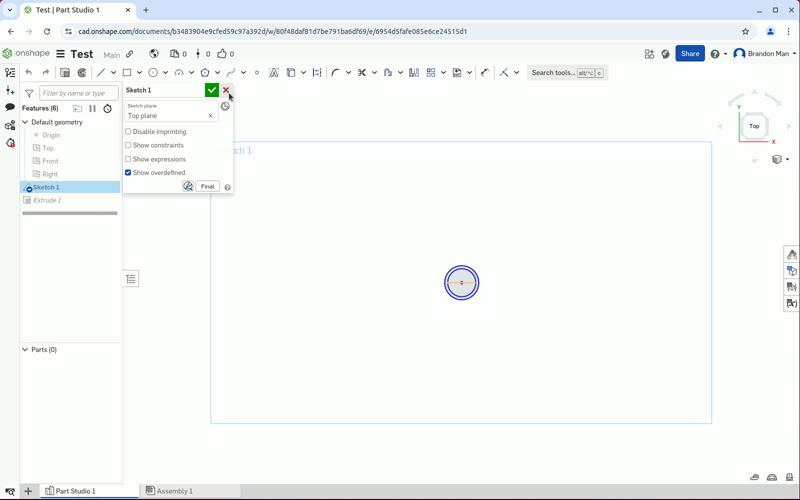
click(229, 92)
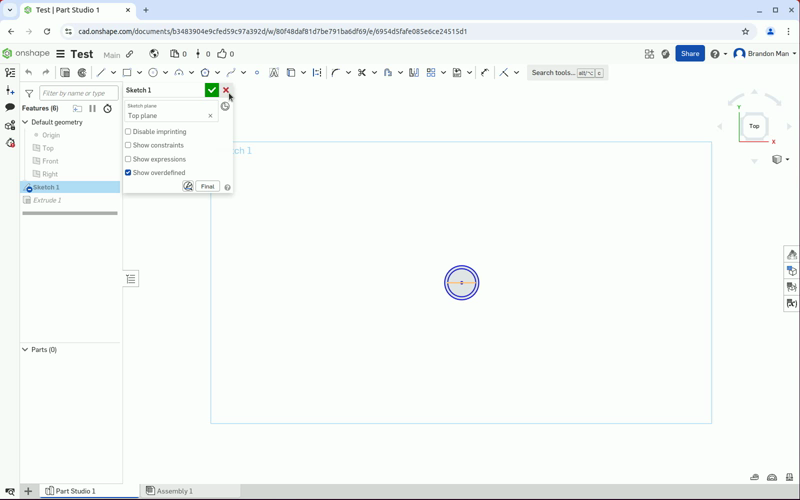
key(shift+s)
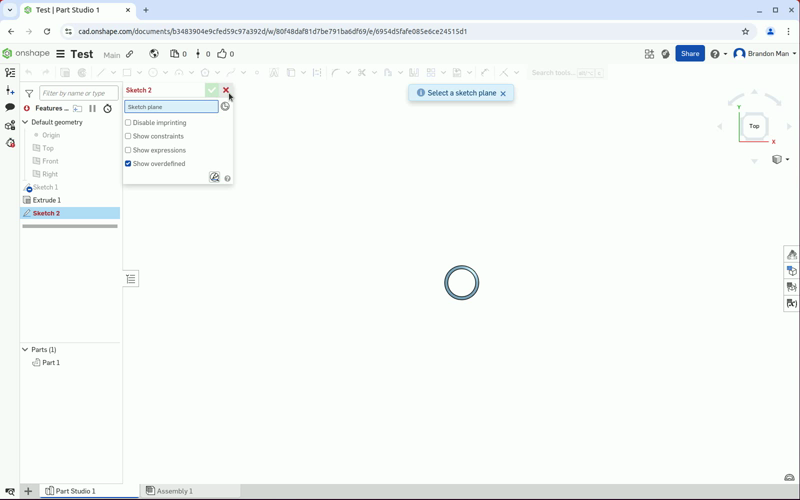
mouse_move(73, 150)
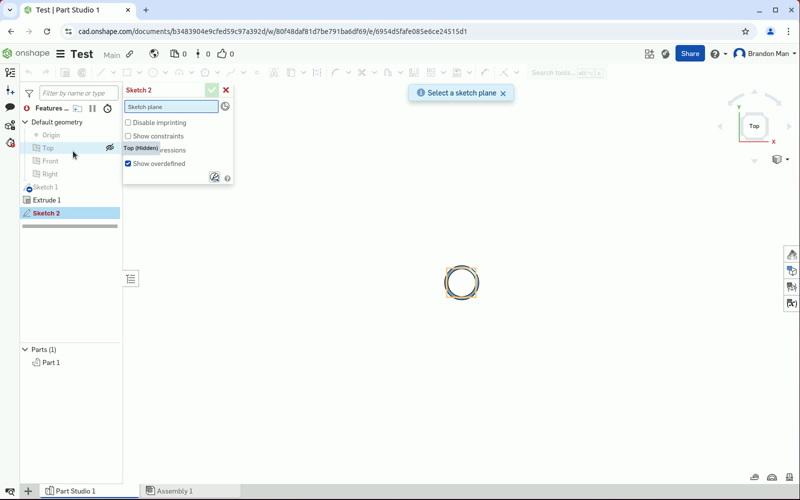
click(73, 150)
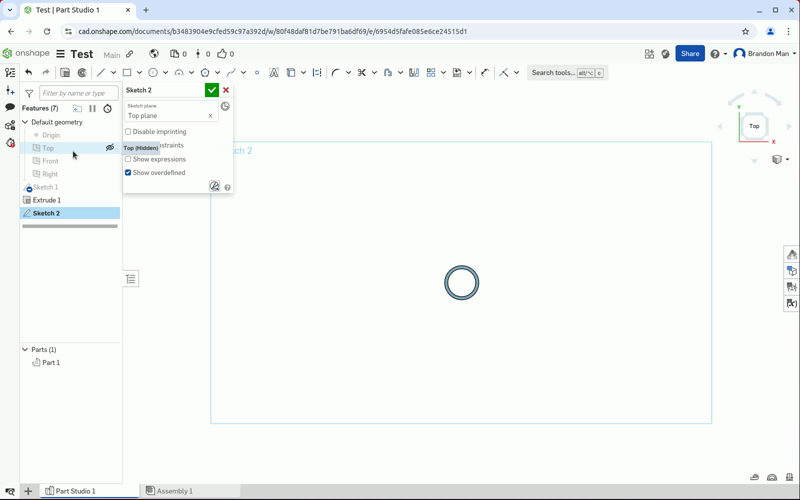
mouse_move(73, 352)
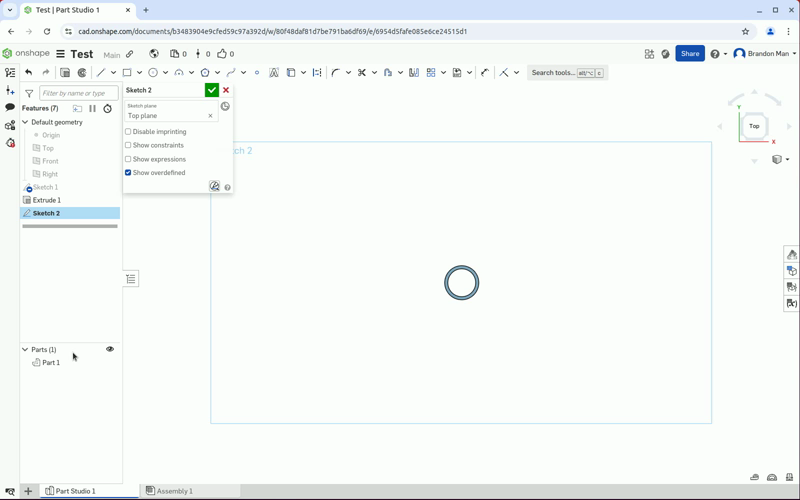
key(y)
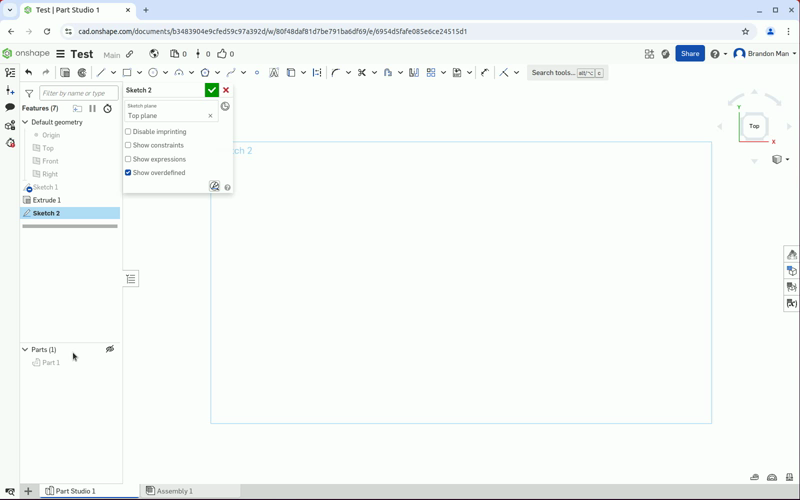
key(c)
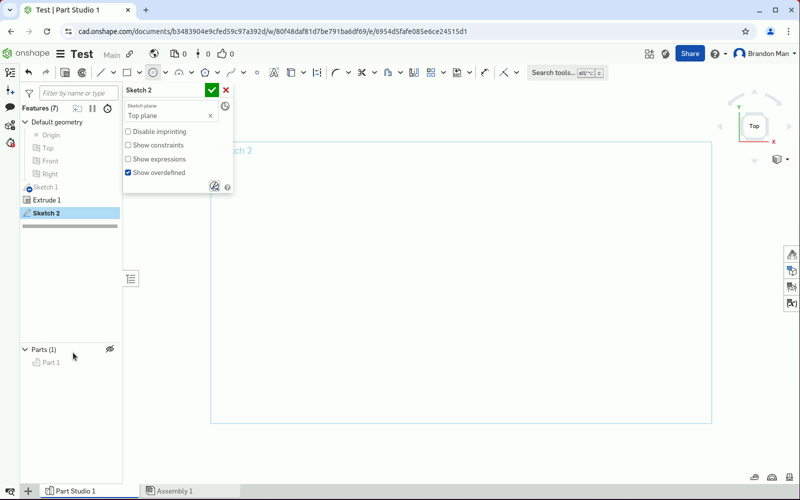
key_down(shift)
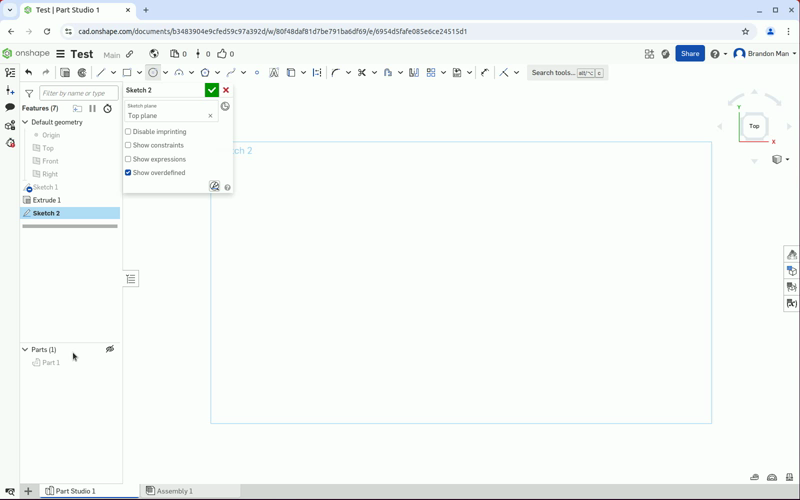
mouse_move(460, 282)
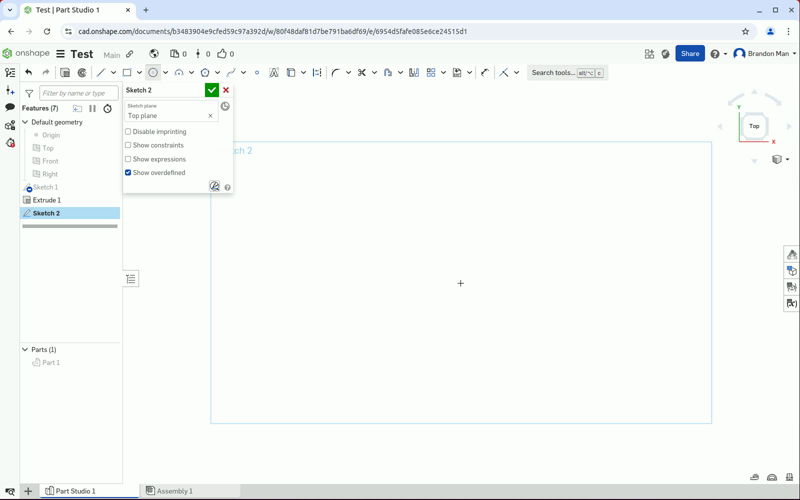
click(460, 282)
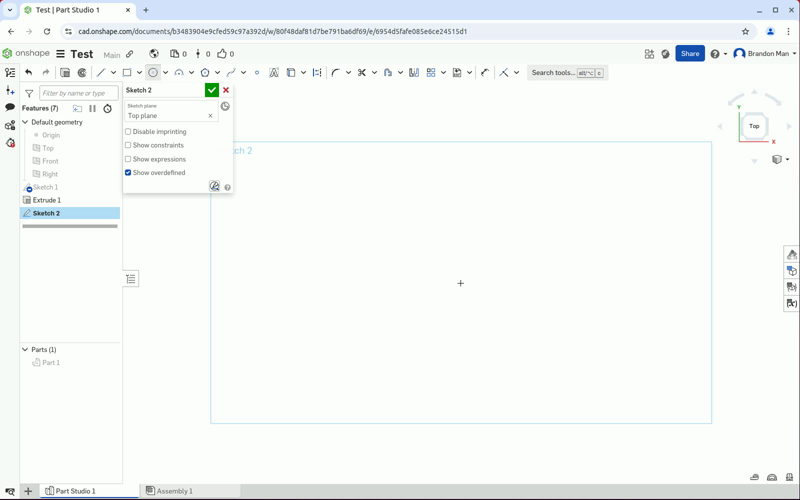
key_up(shift)
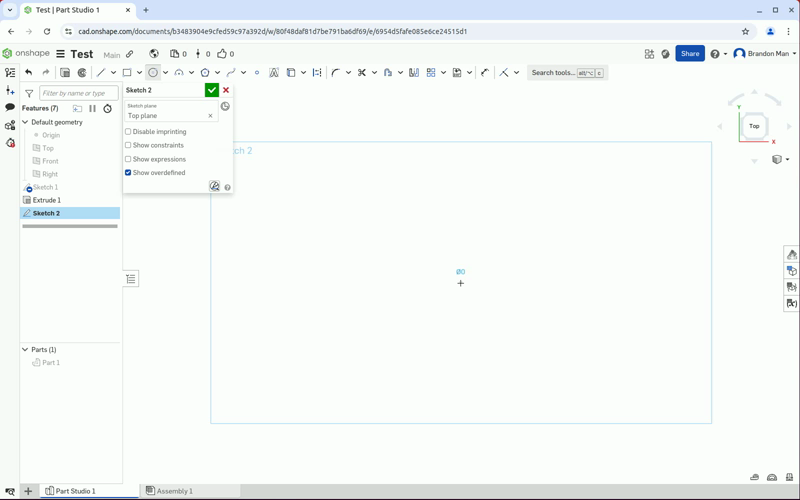
mouse_move(471, 282)
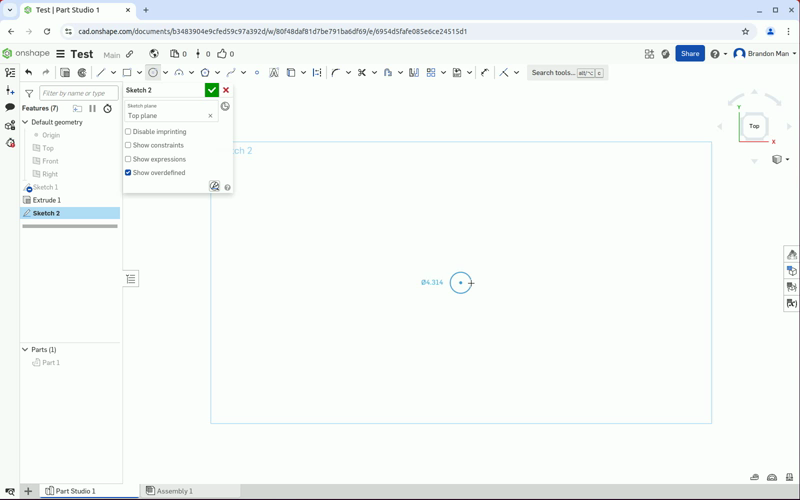
click(471, 282)
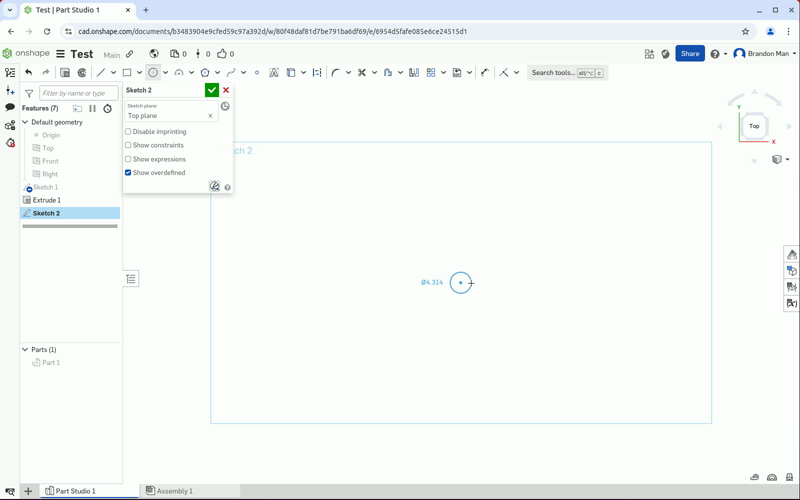
key(esc)
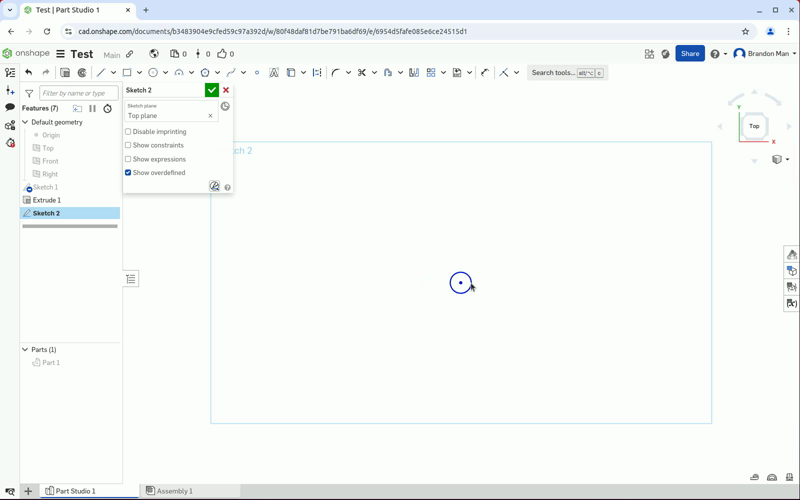
key(c)
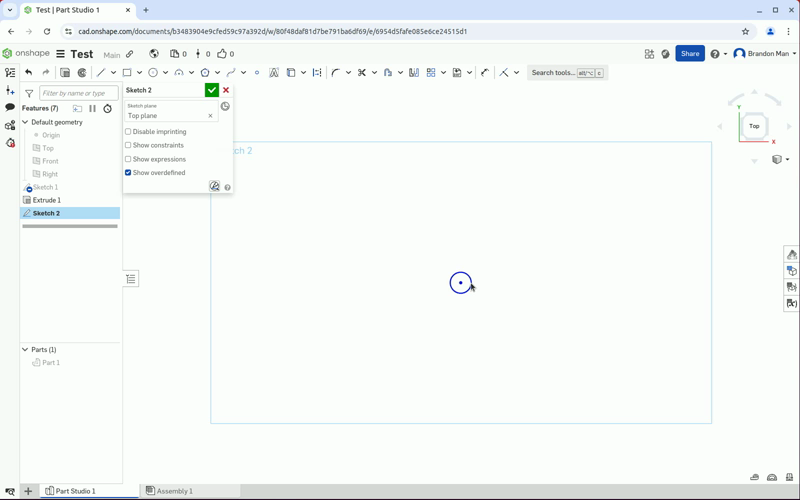
key_down(shift)
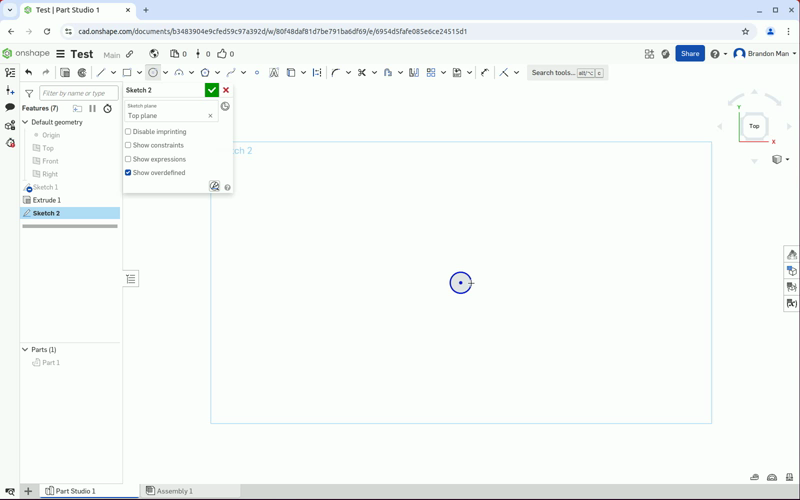
mouse_move(460, 282)
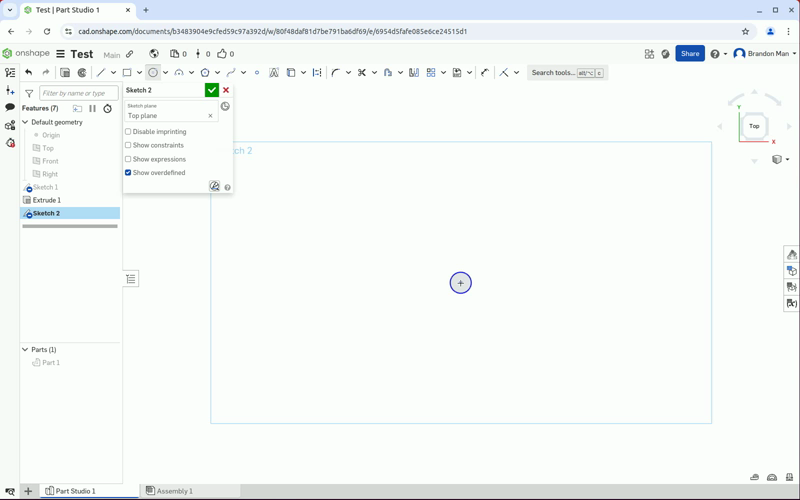
click(460, 282)
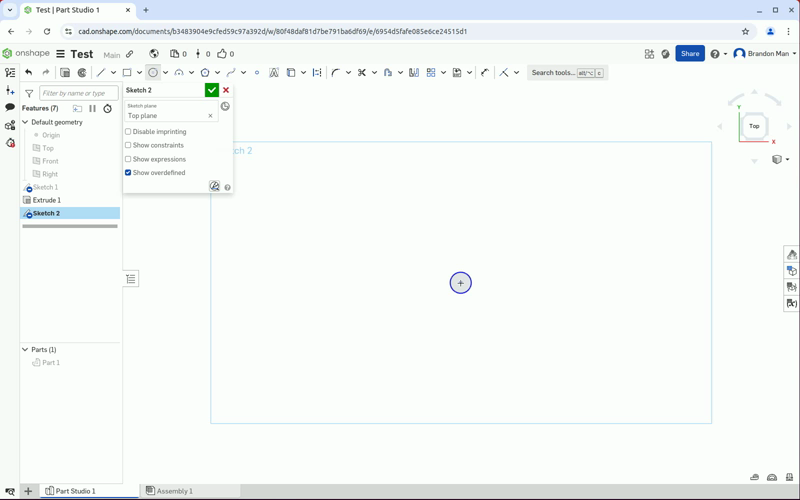
key_up(shift)
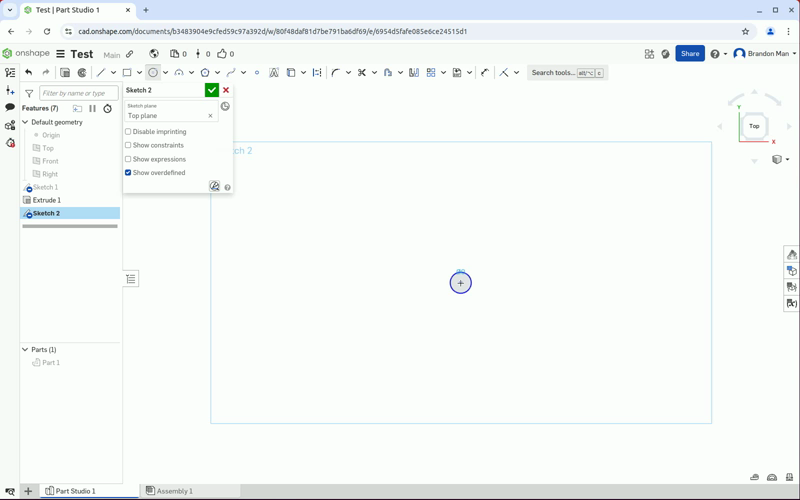
mouse_move(468, 282)
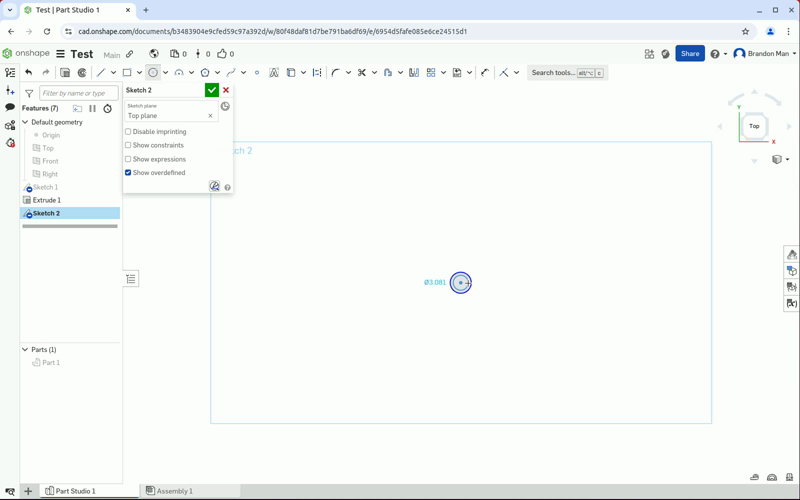
scroll(6)
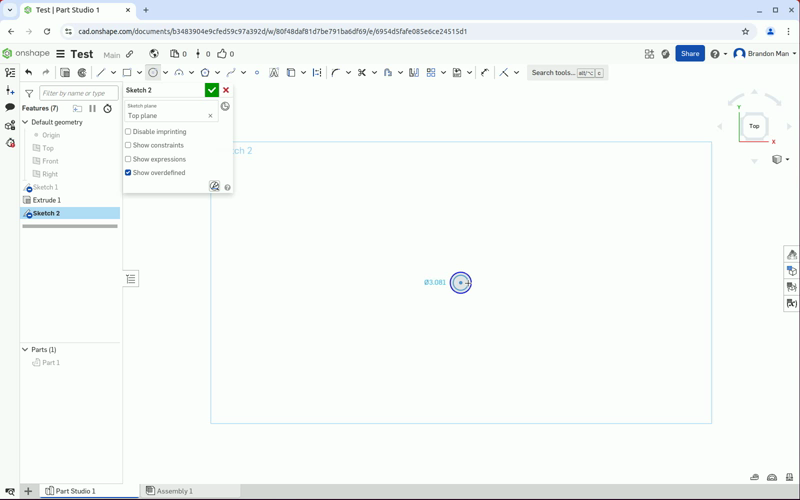
scroll(6)
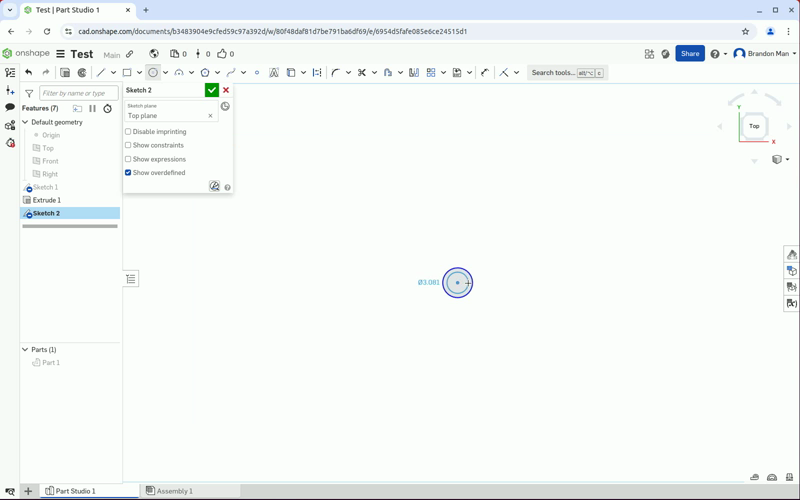
scroll(6)
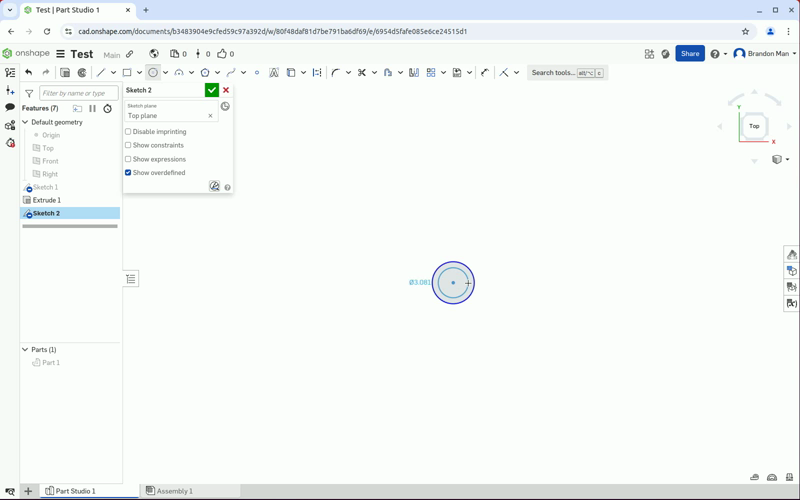
scroll(6)
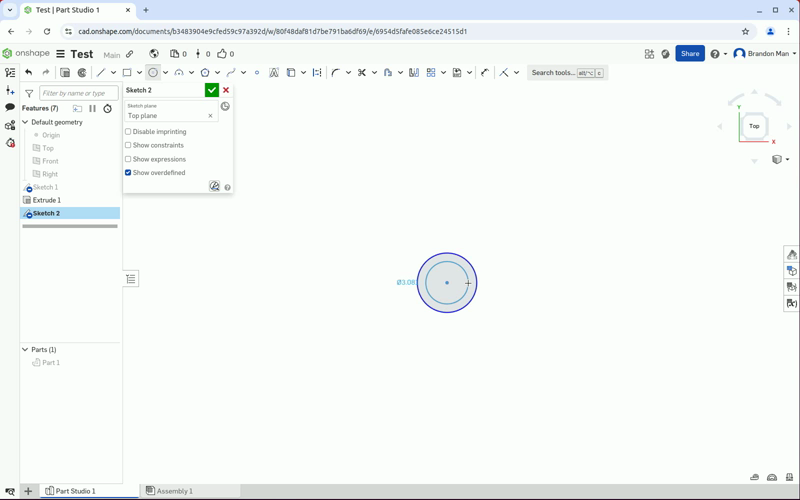
scroll(6)
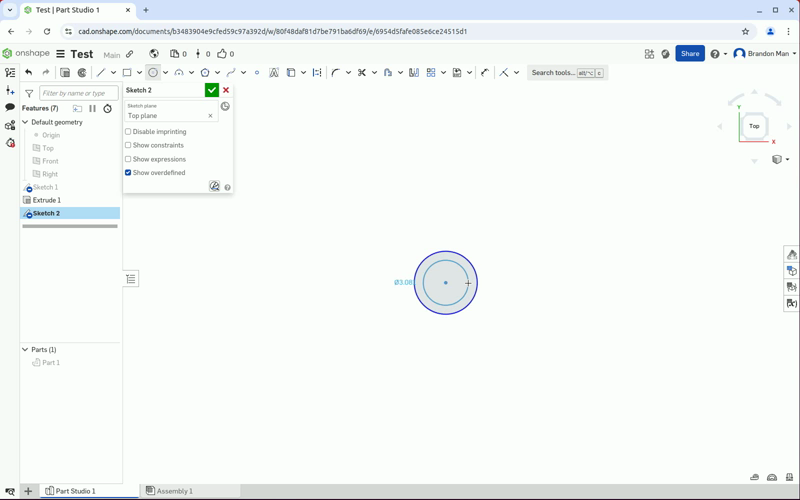
scroll(6)
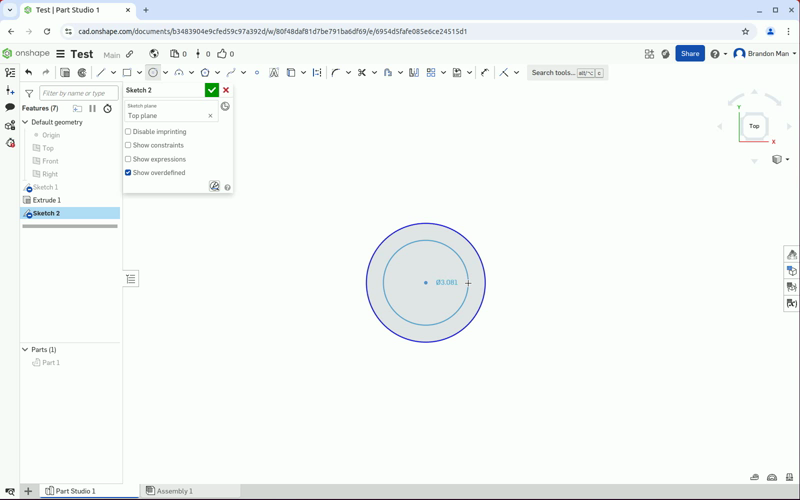
scroll(6)
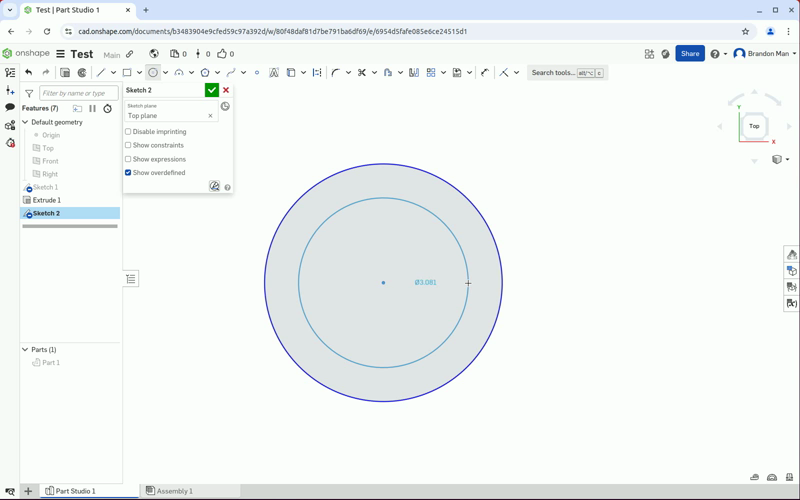
click(468, 282)
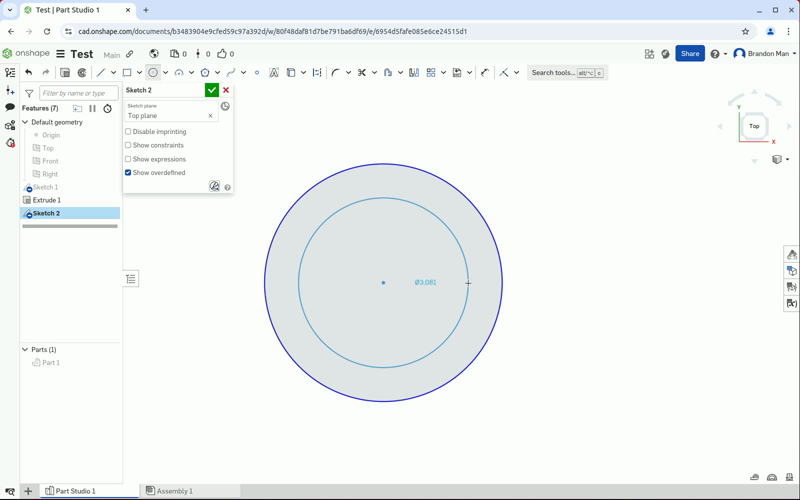
scroll(-6)
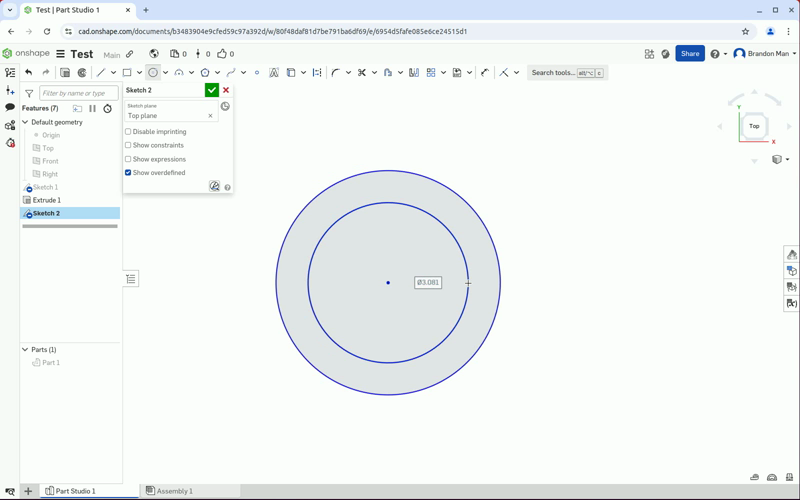
scroll(-6)
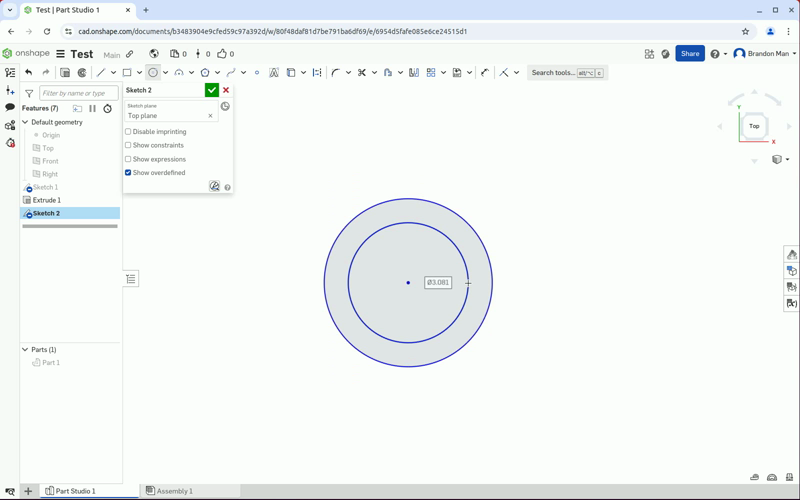
scroll(-6)
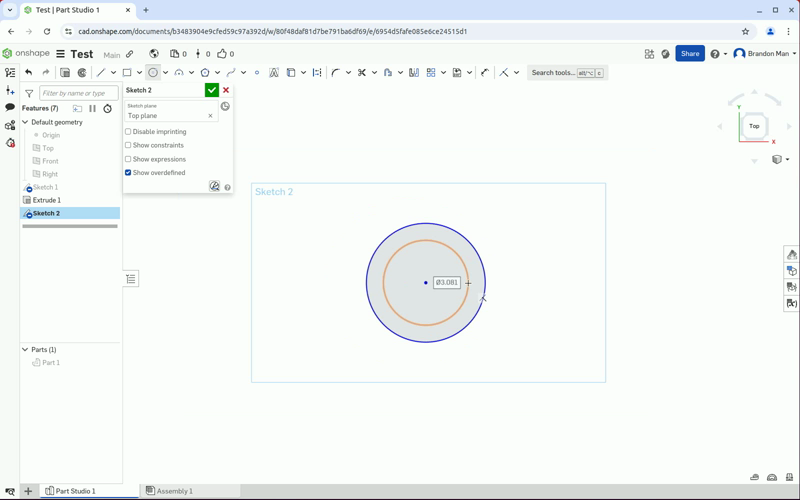
scroll(-6)
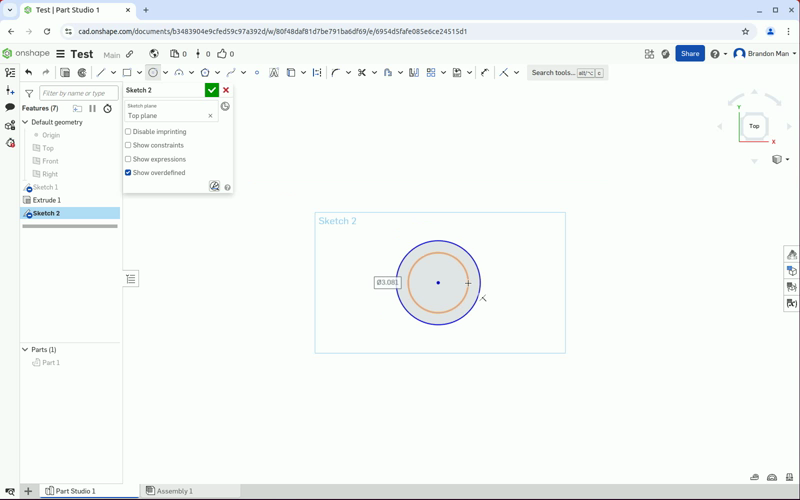
scroll(-6)
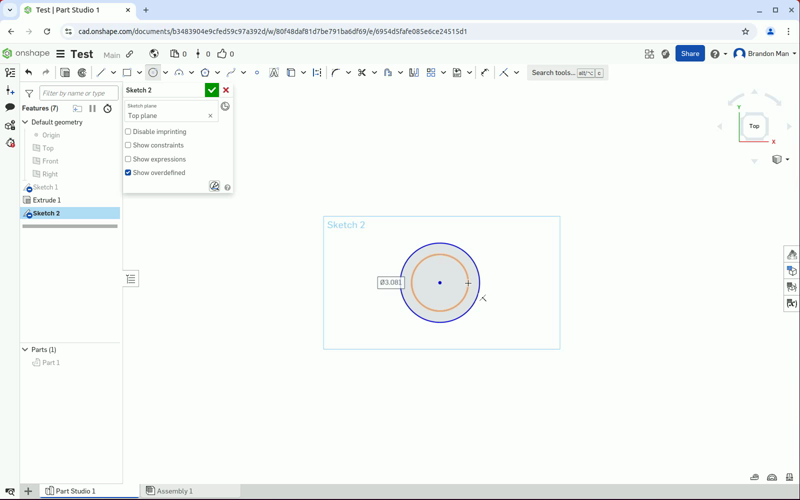
scroll(-6)
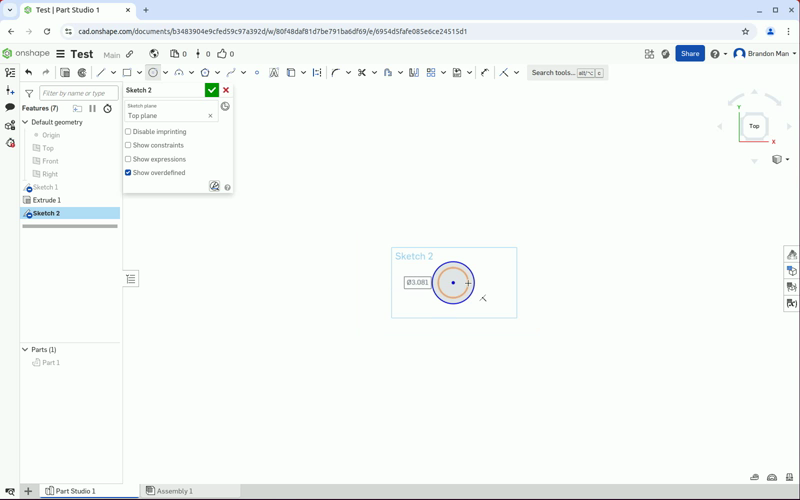
scroll(-6)
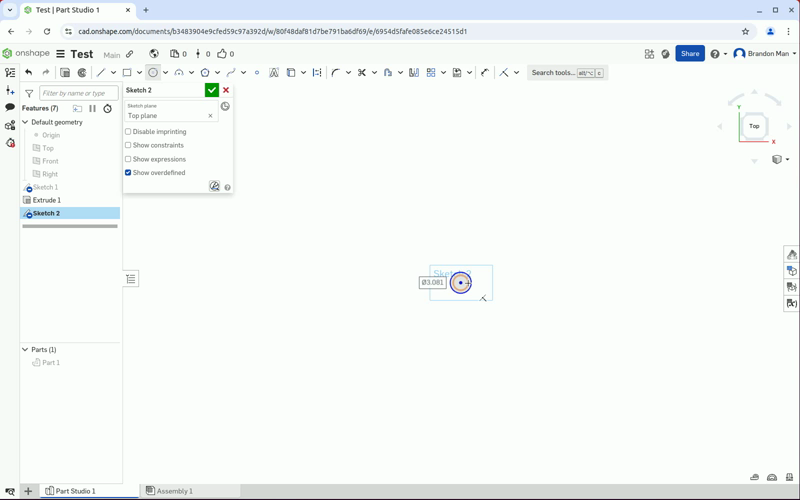
key(esc)
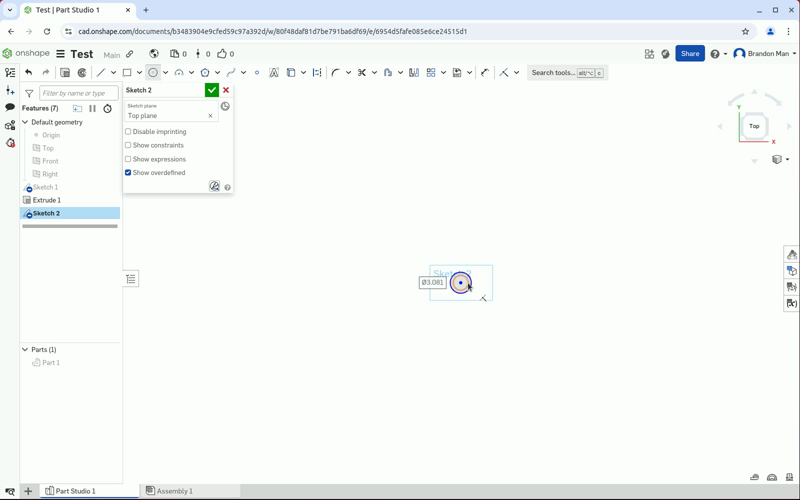
mouse_move(462, 290)
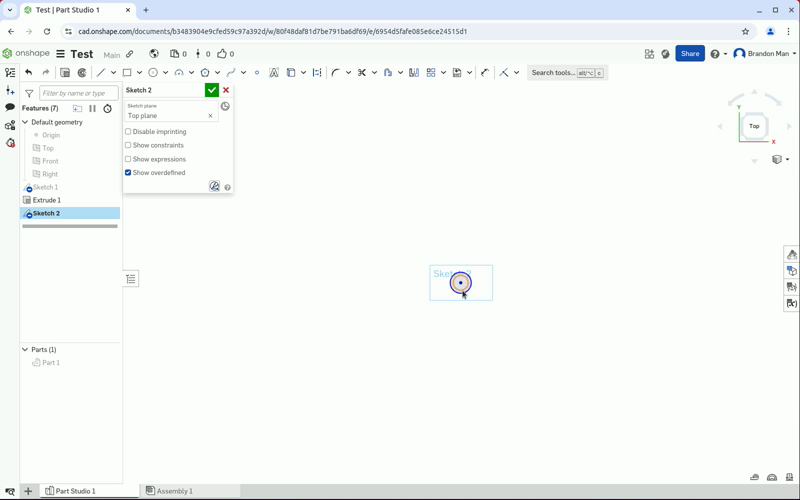
scroll(6)
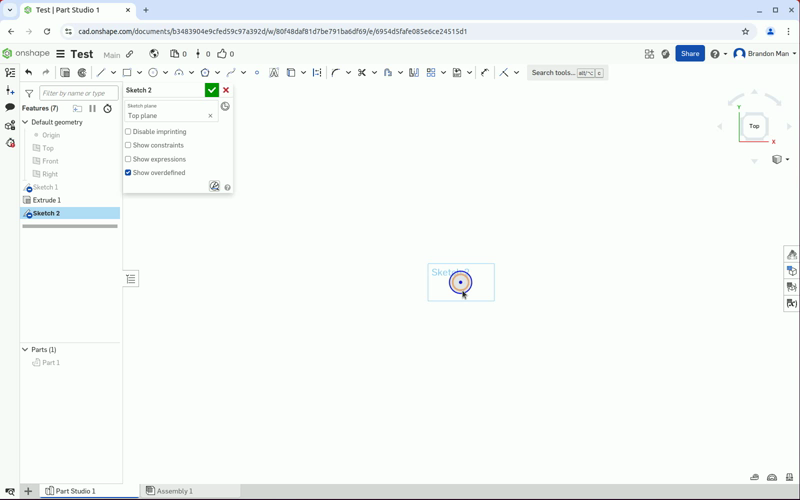
scroll(6)
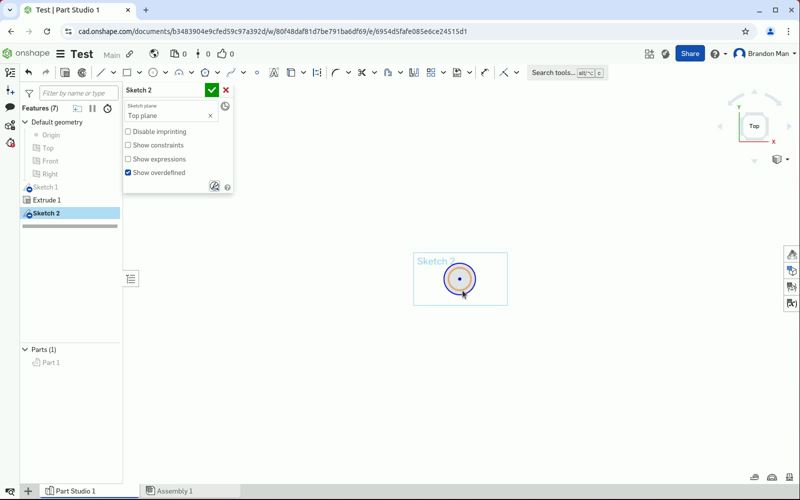
scroll(6)
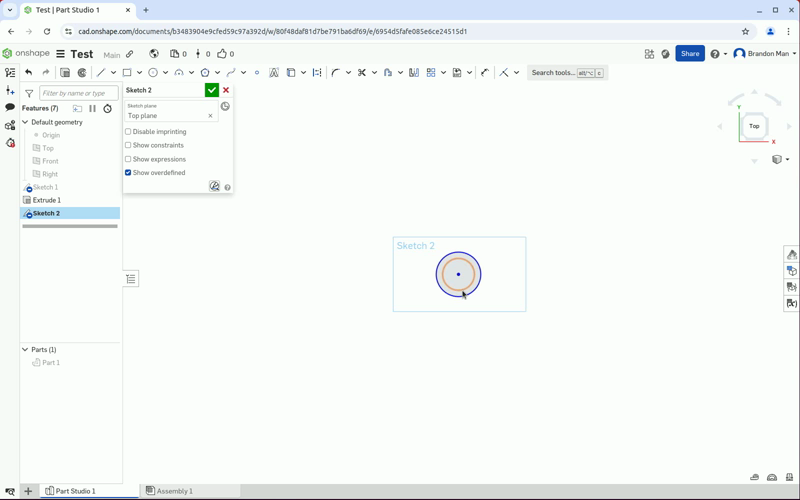
scroll(6)
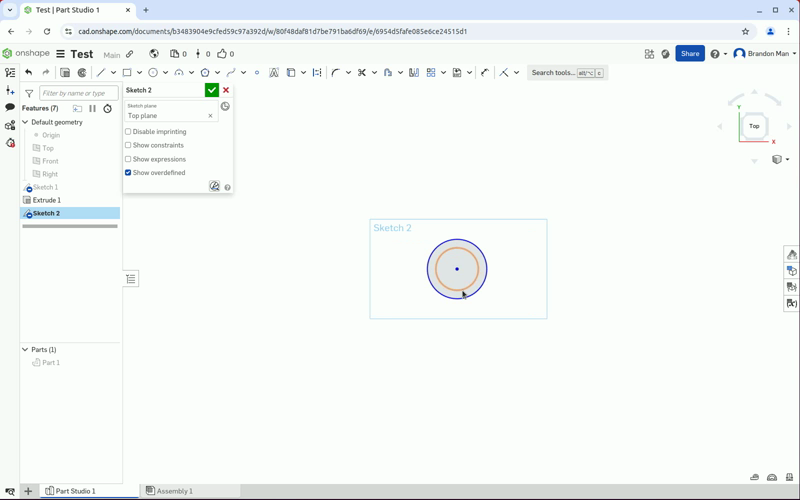
scroll(6)
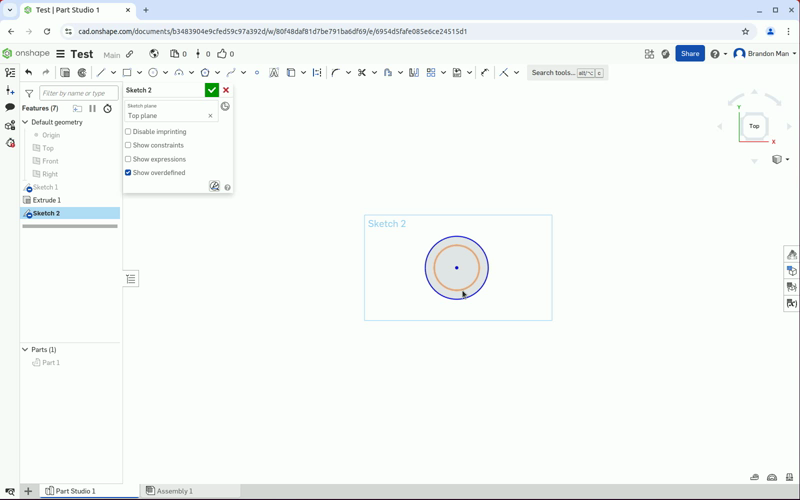
scroll(6)
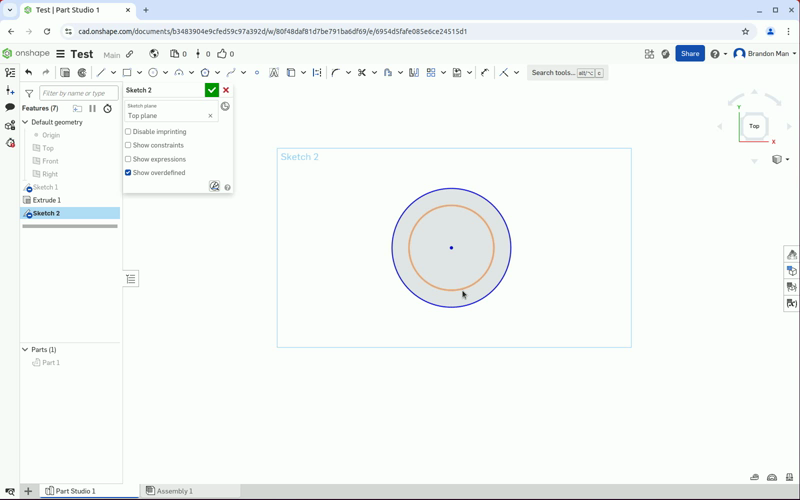
scroll(6)
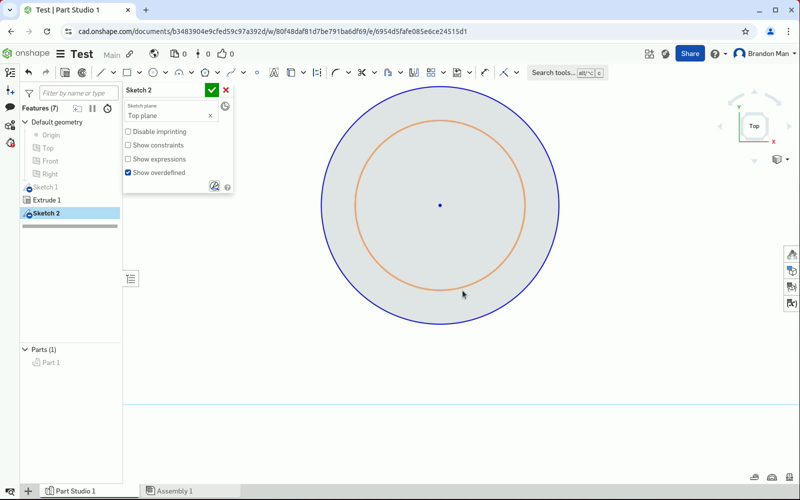
click(462, 290)
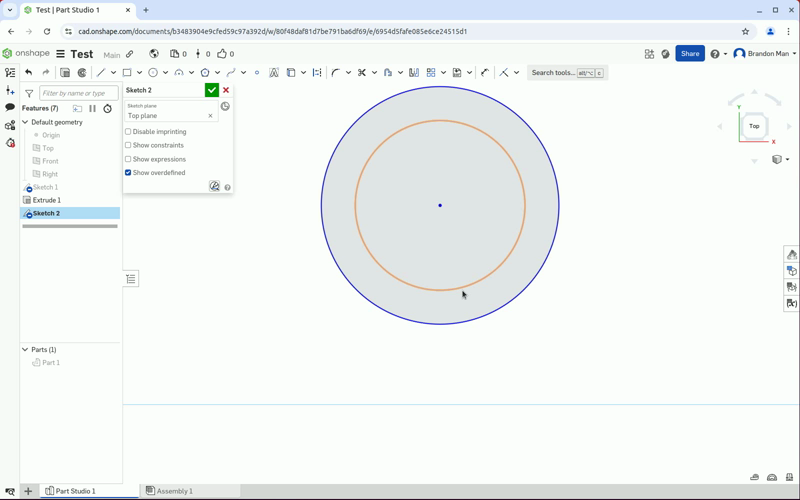
scroll(-6)
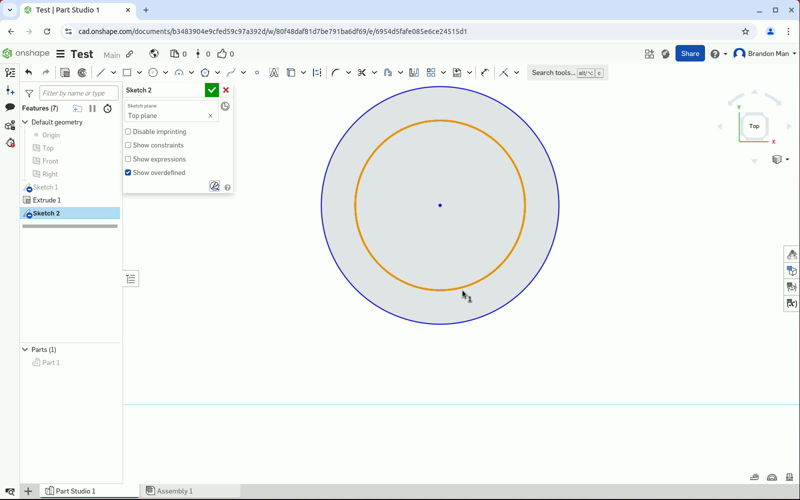
scroll(-6)
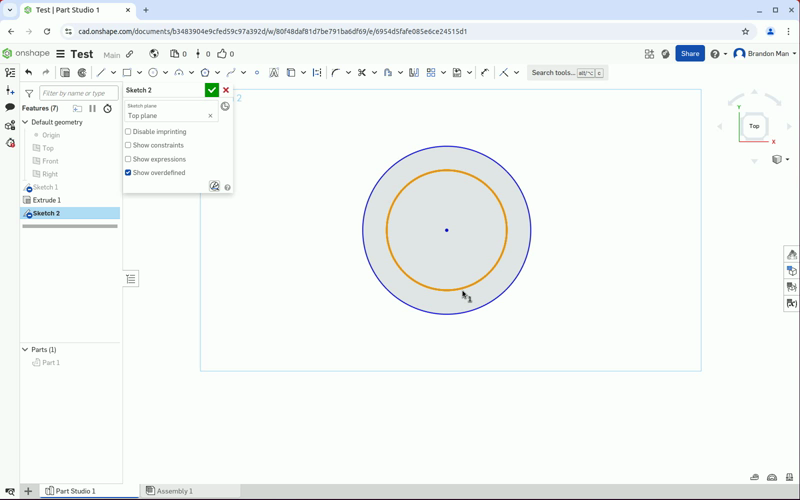
scroll(-6)
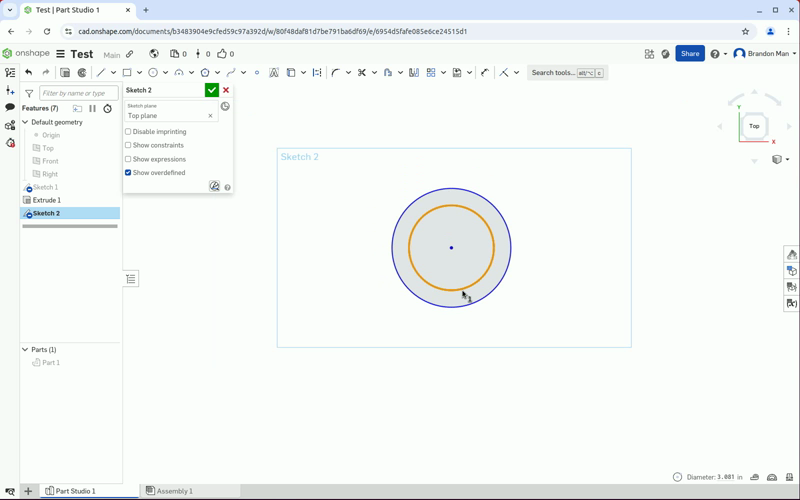
scroll(-6)
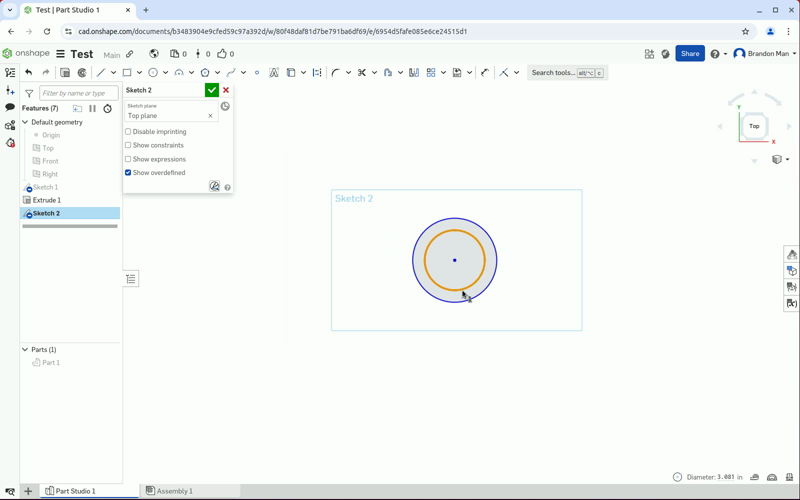
scroll(-6)
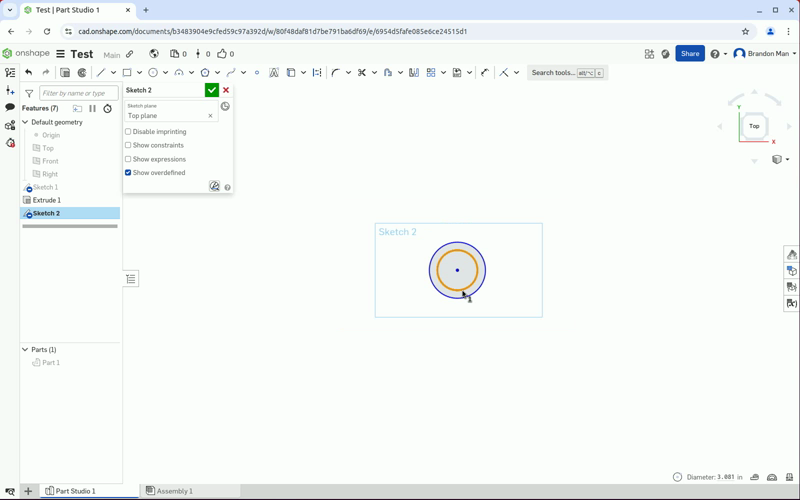
scroll(-6)
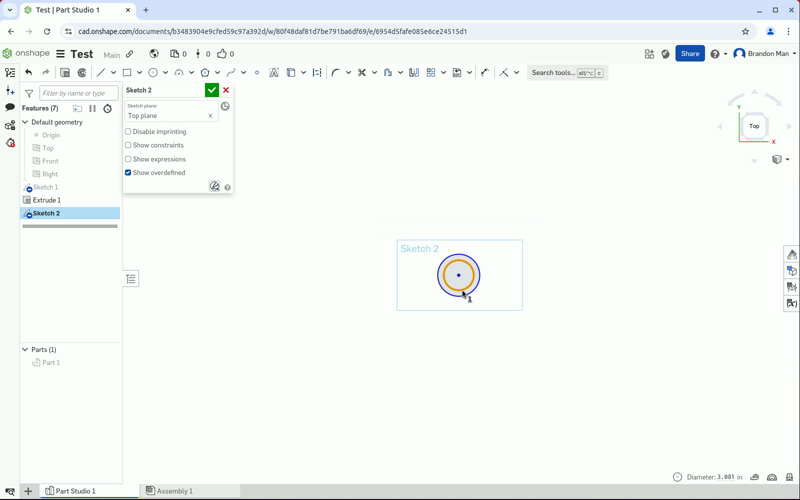
scroll(-6)
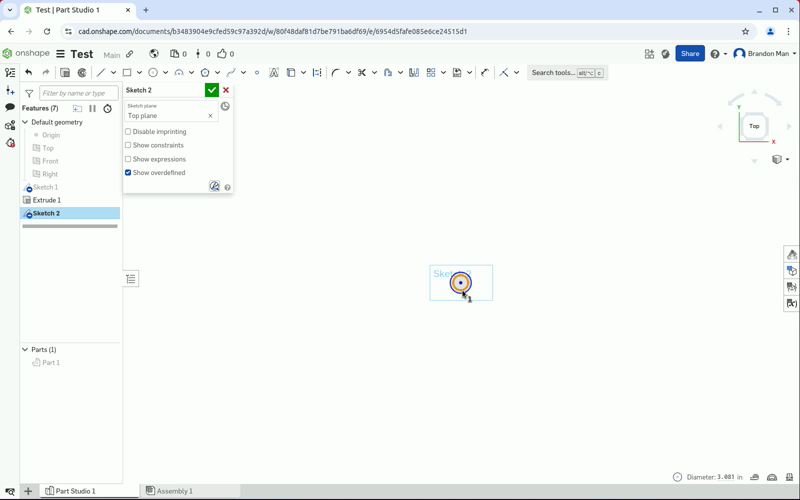
mouse_move(73, 352)
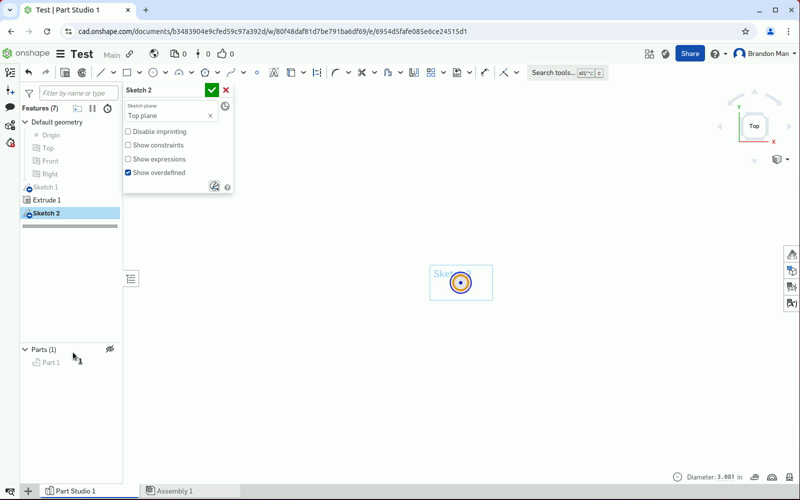
key(shift+y)
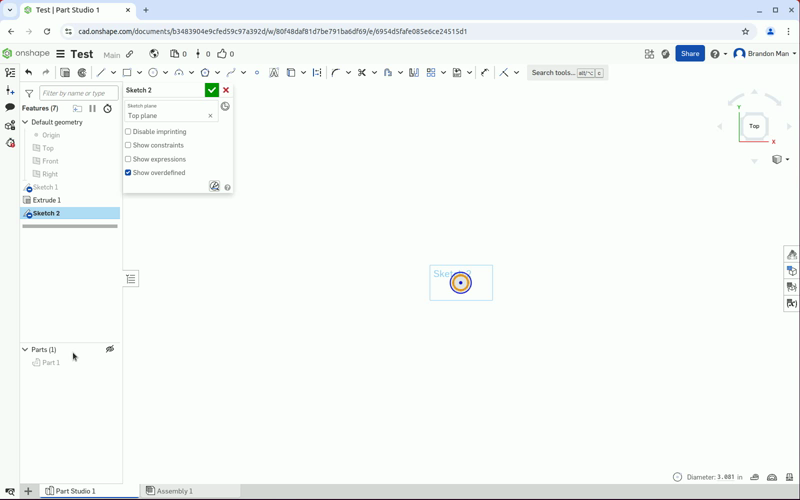
key(shift+e)
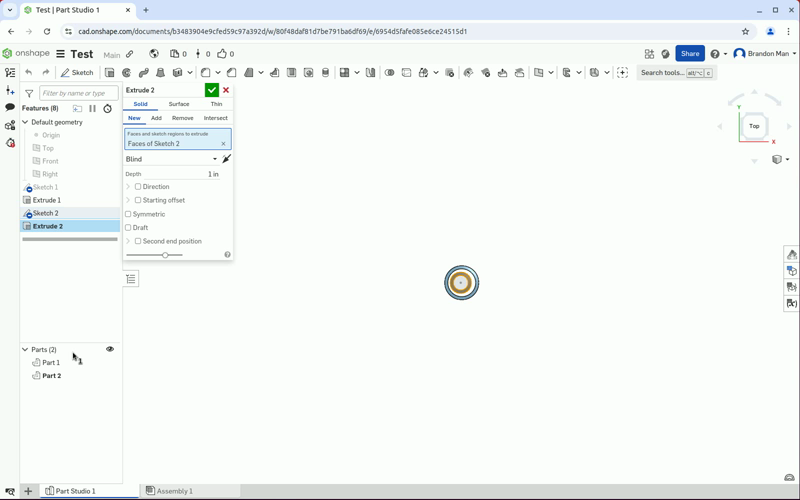
mouse_move(143, 106)
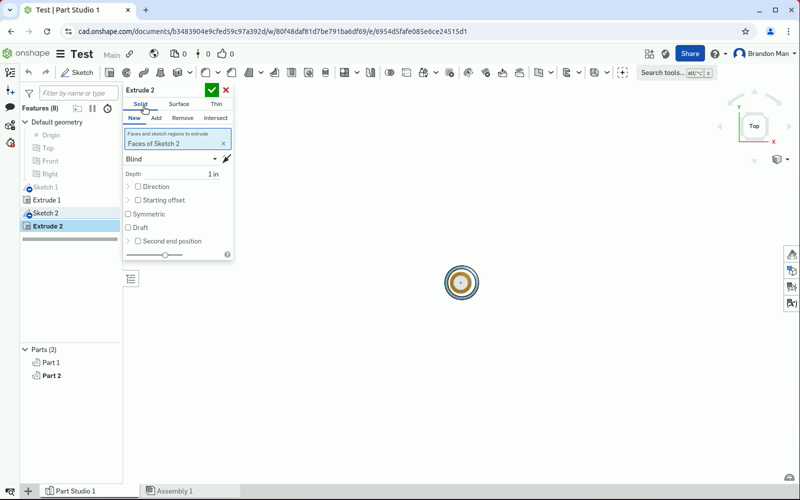
click(143, 106)
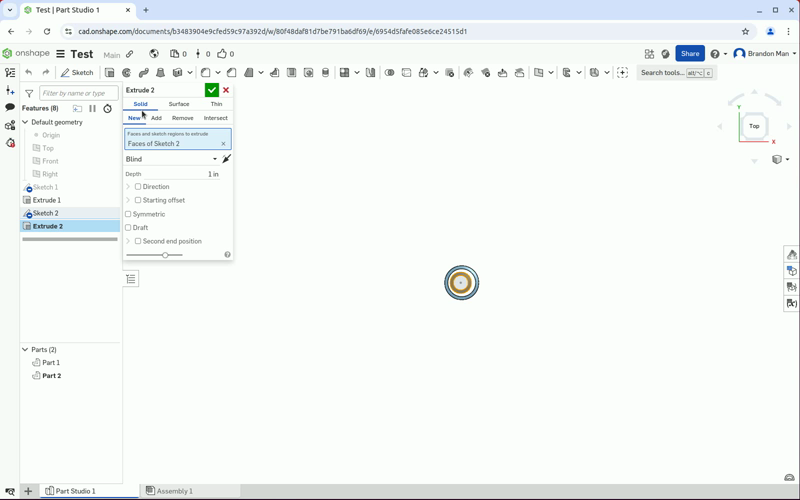
mouse_move(137, 120)
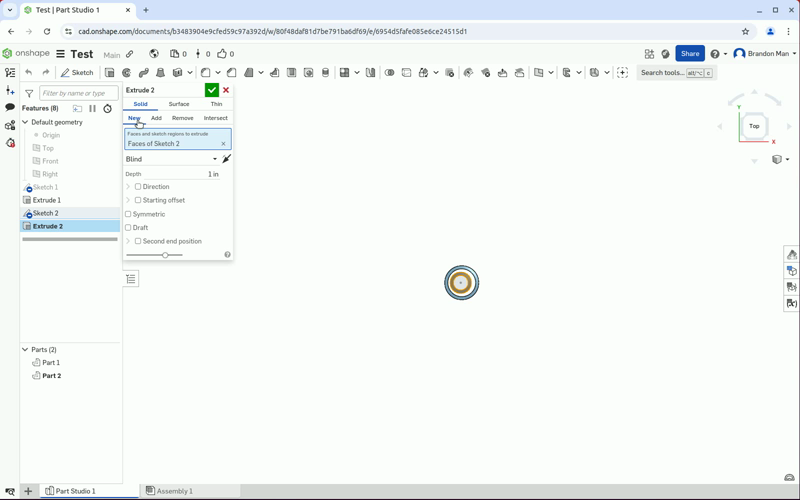
click(137, 120)
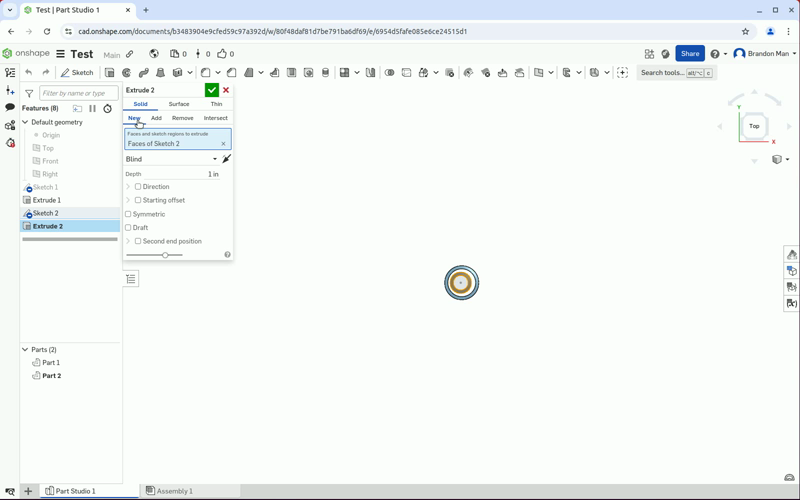
key(tab, 4)
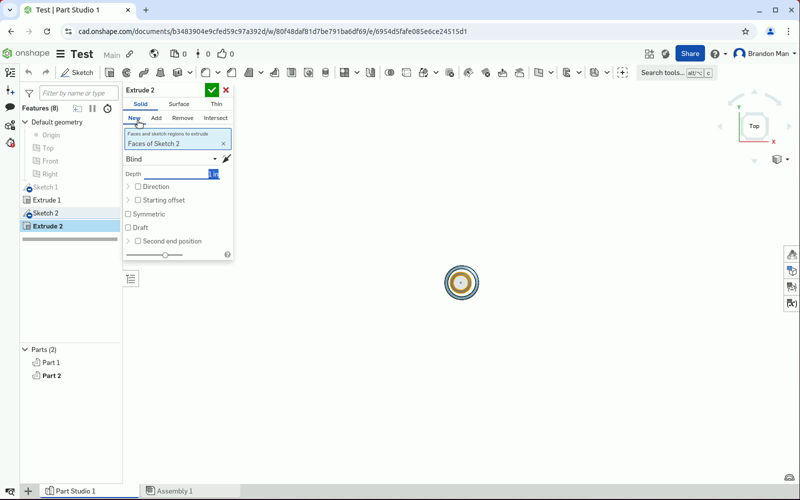
text(1.685)
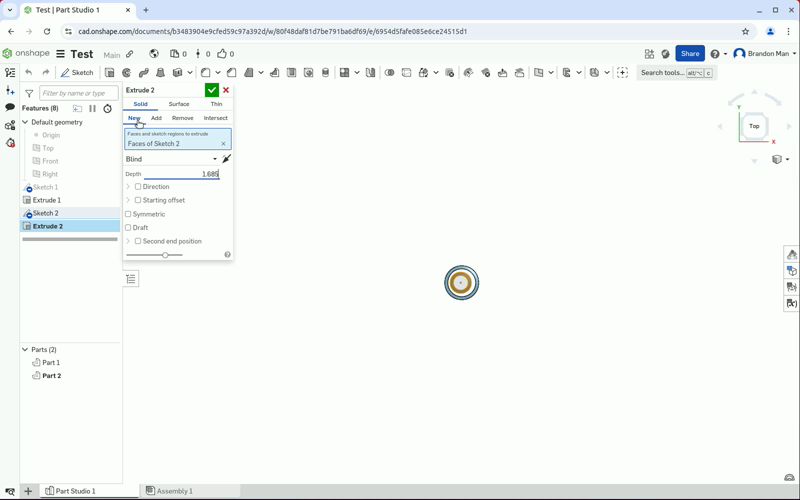
key(enter)
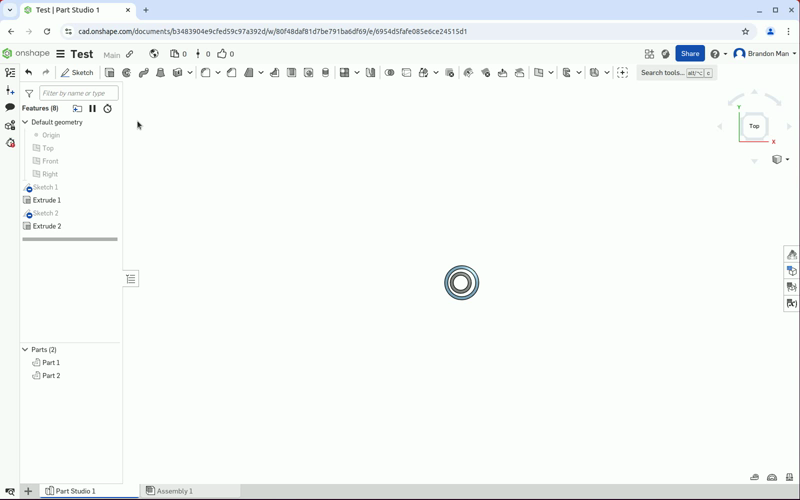
key(shift+h)
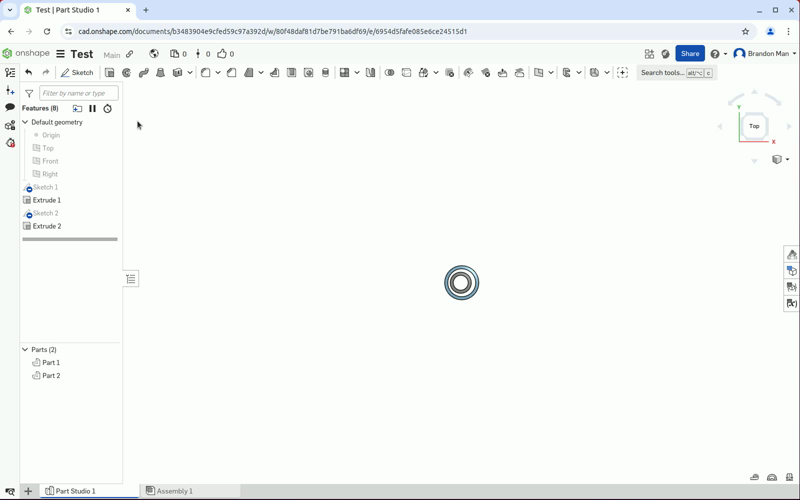
key(shift+h)
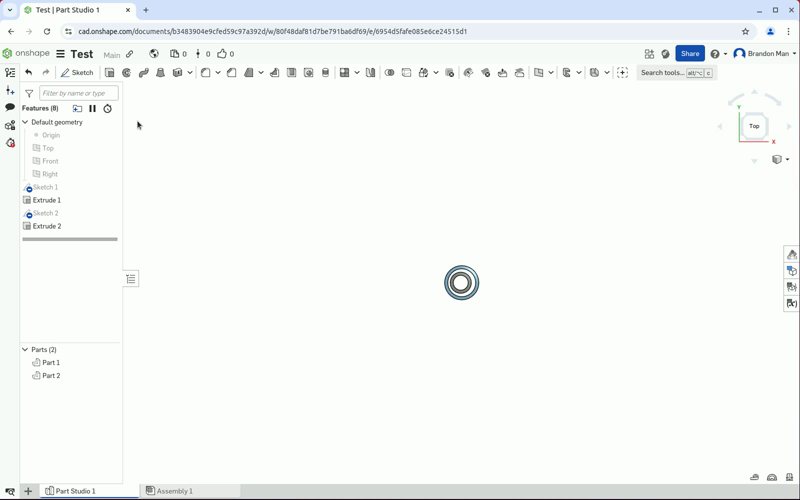
mouse_move(73, 189)
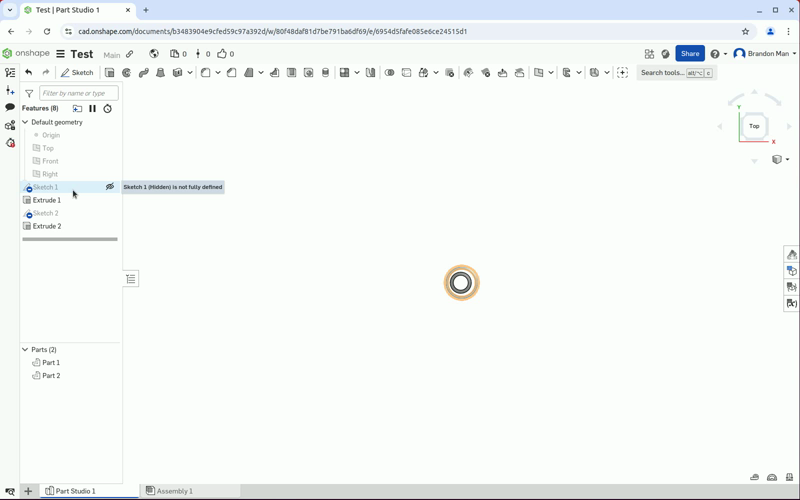
click(73, 189)
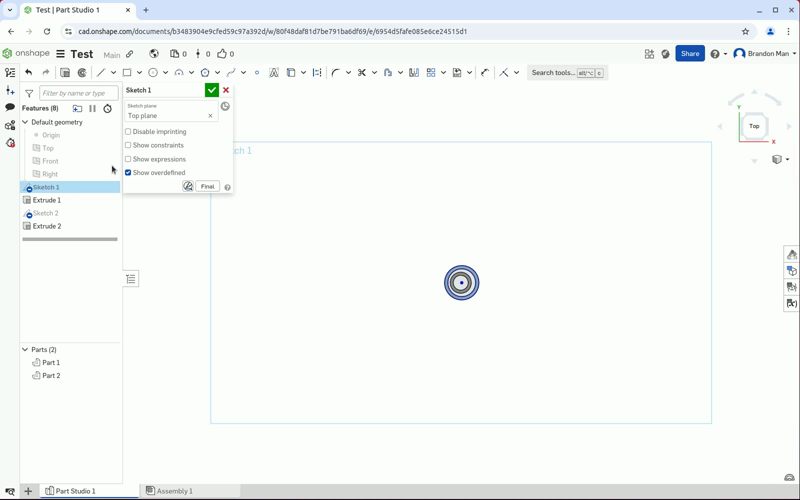
mouse_move(229, 92)
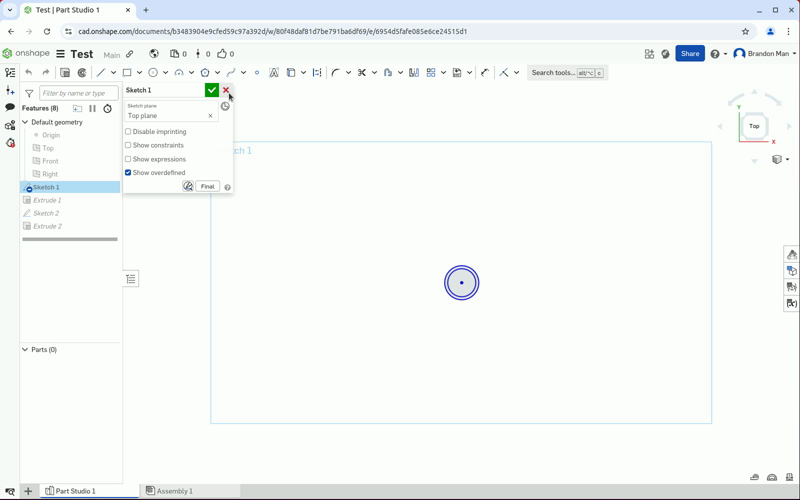
click(229, 92)
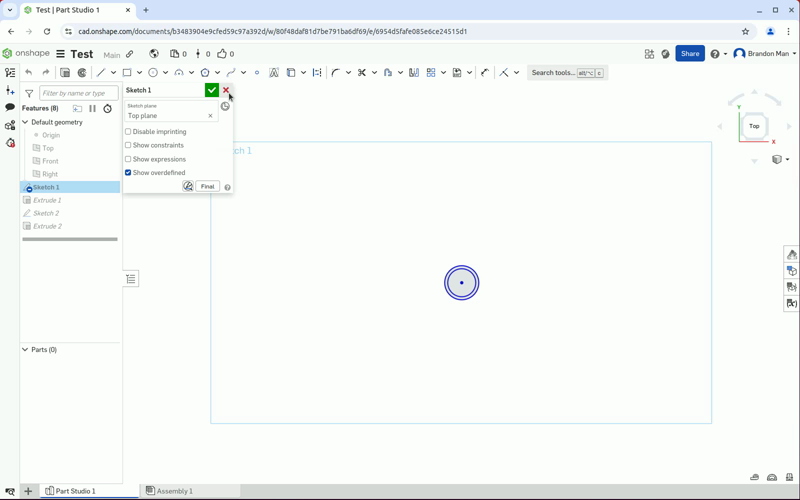
key(shift+s)
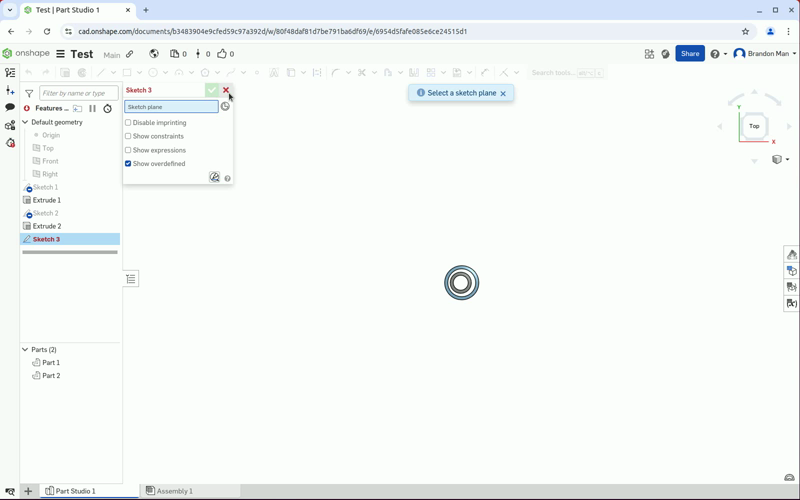
mouse_move(73, 150)
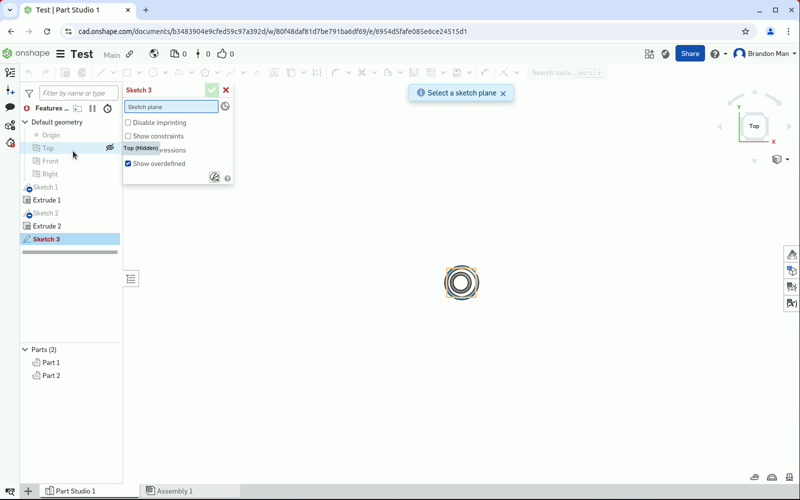
click(73, 150)
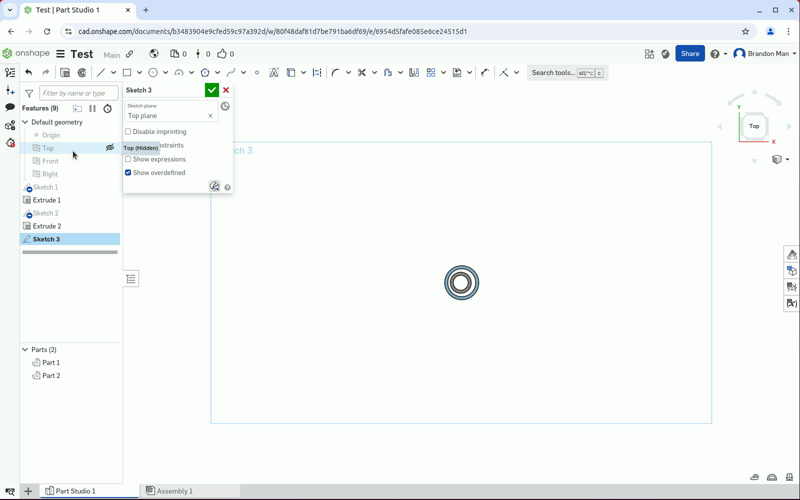
mouse_move(73, 352)
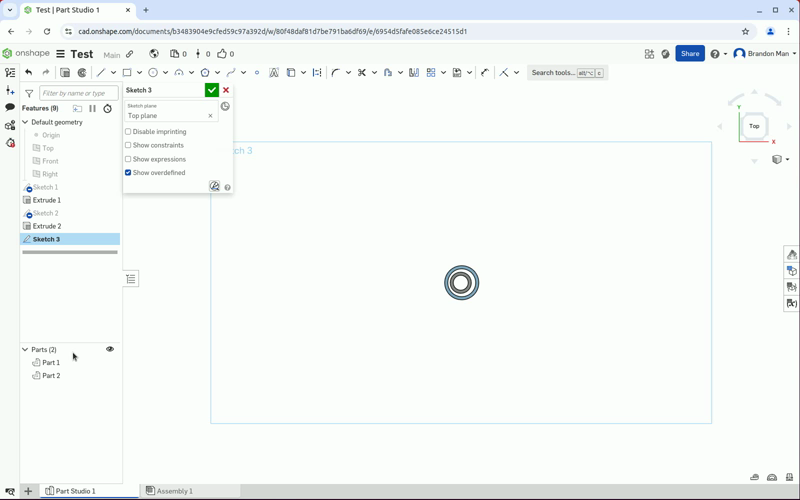
key(y)
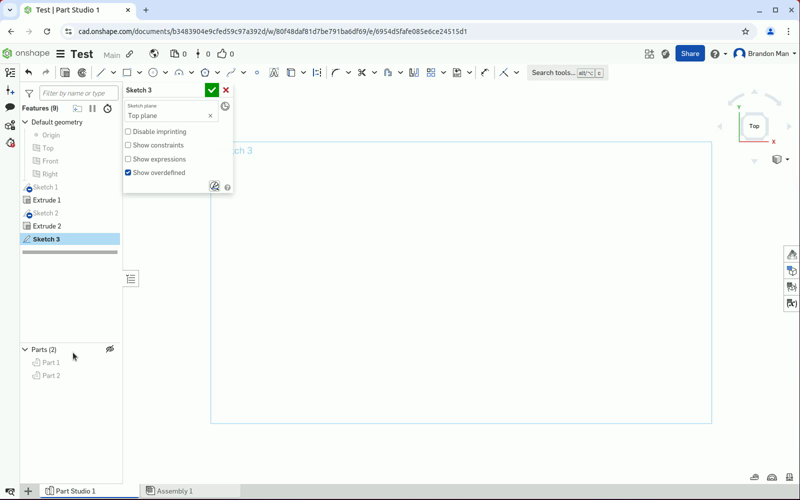
key(c)
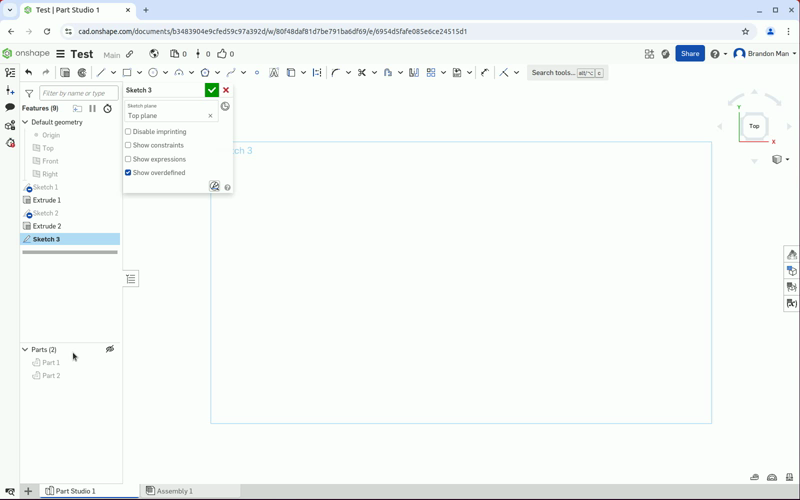
key_down(shift)
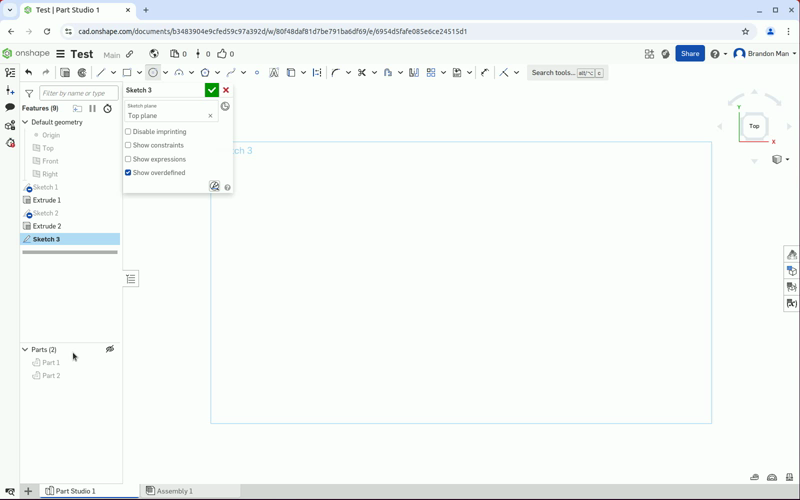
mouse_move(461, 282)
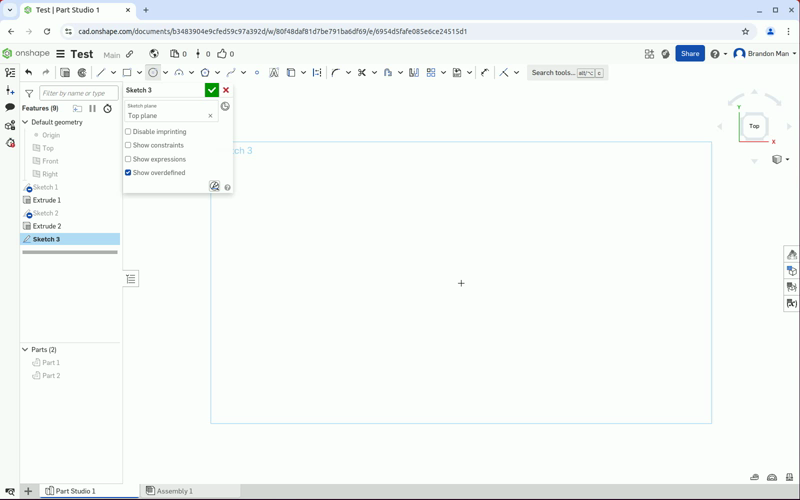
click(461, 282)
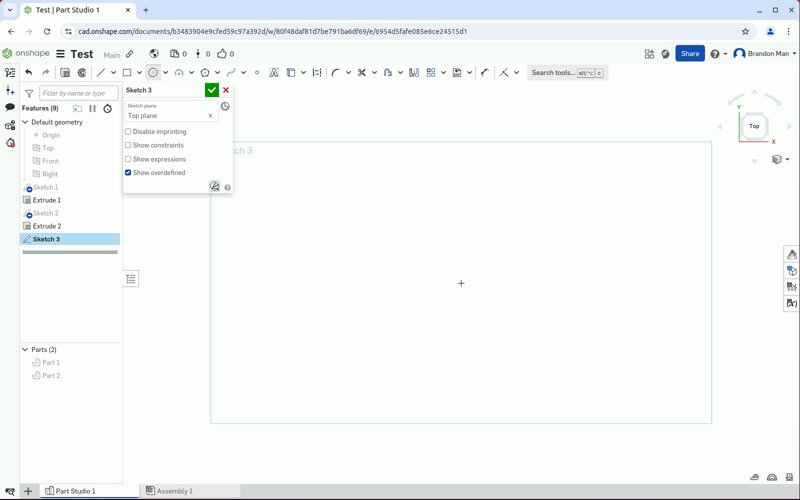
key_up(shift)
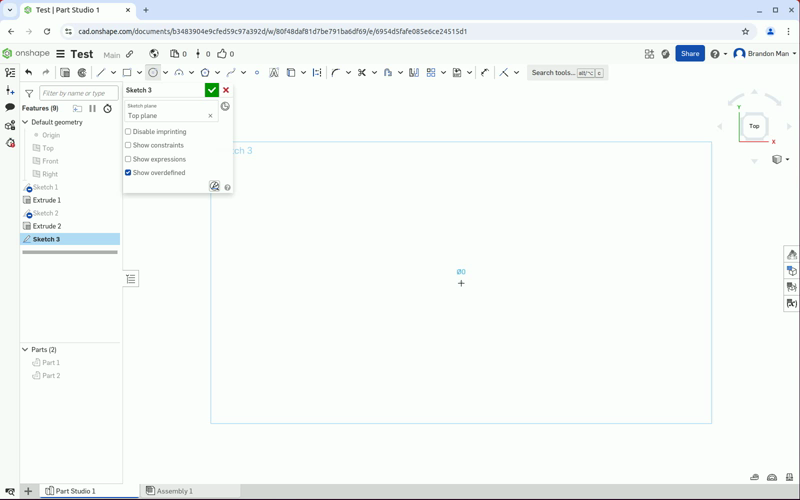
mouse_move(474, 282)
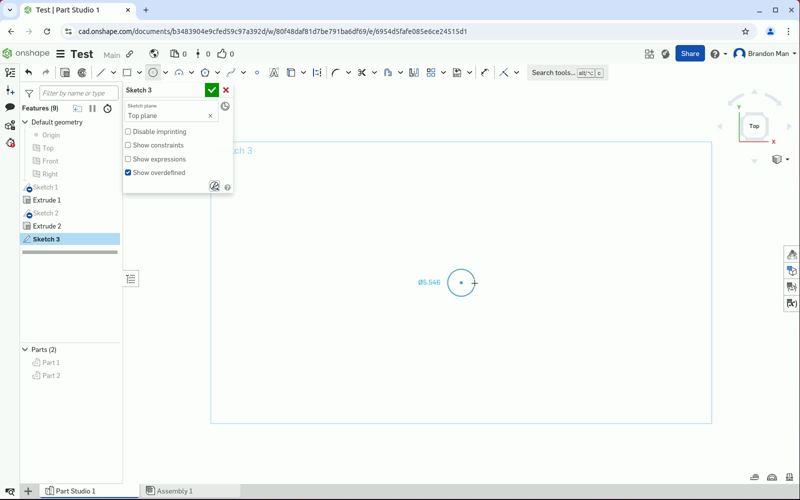
click(474, 282)
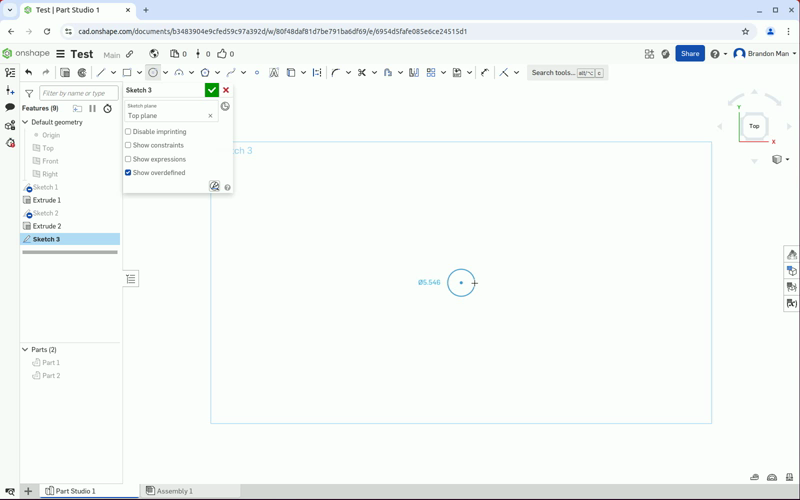
key(esc)
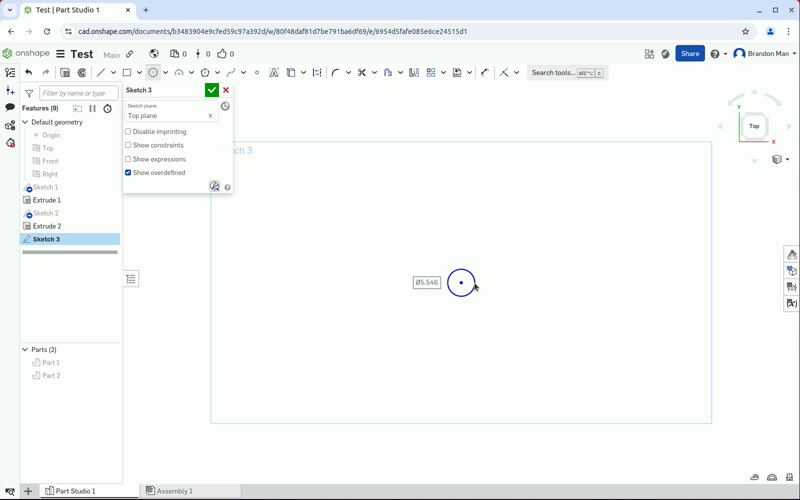
key(c)
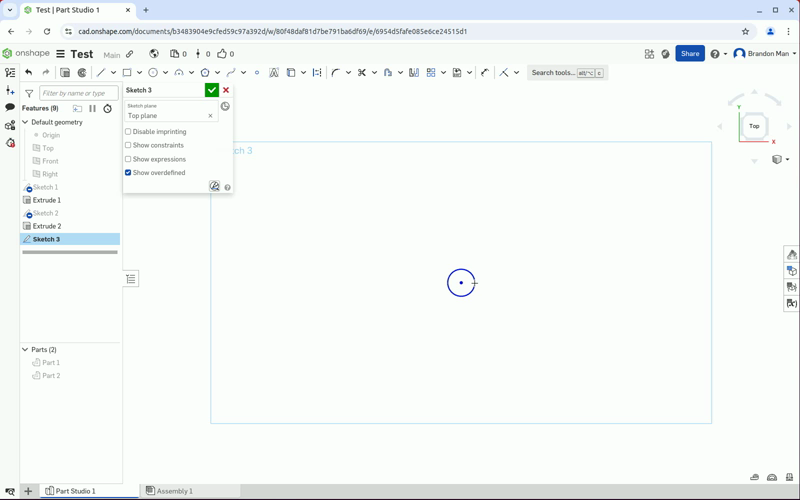
key_down(shift)
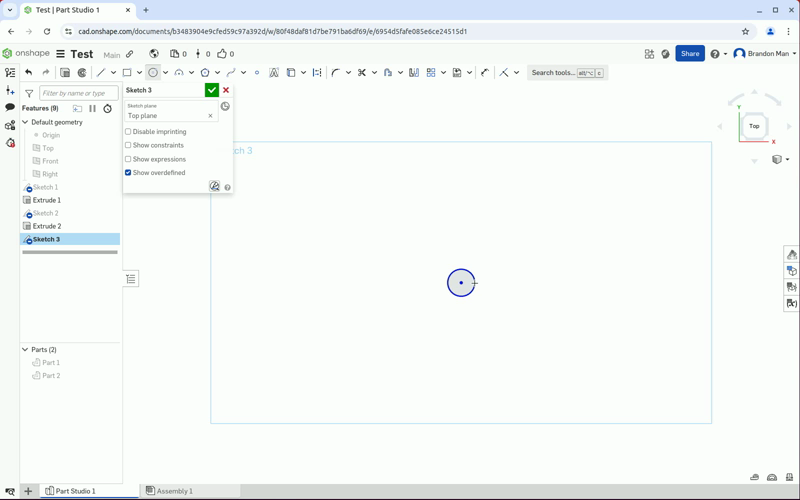
mouse_move(461, 282)
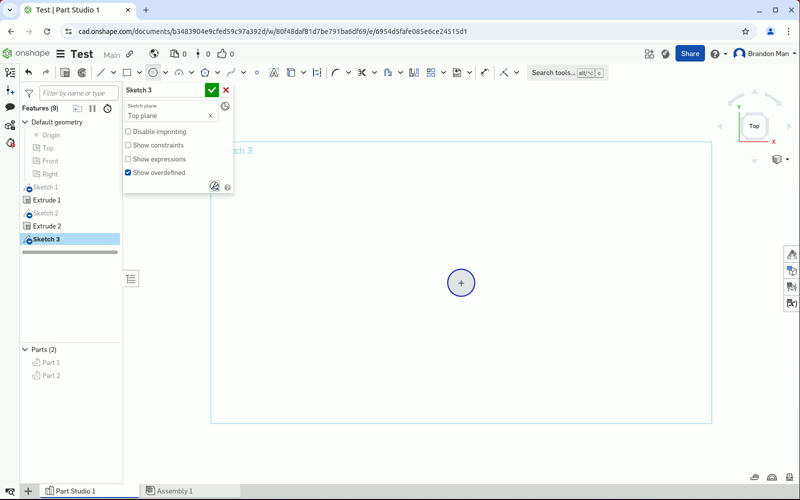
click(461, 282)
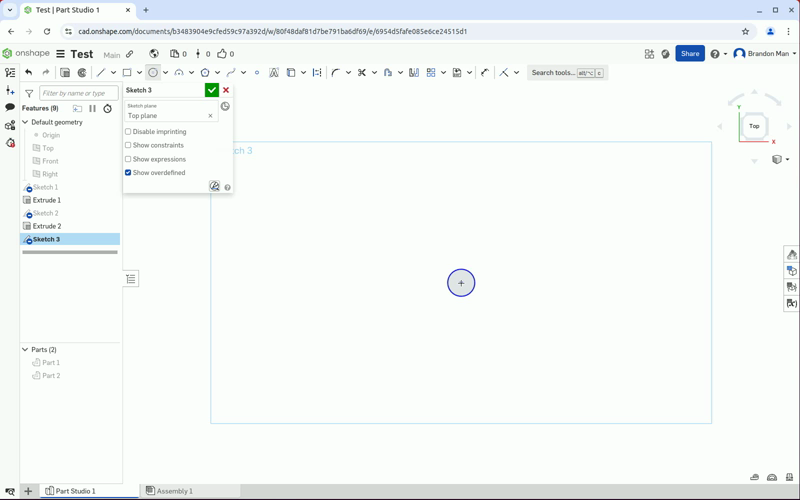
key_up(shift)
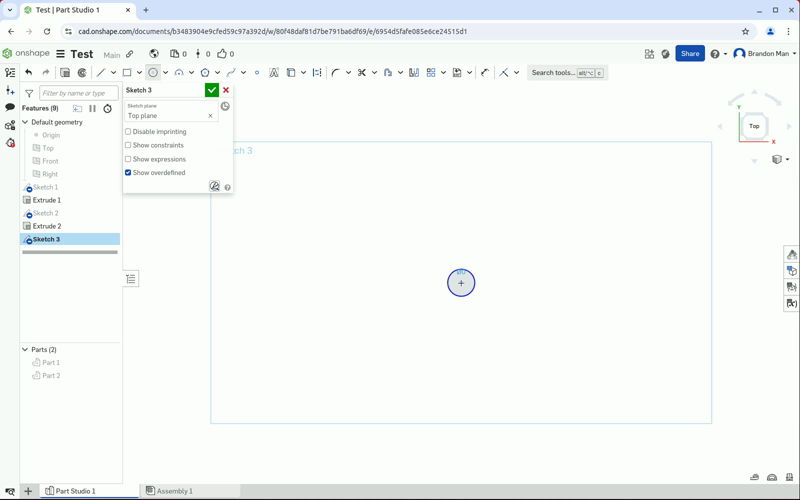
mouse_move(471, 282)
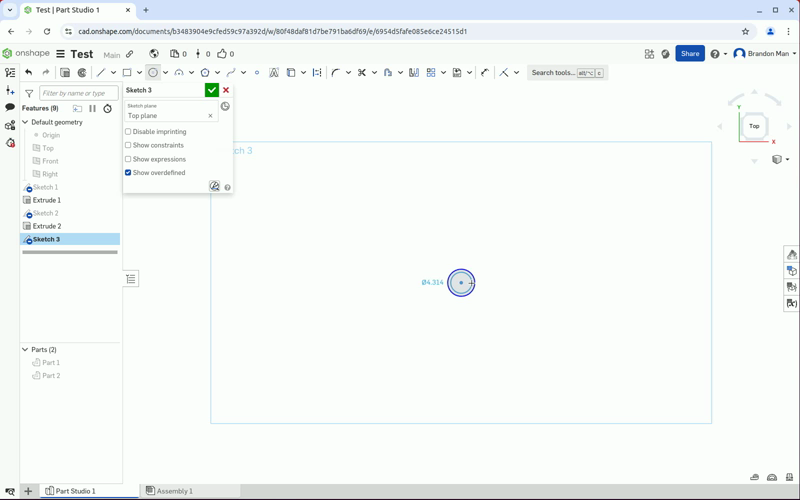
scroll(6)
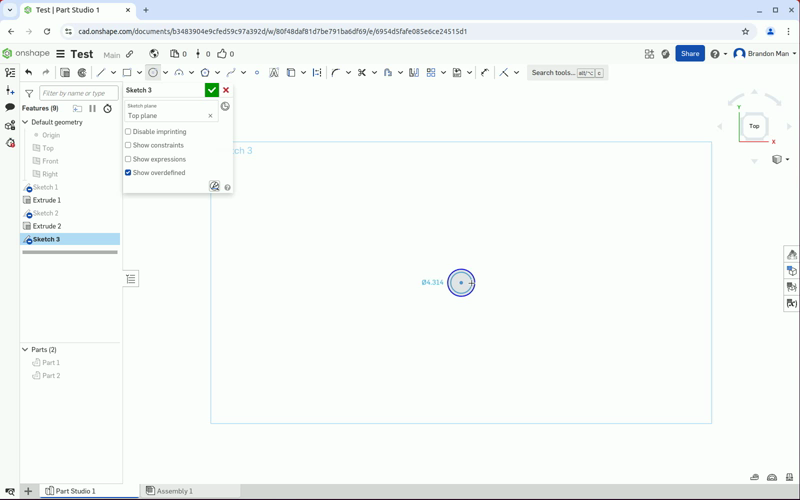
scroll(6)
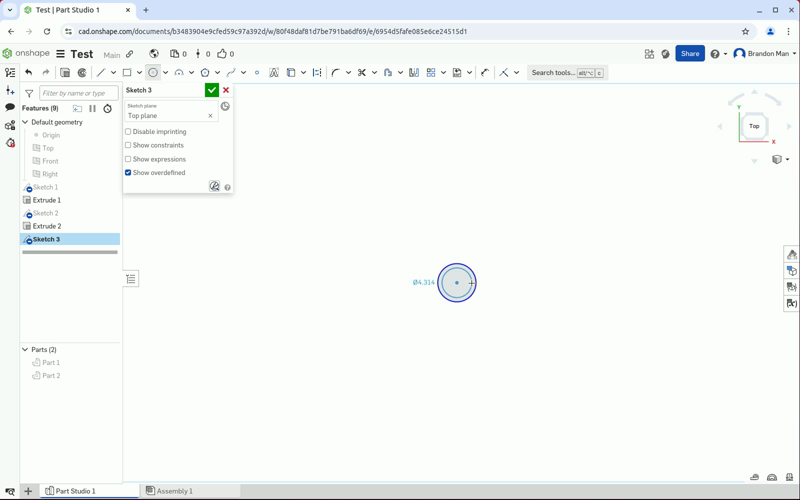
scroll(6)
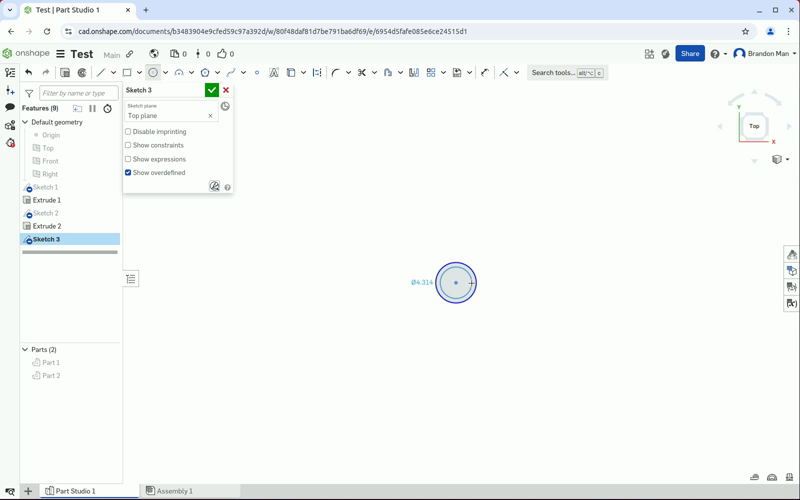
scroll(6)
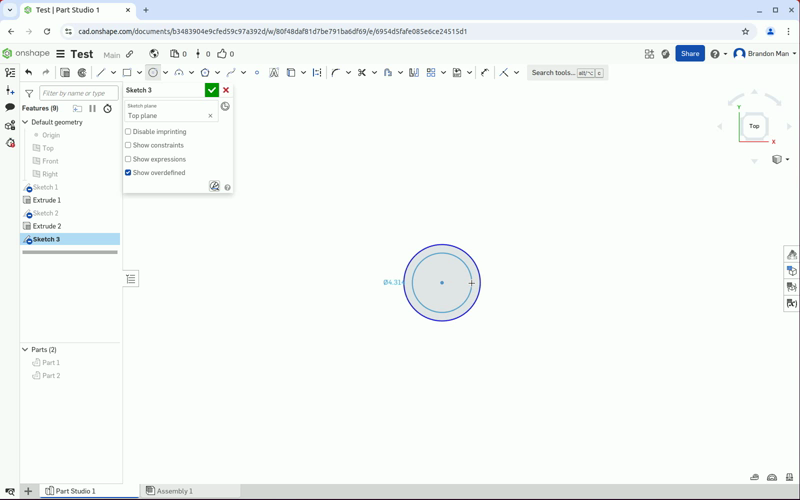
scroll(6)
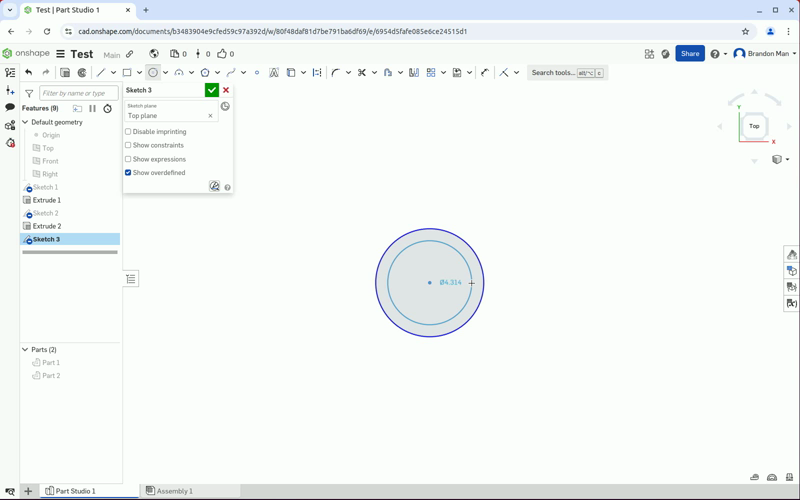
scroll(6)
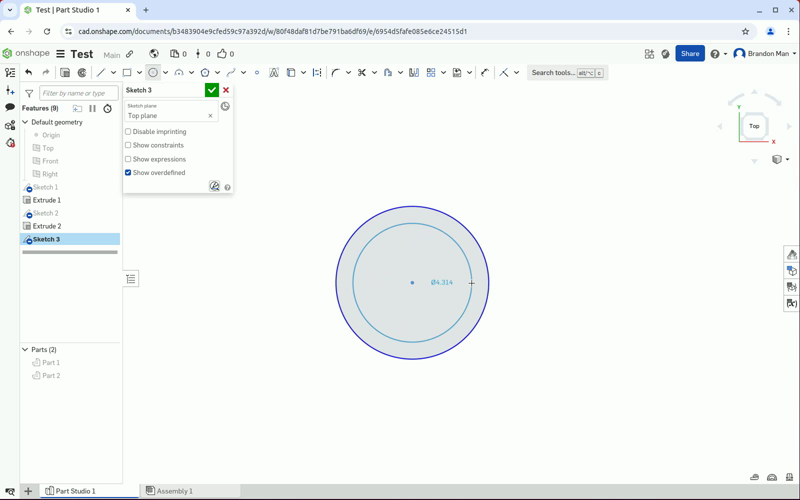
scroll(6)
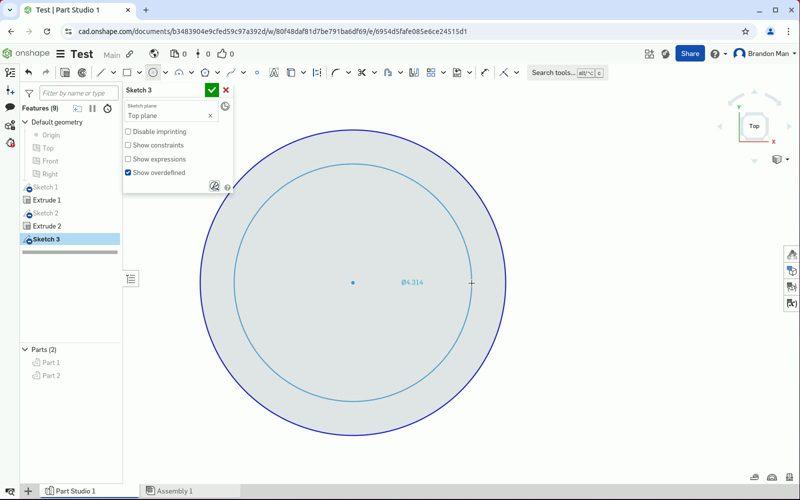
click(471, 282)
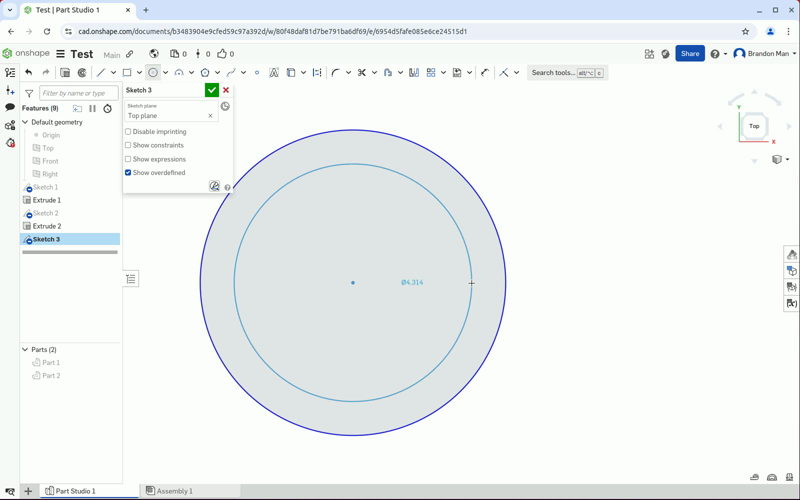
scroll(-6)
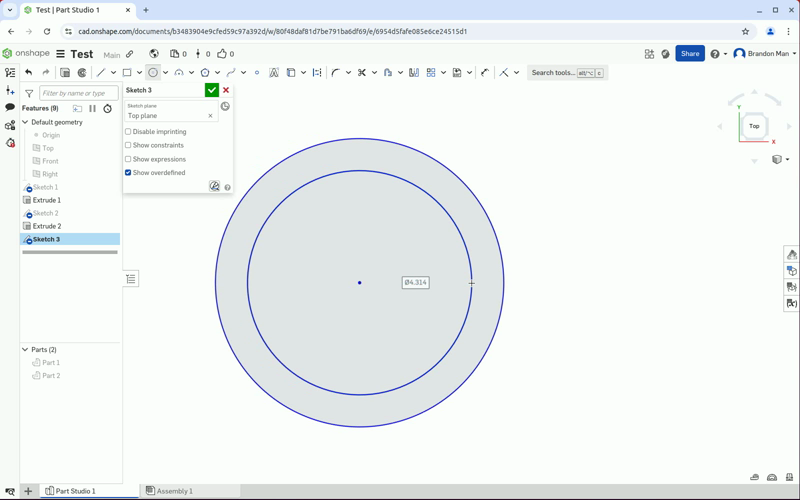
scroll(-6)
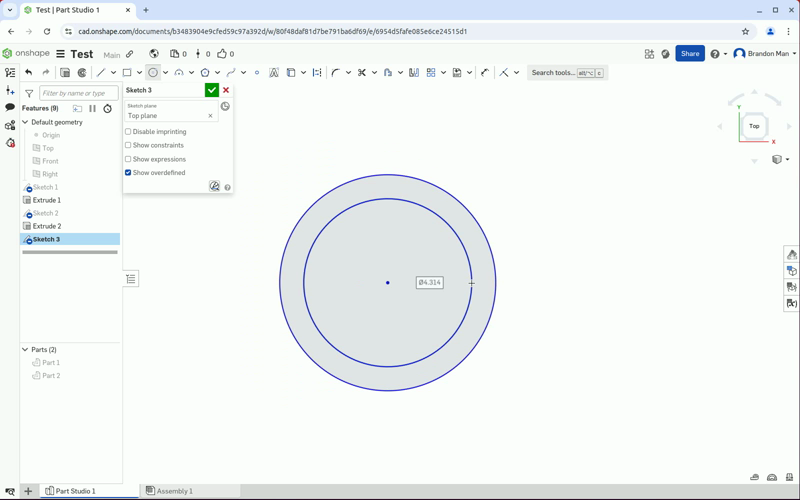
scroll(-6)
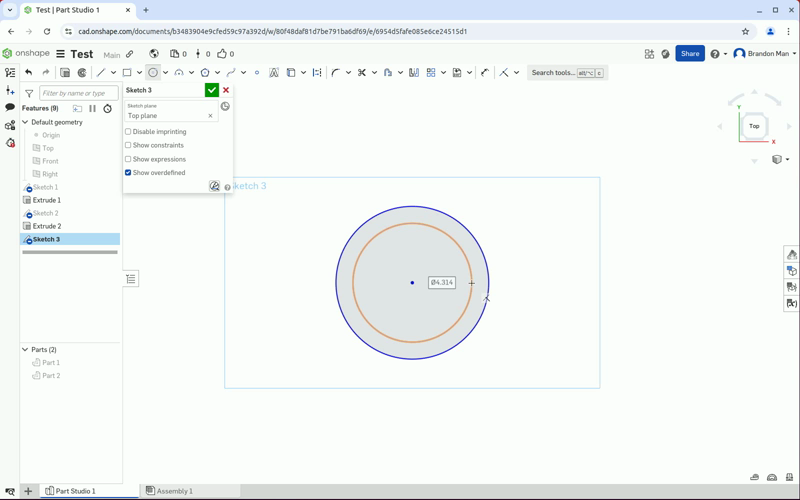
scroll(-6)
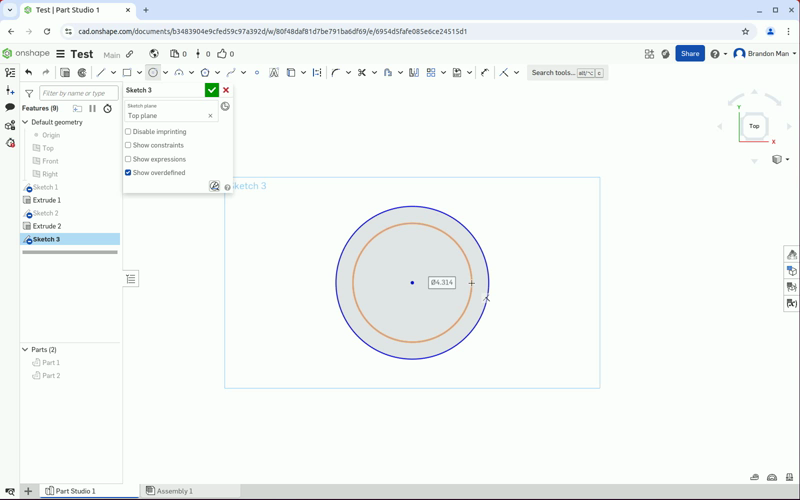
scroll(-6)
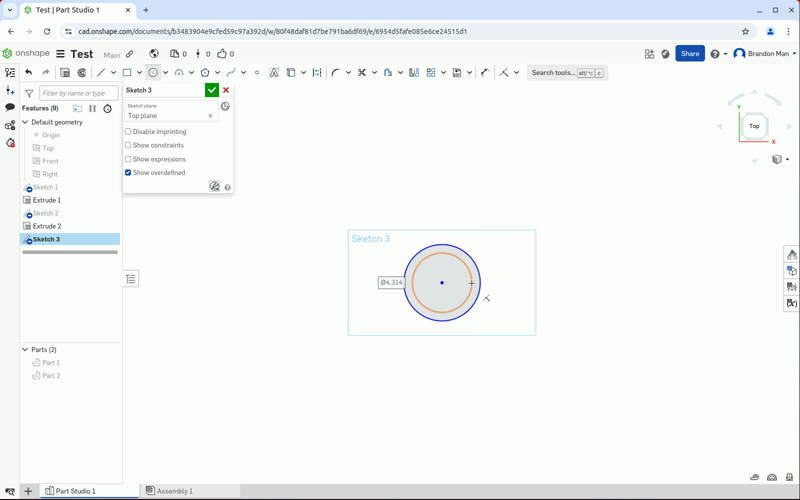
scroll(-6)
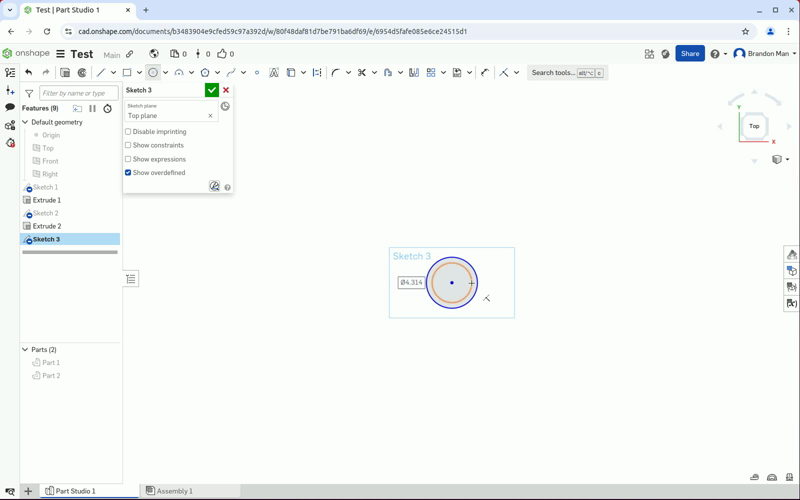
scroll(-6)
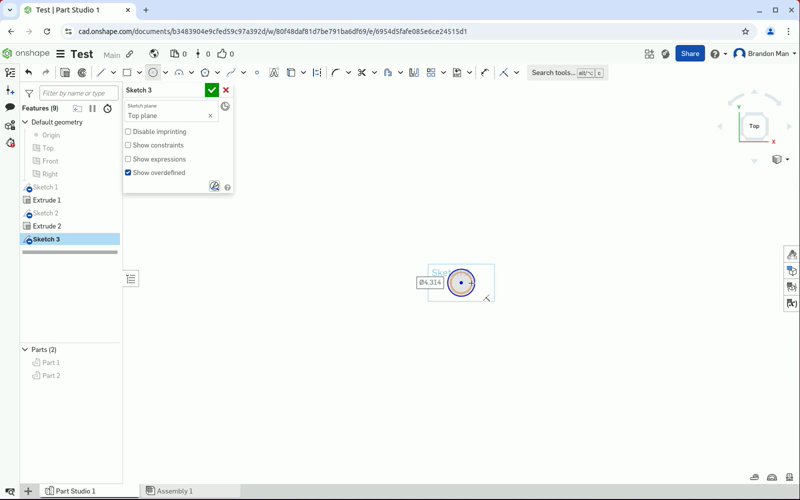
key(esc)
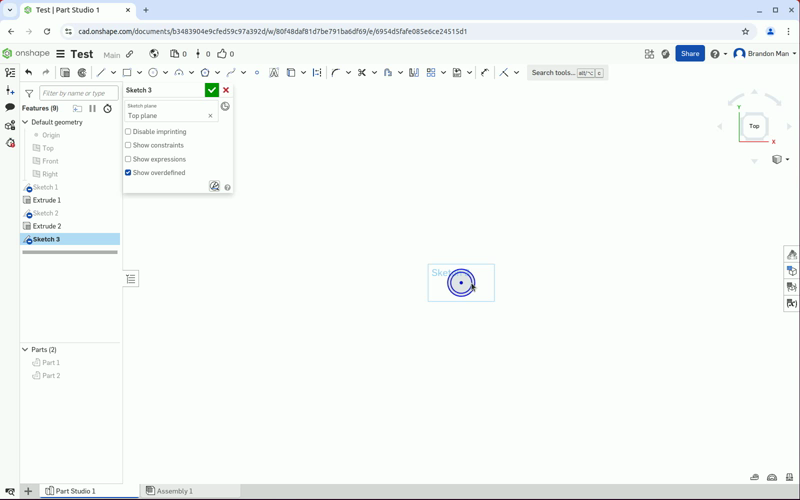
mouse_move(460, 295)
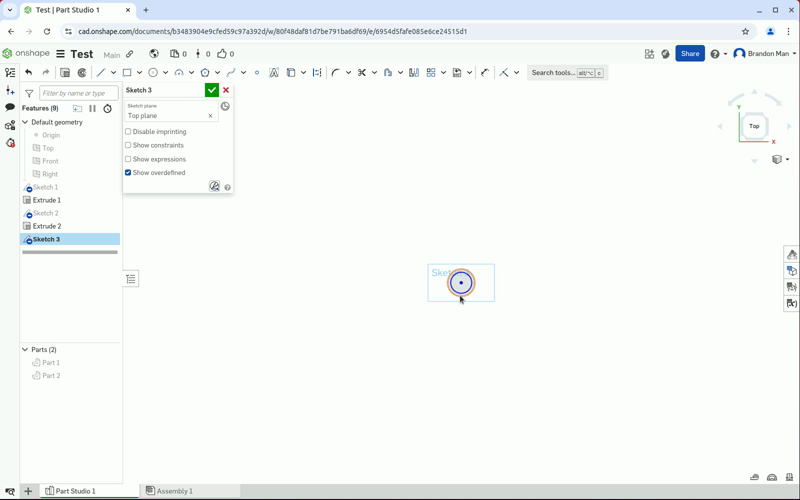
scroll(6)
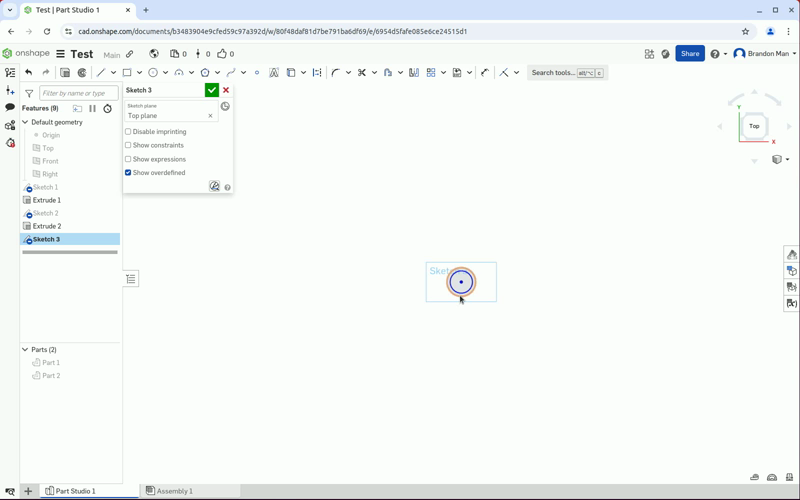
scroll(6)
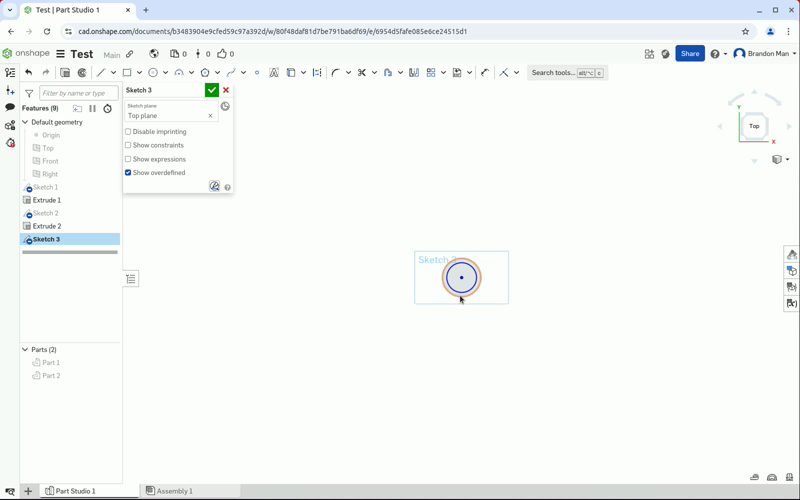
scroll(6)
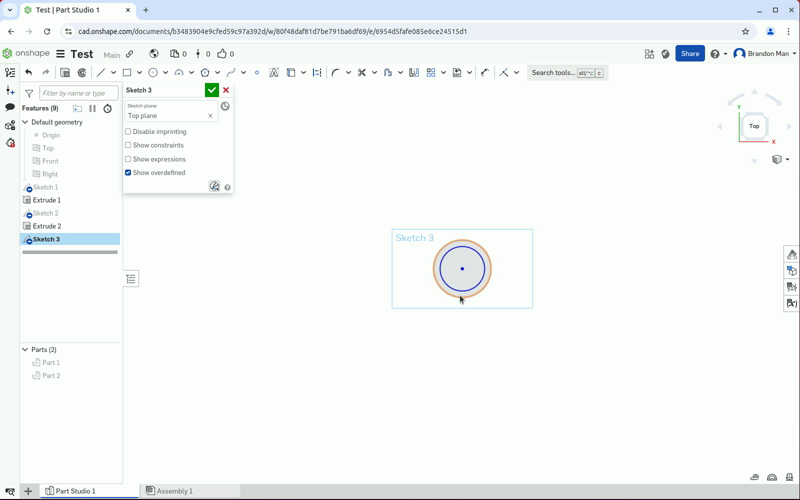
scroll(6)
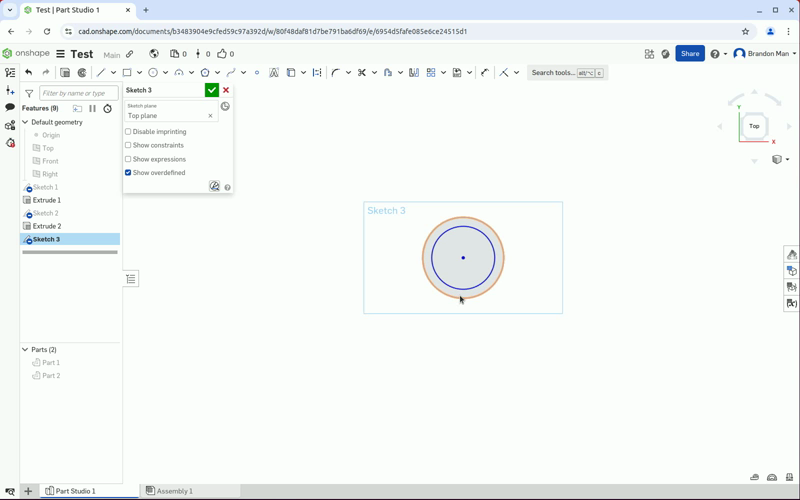
scroll(6)
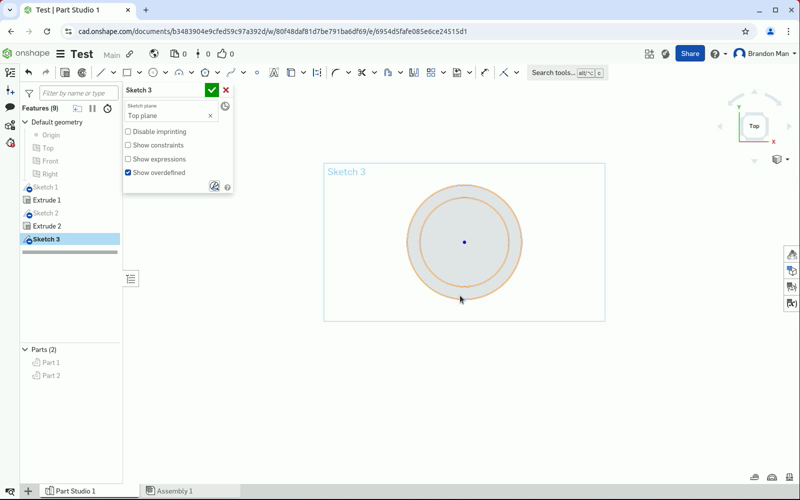
scroll(6)
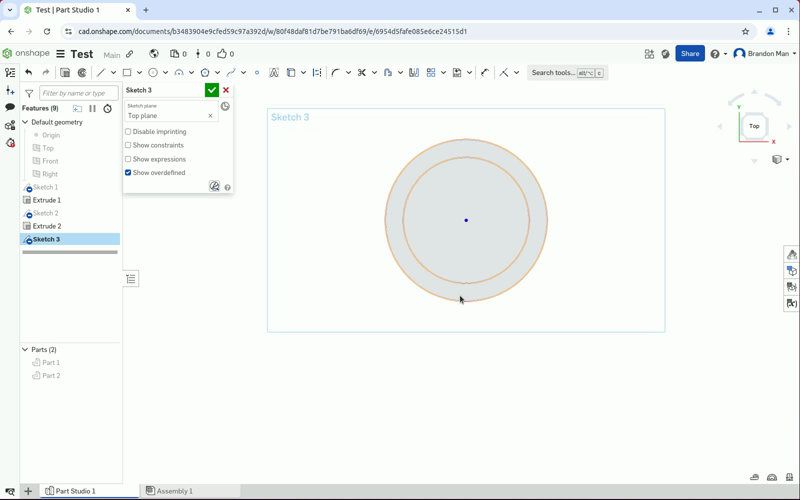
scroll(6)
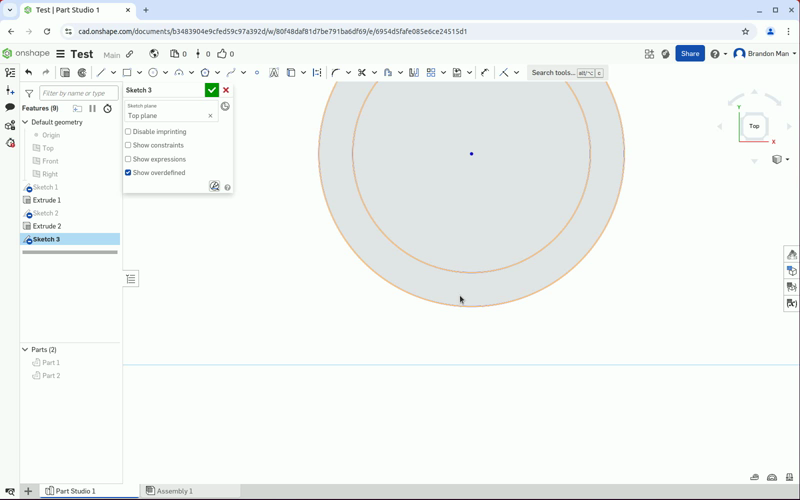
click(460, 295)
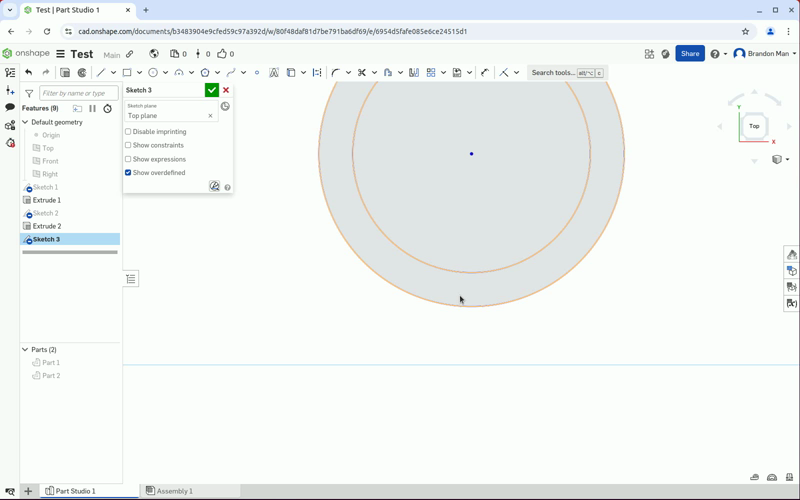
scroll(-6)
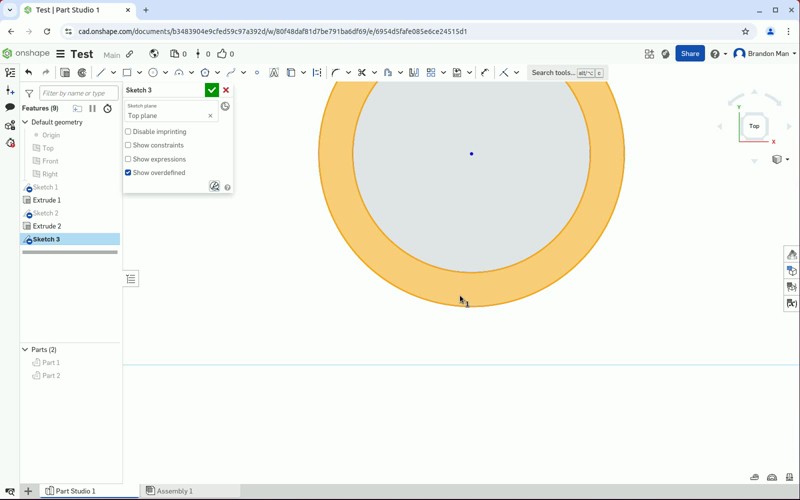
scroll(-6)
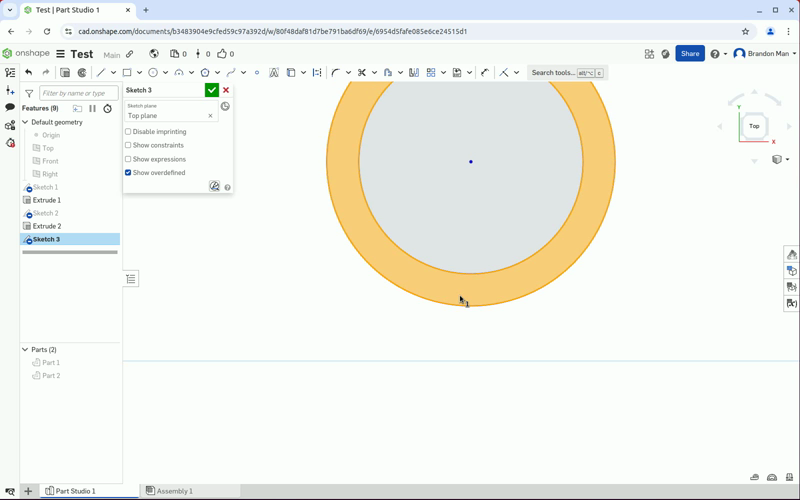
scroll(-6)
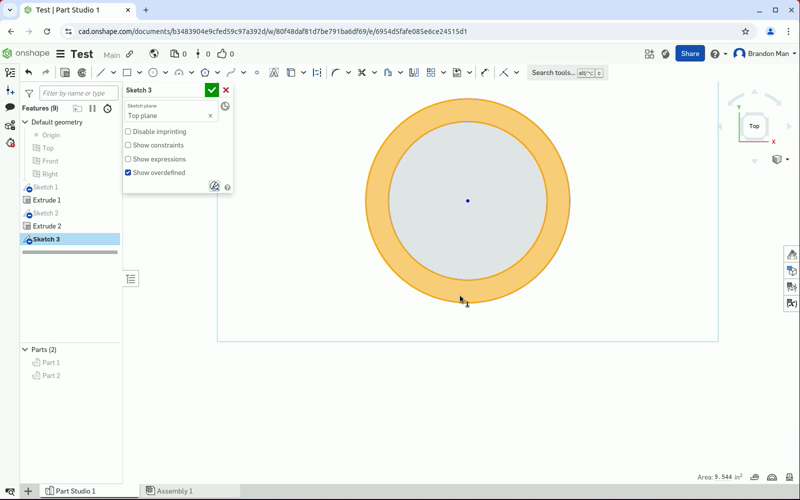
scroll(-6)
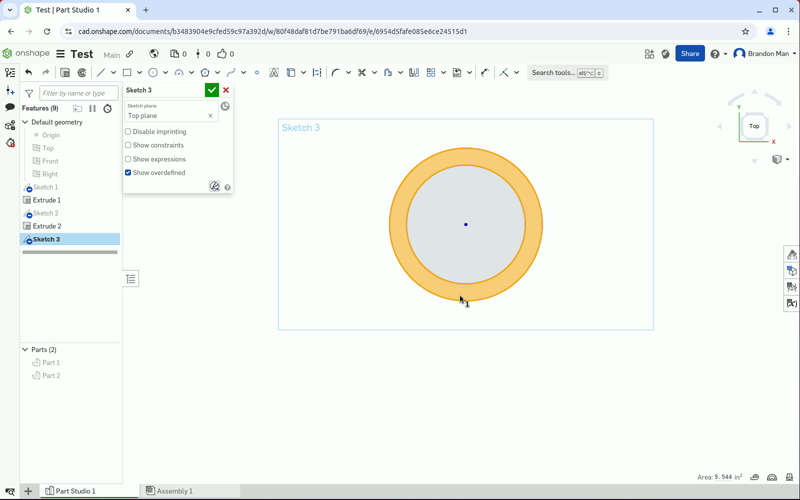
scroll(-6)
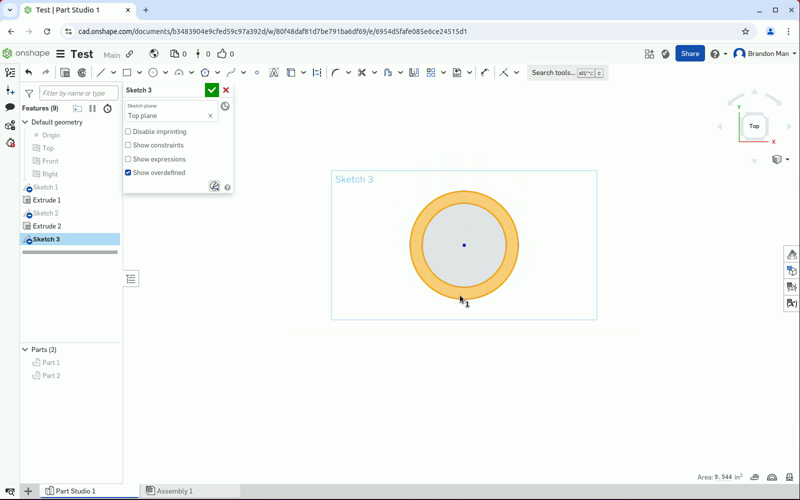
scroll(-6)
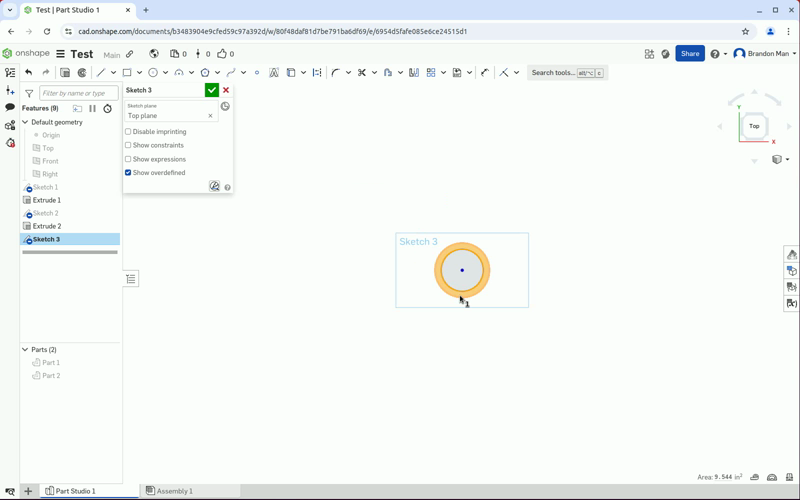
scroll(-6)
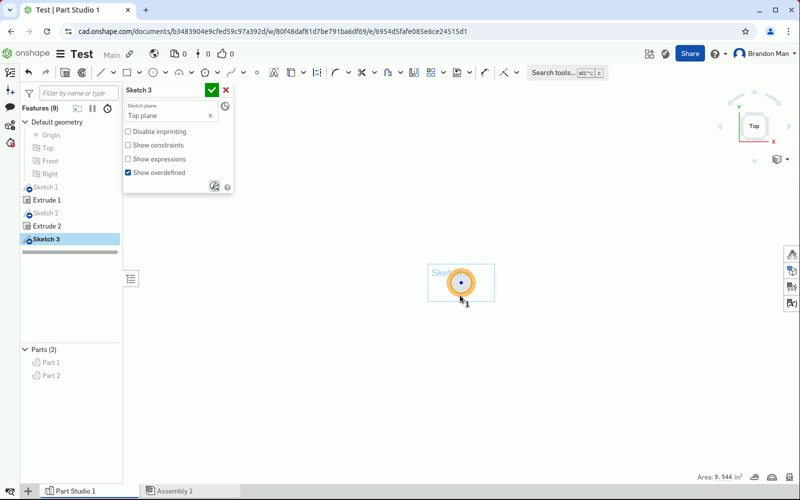
mouse_move(73, 352)
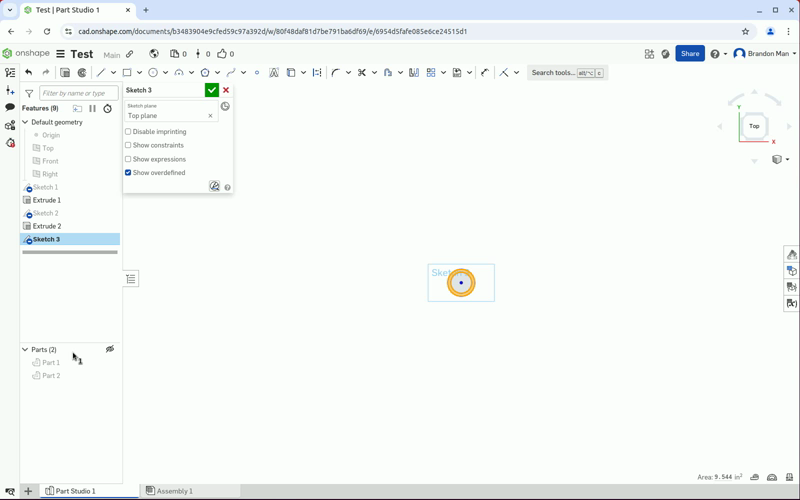
key(shift+y)
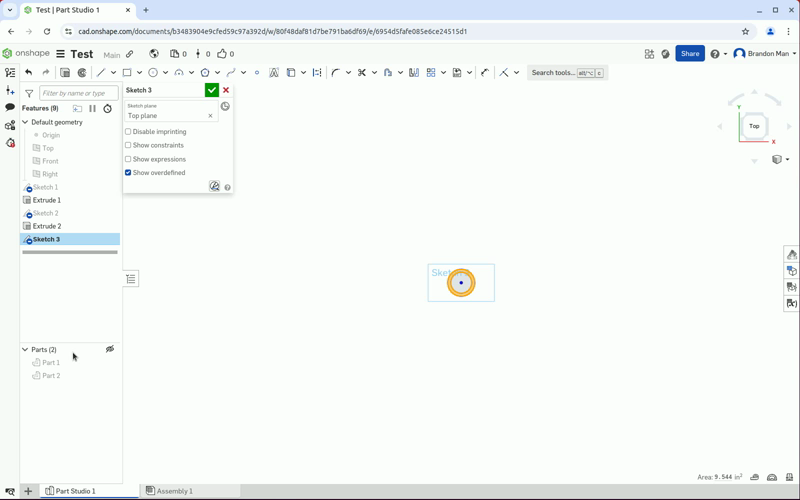
key(shift+e)
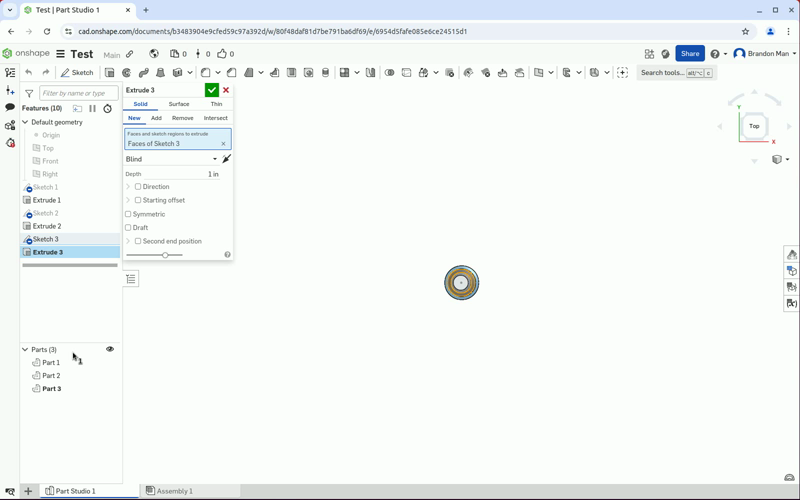
mouse_move(143, 106)
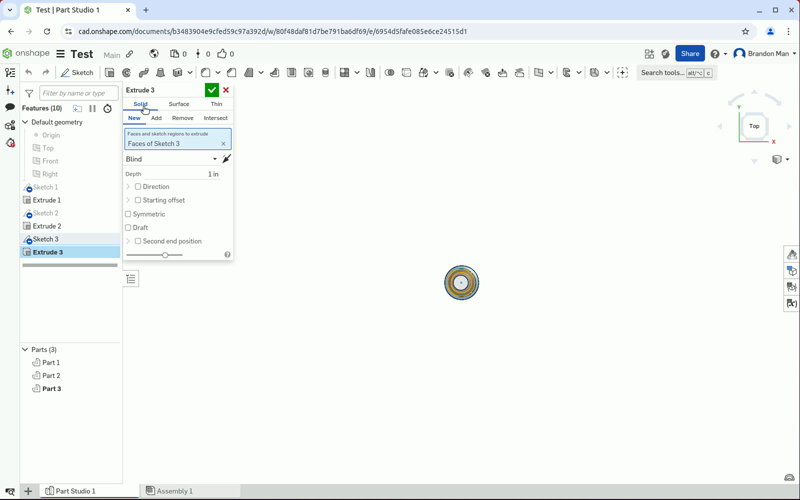
click(143, 106)
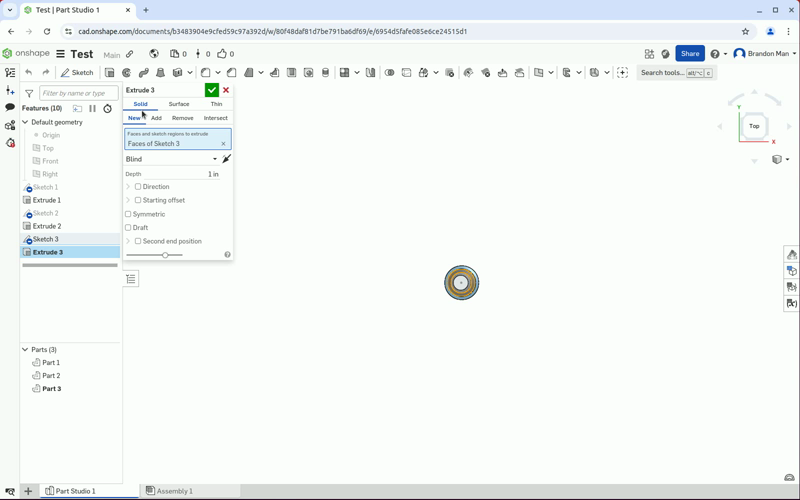
mouse_move(137, 120)
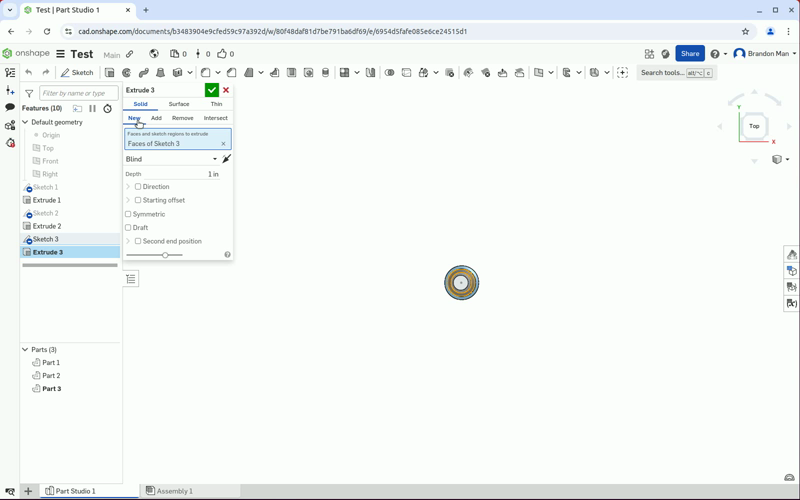
click(137, 120)
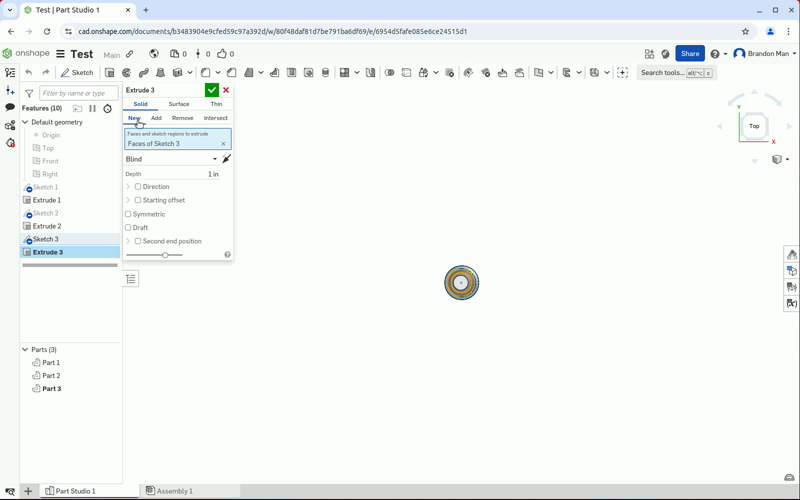
key(tab, 4)
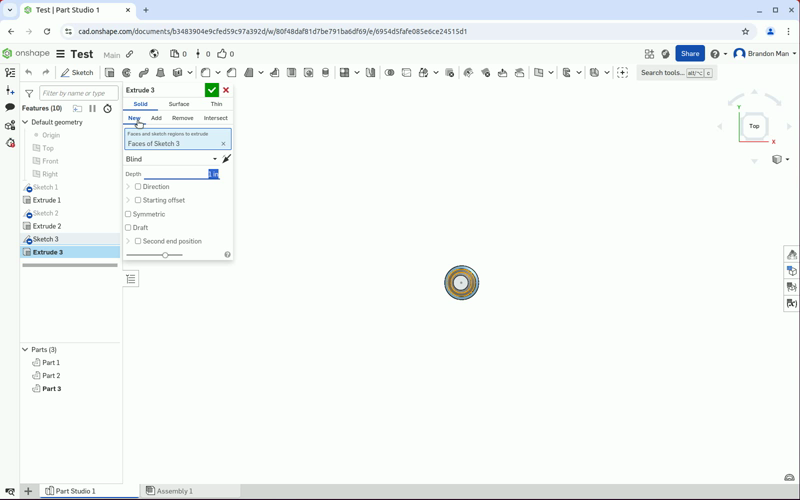
text(1.685)
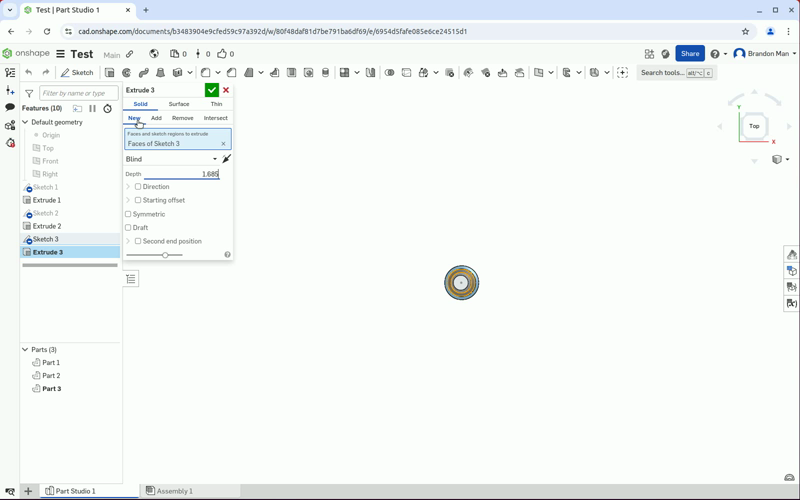
key(enter)
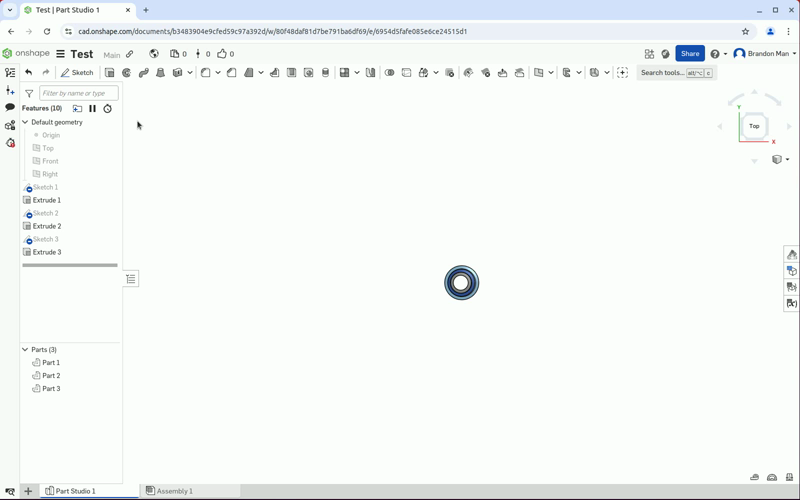
key(shift+h)
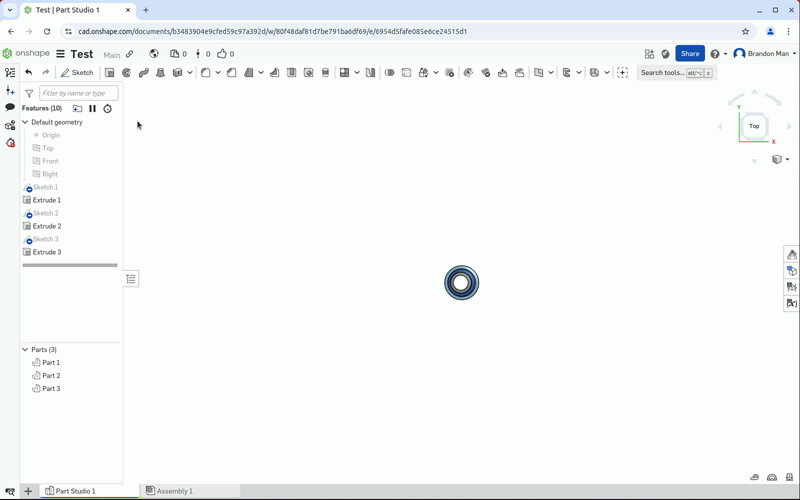
key(shift+h)
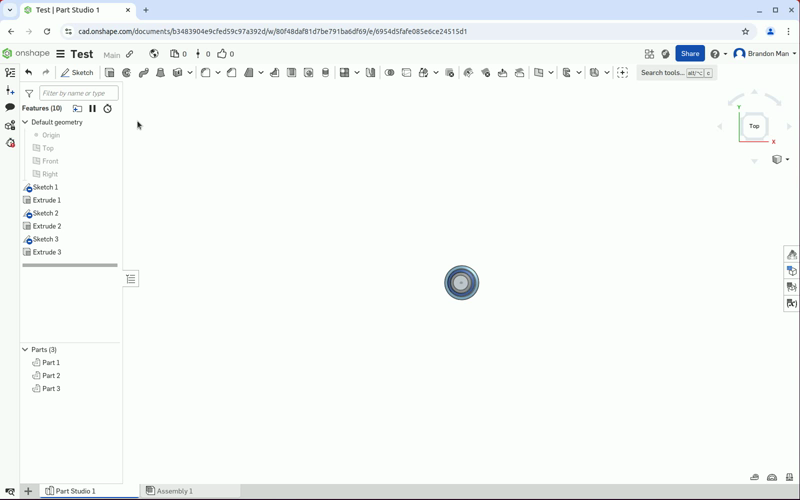
key(shift+7)
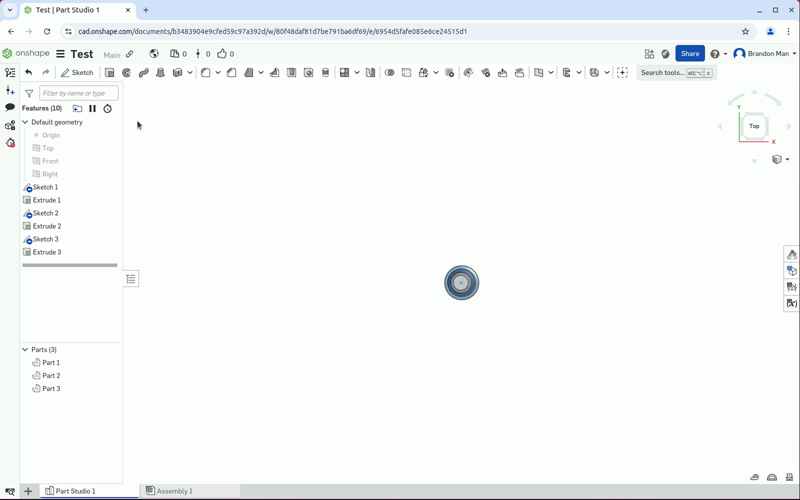
key(up, 3)
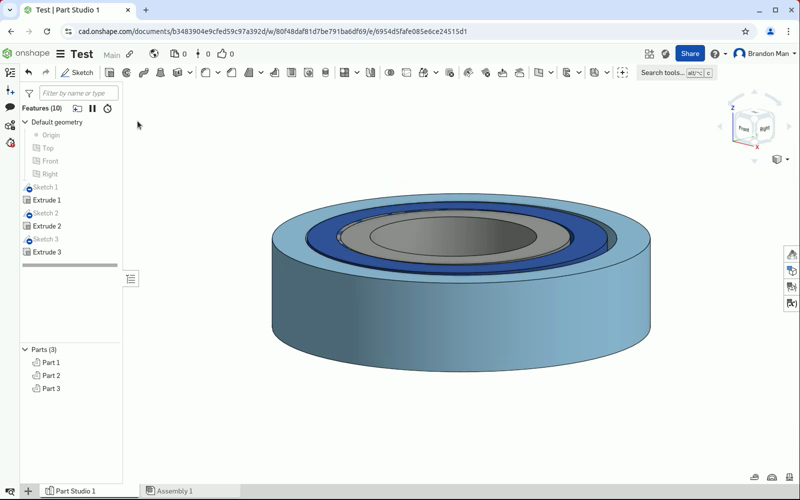
key(left, 3)
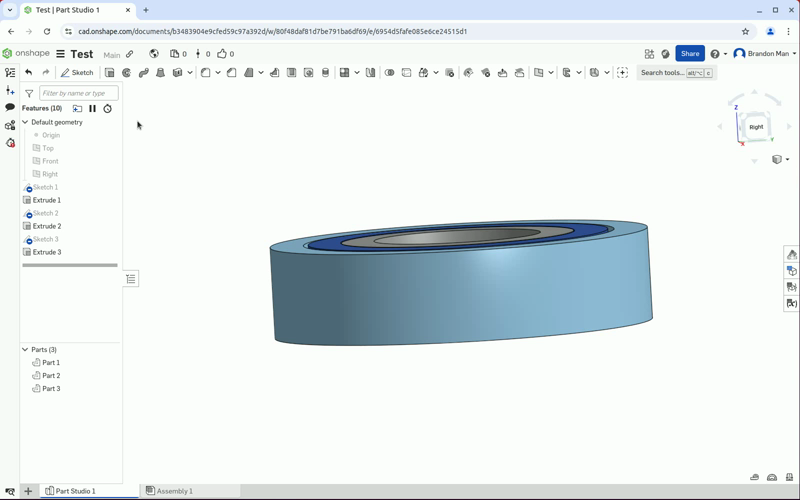
key(right, 3)
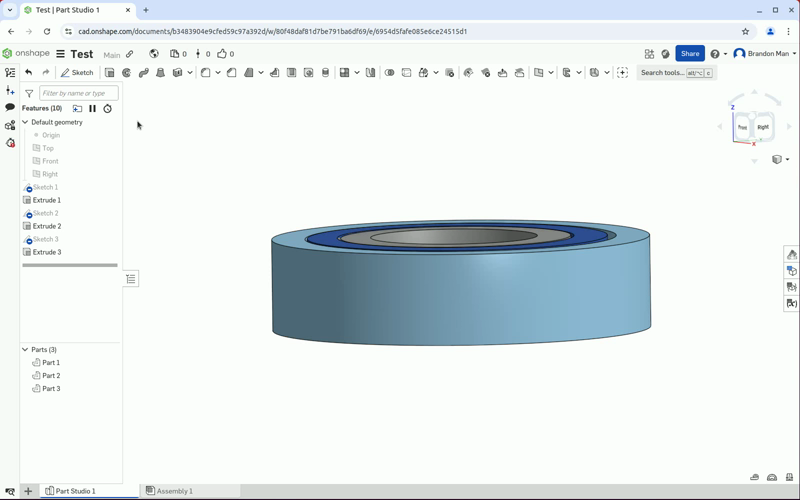
key(down, 3)
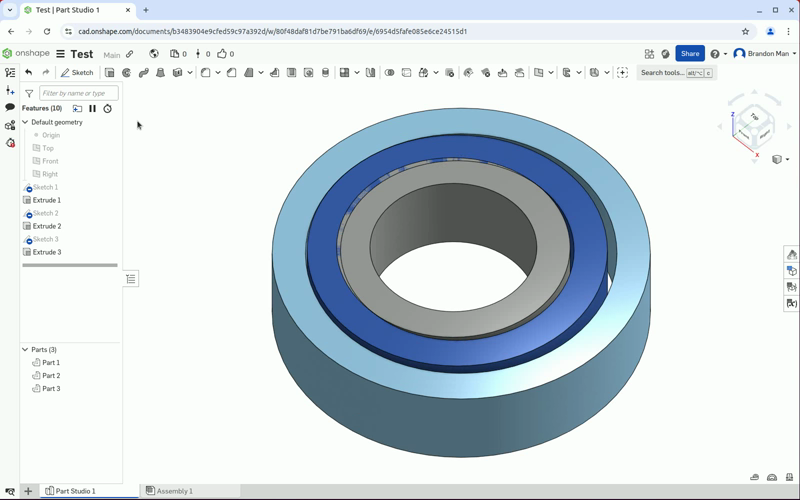
mouse_move(73, 189)
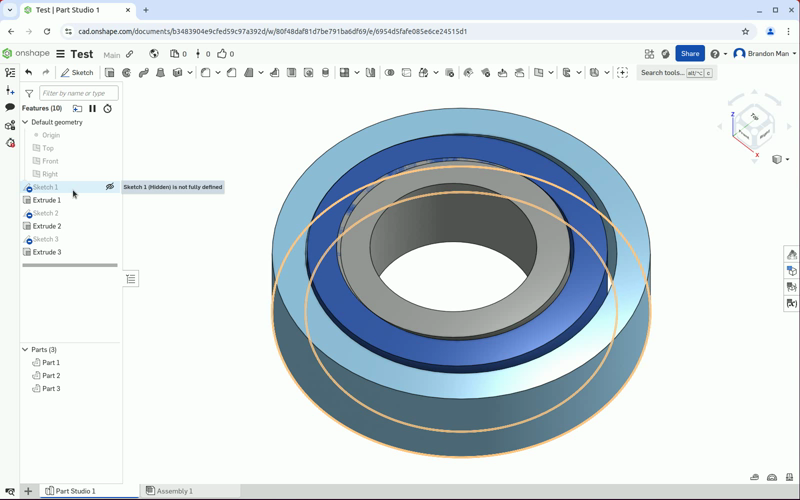
click(73, 189)